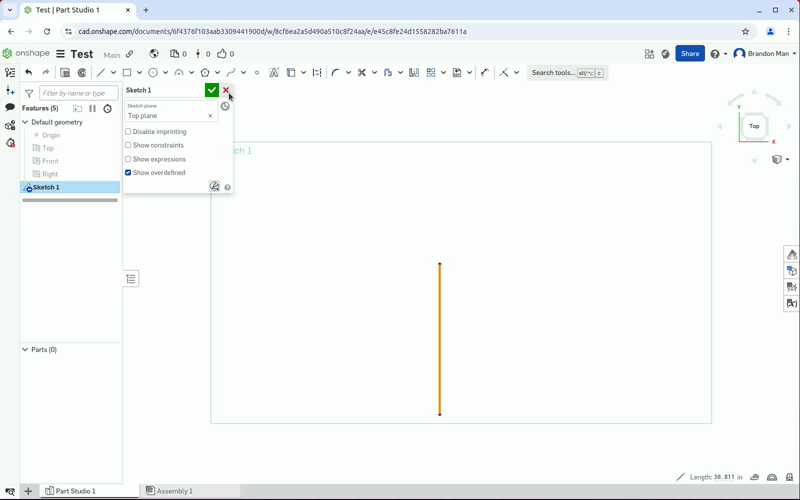
key(shift+h)
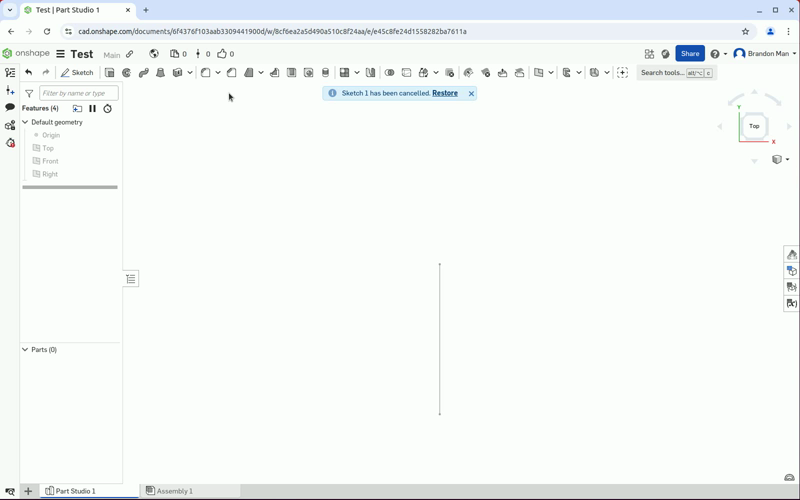
mouse_move(73, 352)
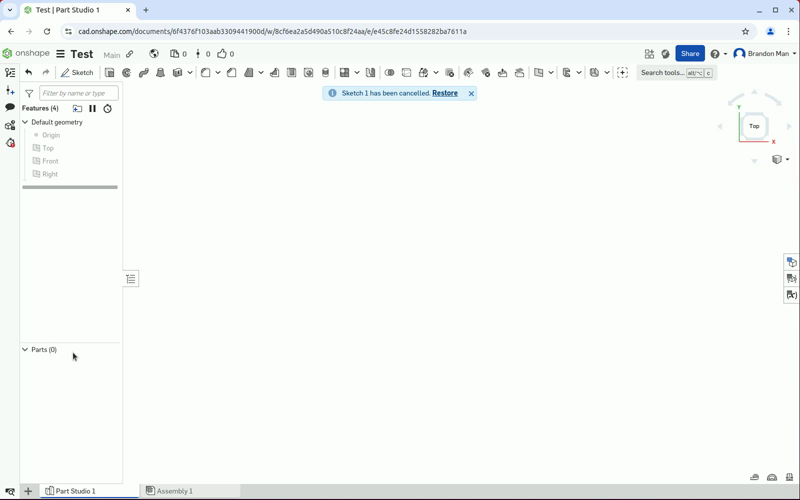
key(y)
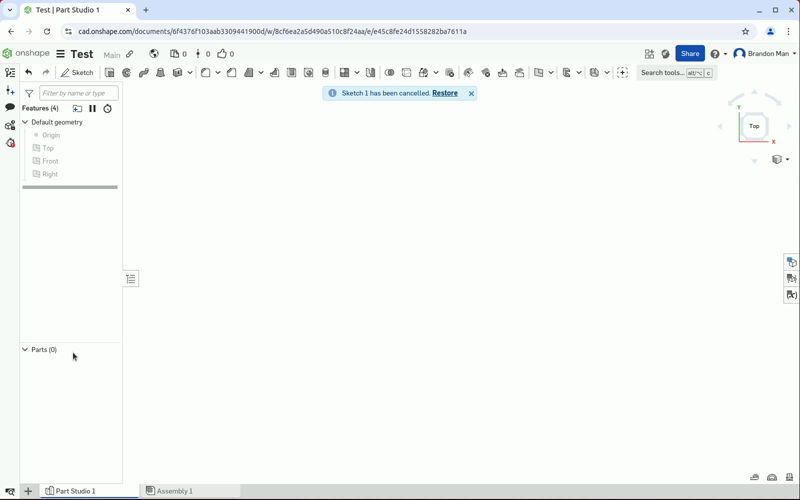
key(shift+p)
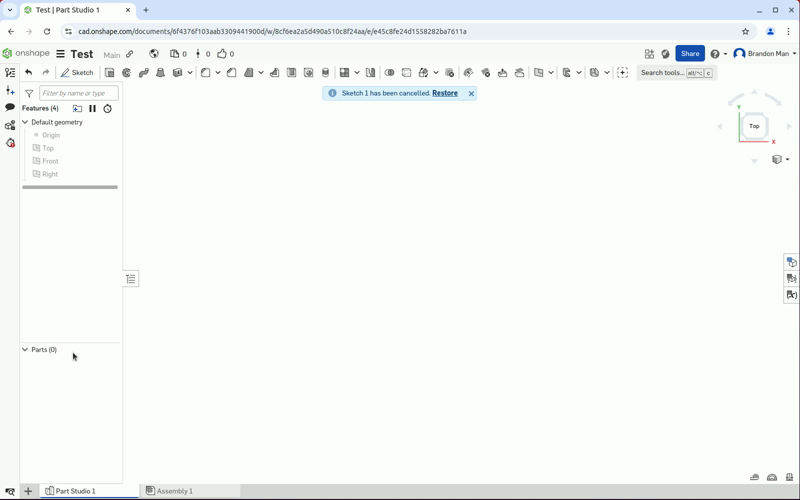
key(space)
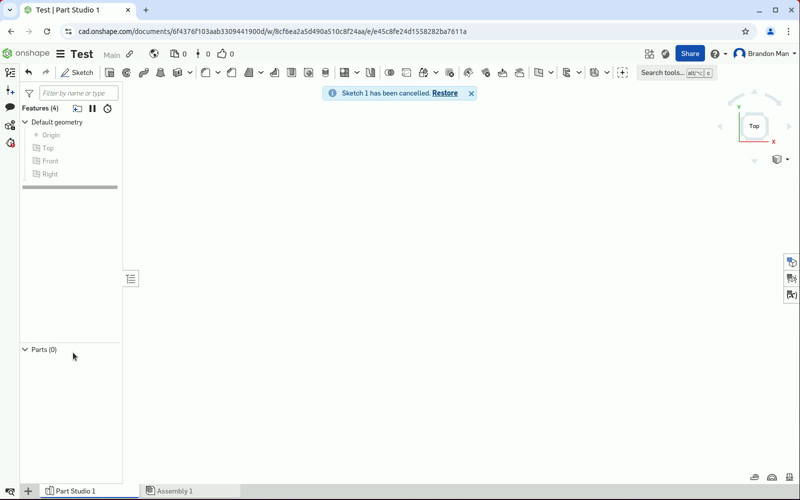
key_down(shift)
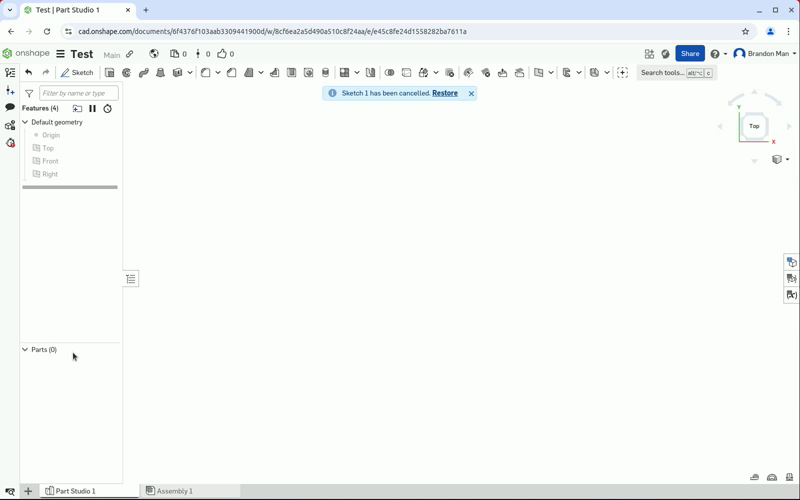
key(up)
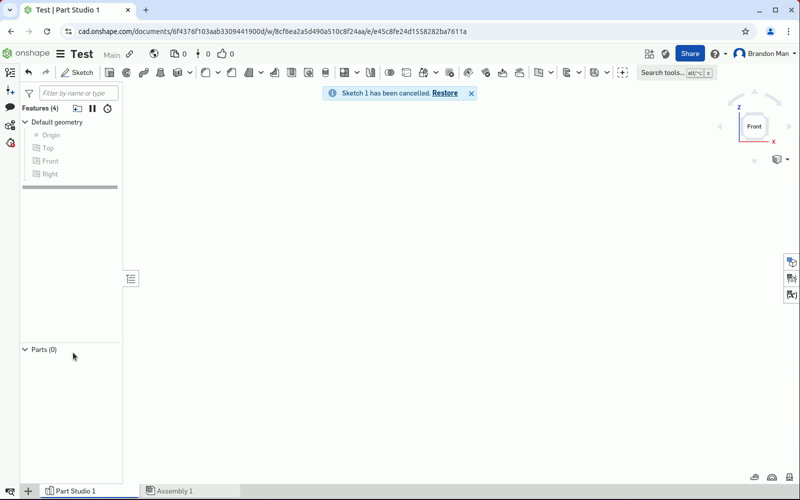
key_up(shift)
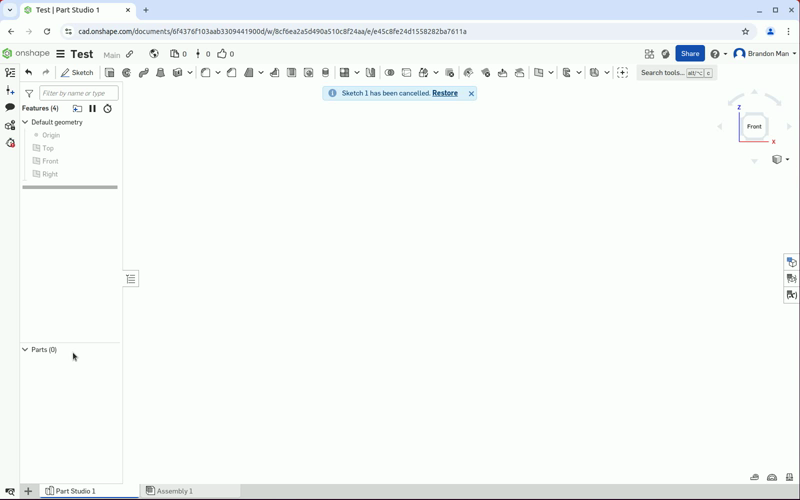
key(space)
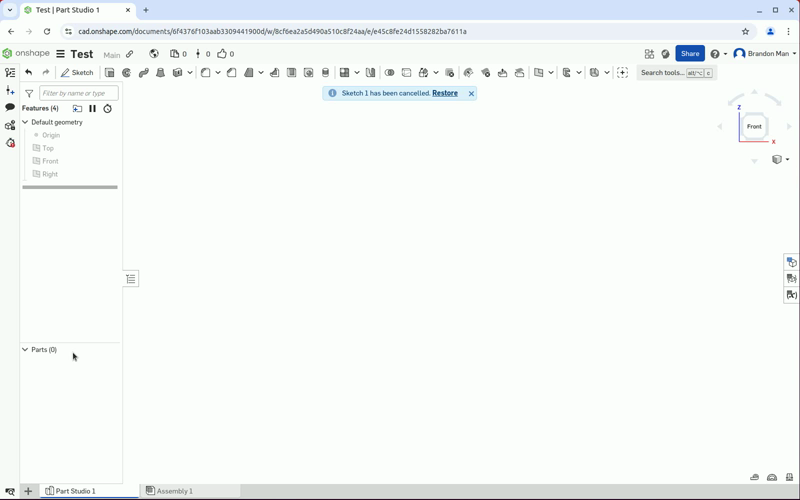
key_down(shift)
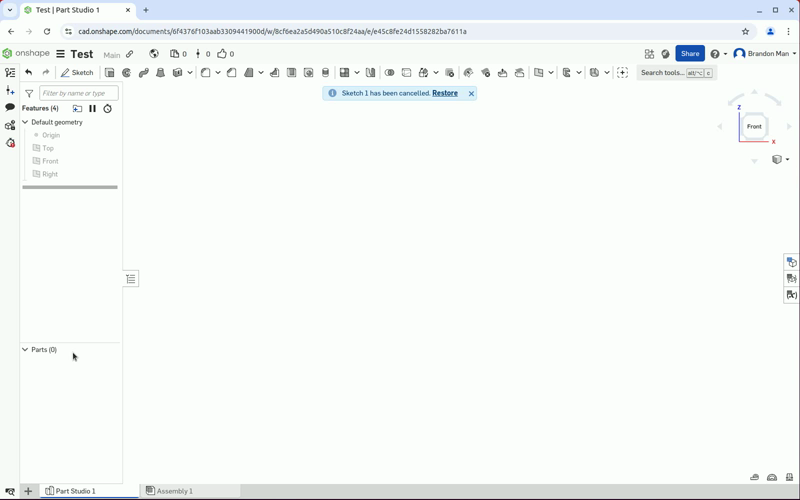
key(left)
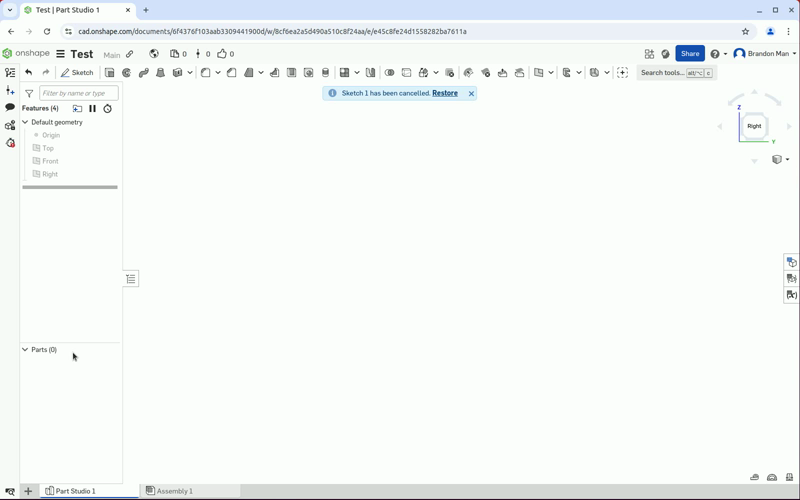
key_up(shift)
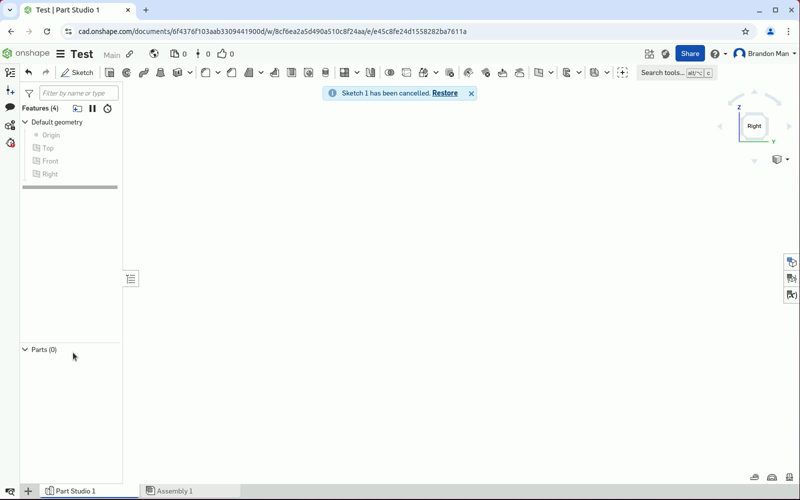
mouse_move(73, 352)
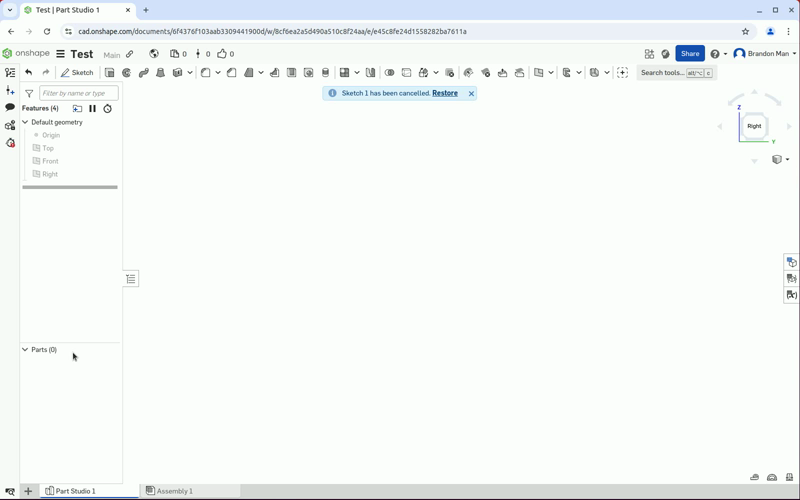
key(shift+y)
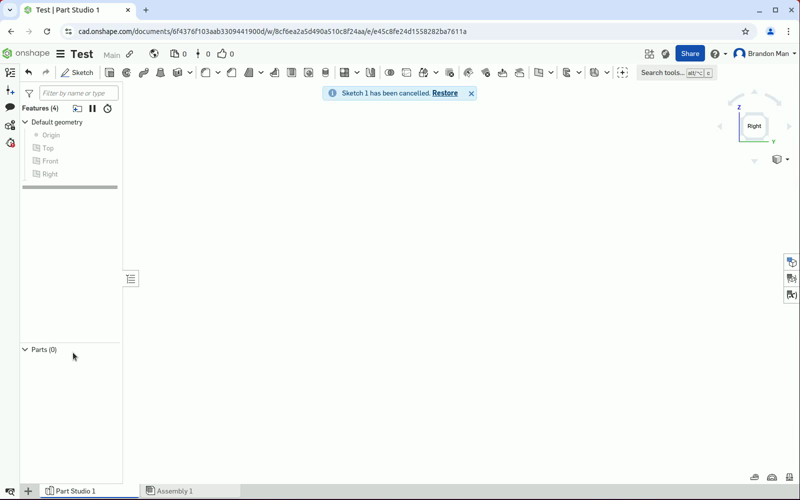
key(shift+s)
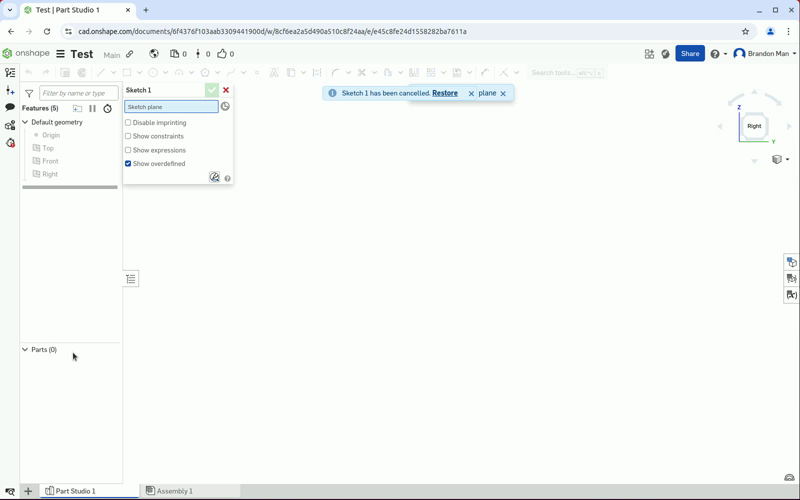
mouse_move(73, 176)
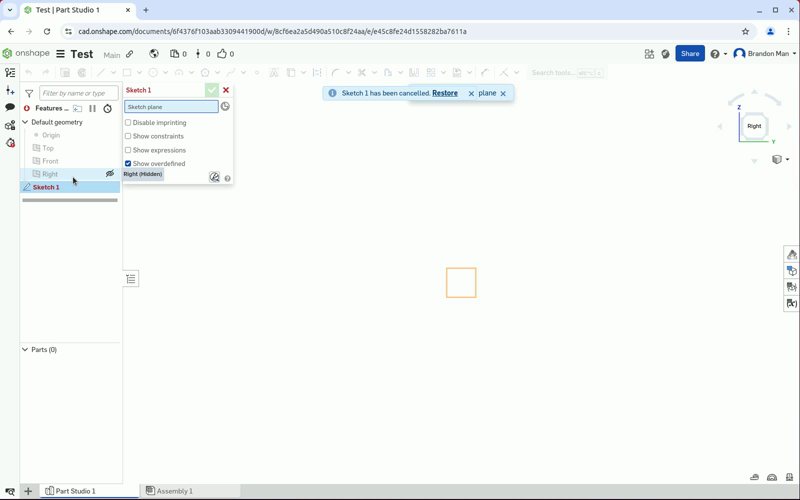
click(73, 176)
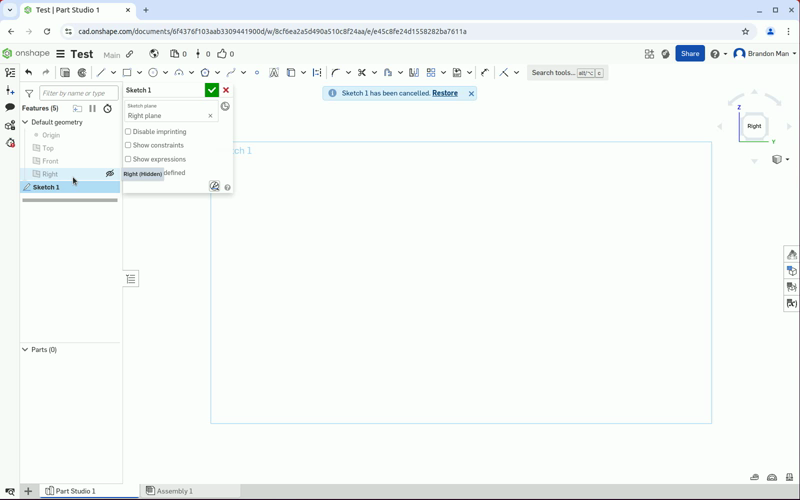
mouse_move(73, 352)
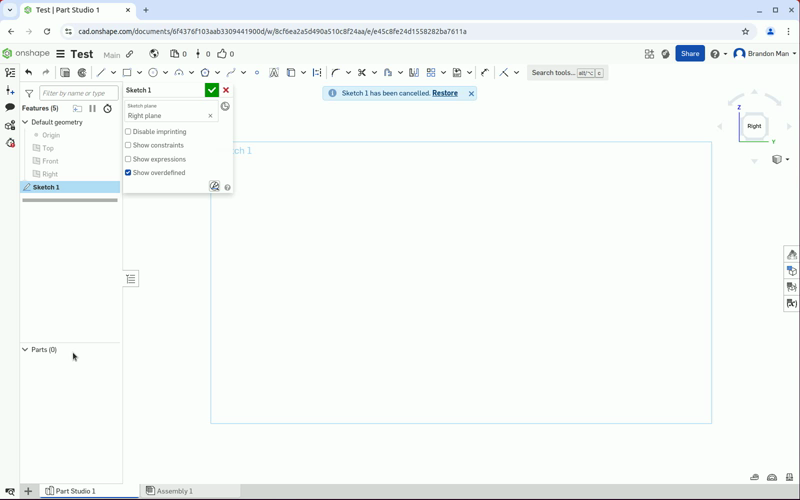
key(y)
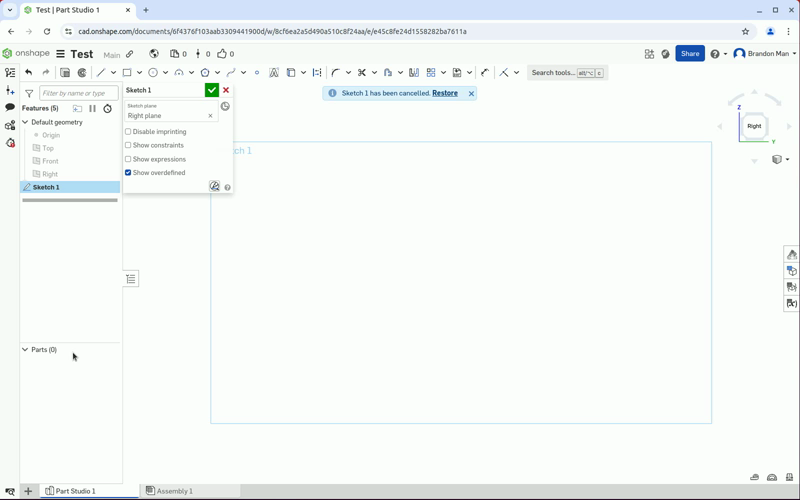
key(l)
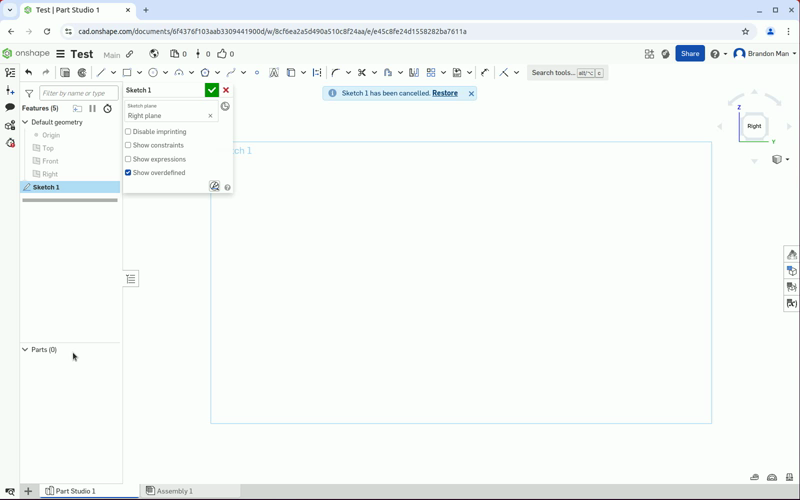
key_down(shift)
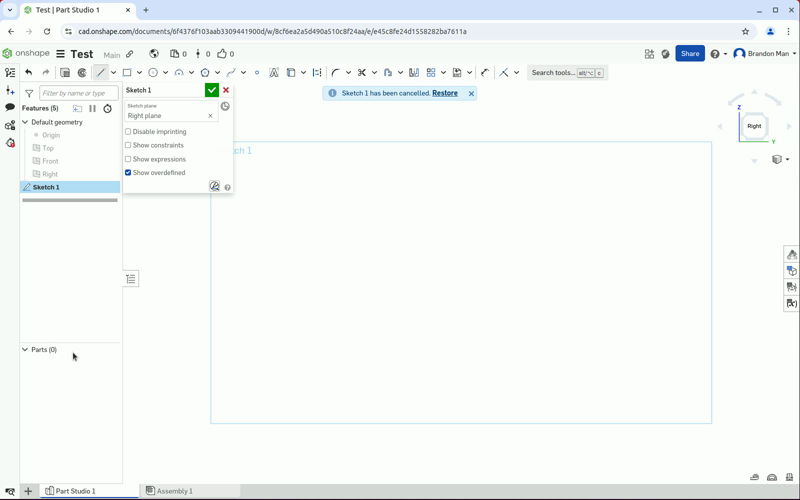
mouse_move(430, 200)
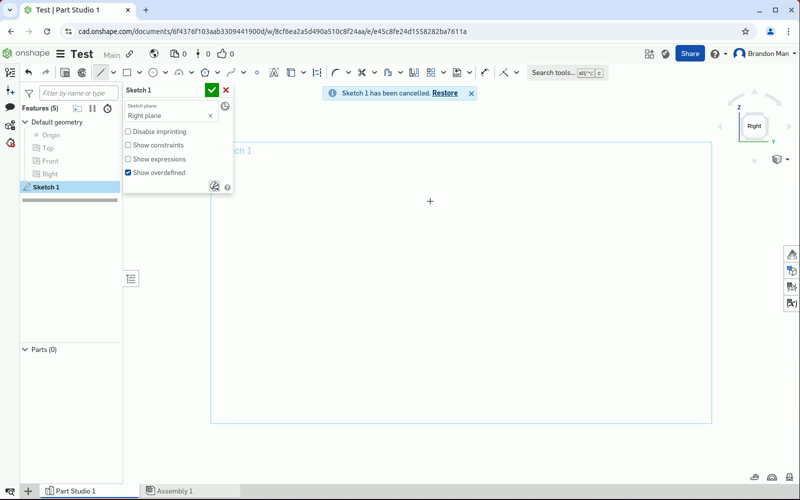
click(430, 200)
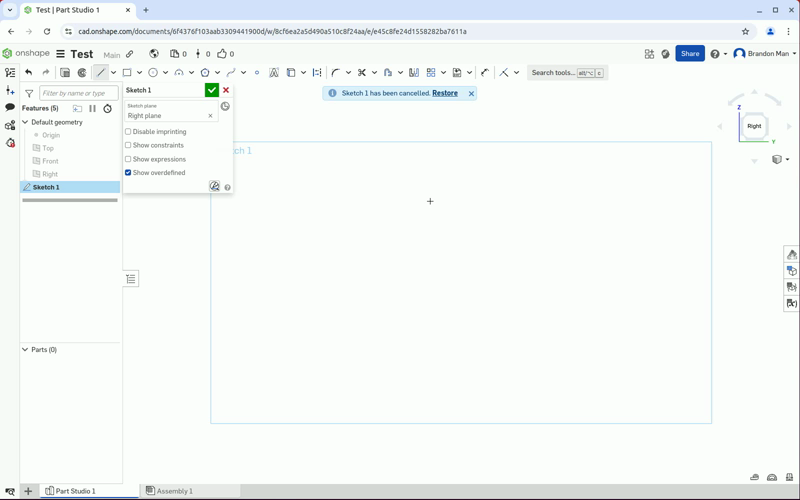
key_up(shift)
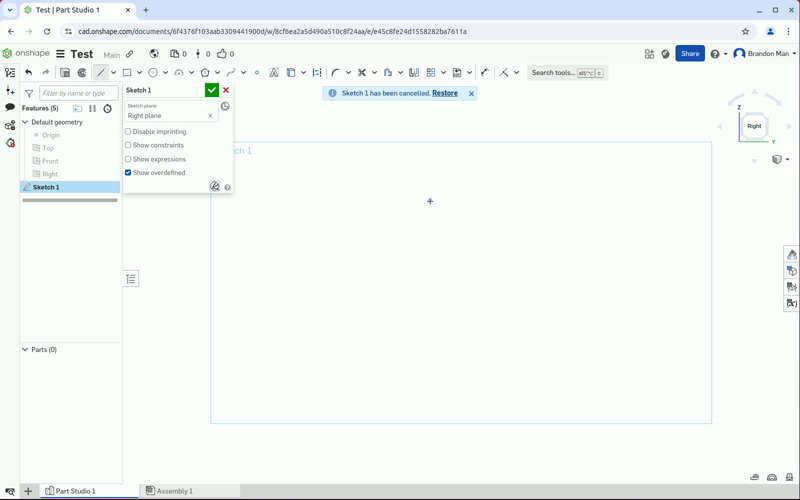
key_down(shift)
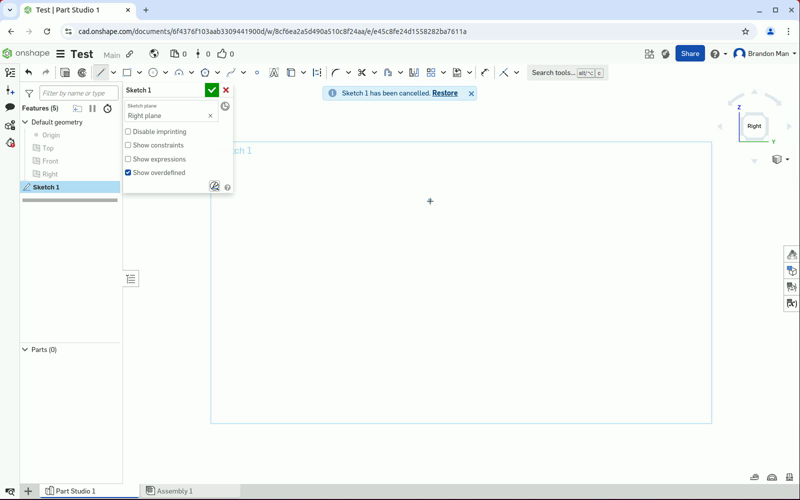
mouse_move(460, 200)
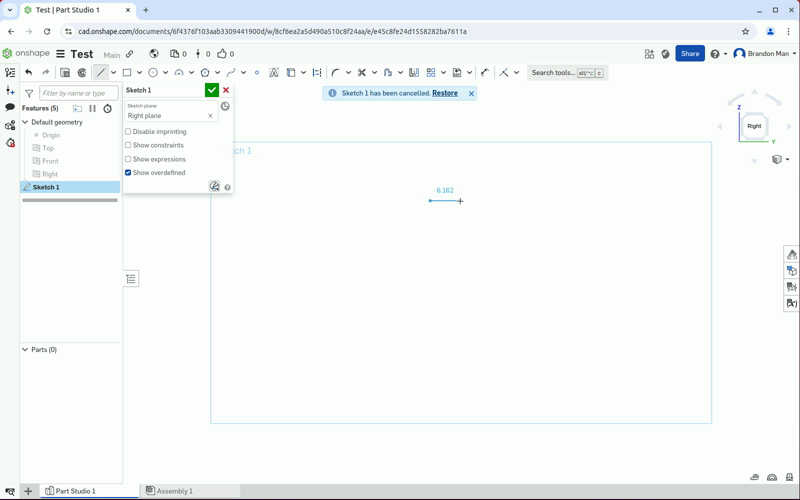
mouse_move(451, 200)
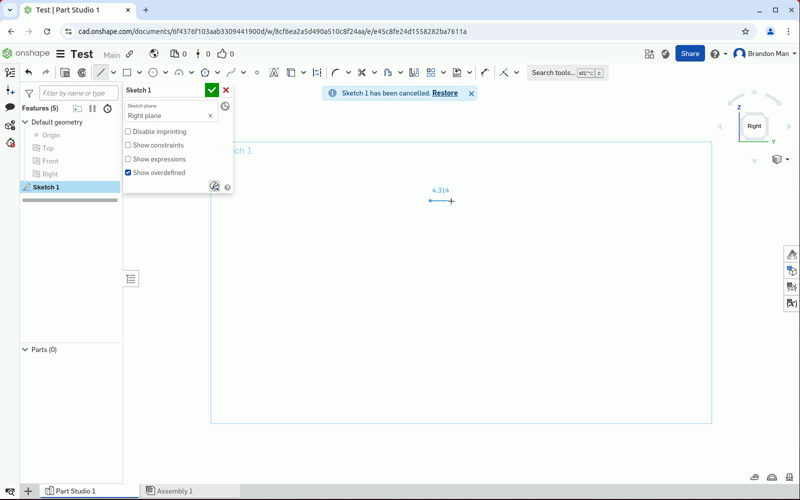
click(451, 200)
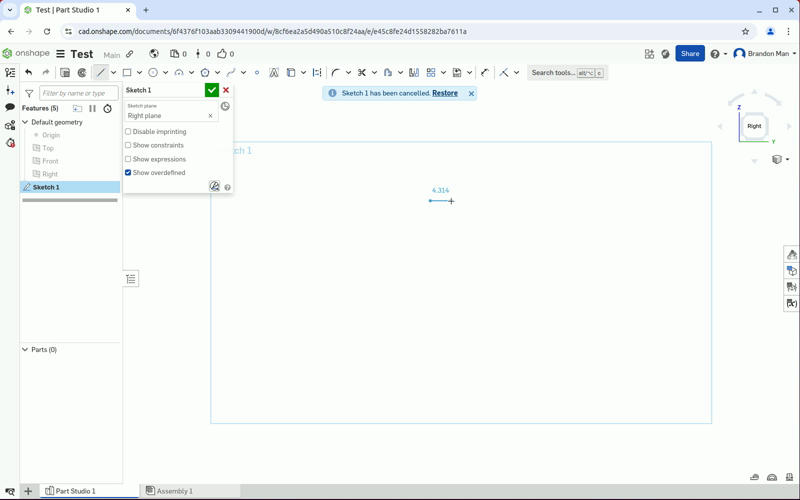
key_up(shift)
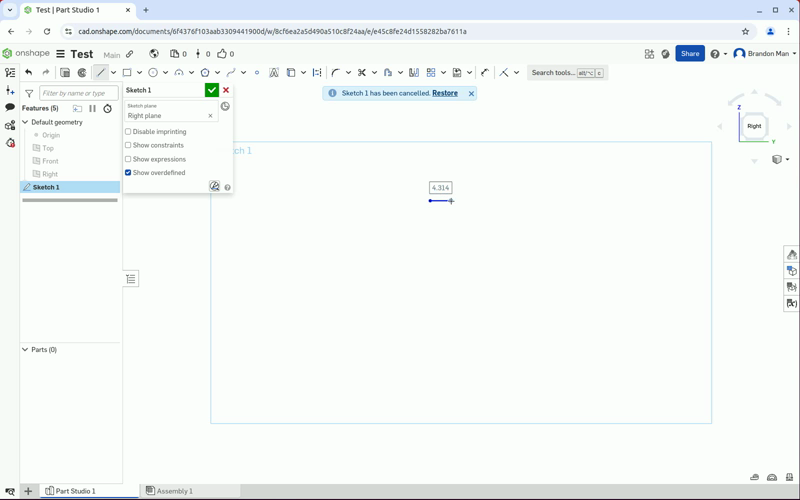
key(esc)
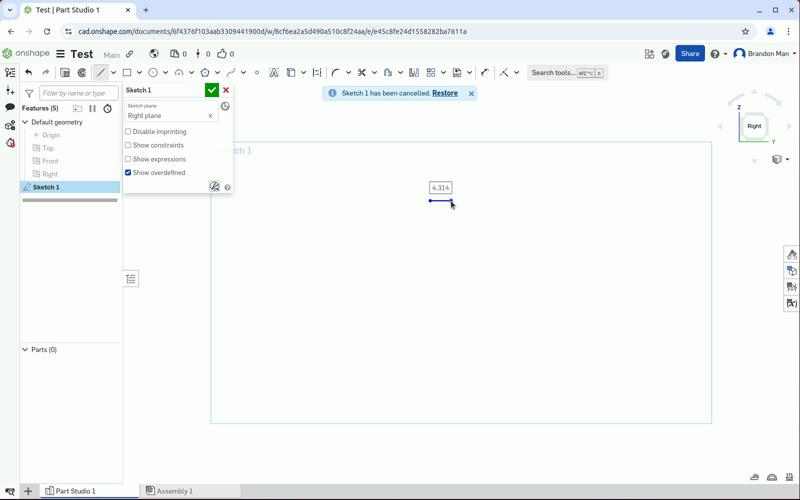
key(a)
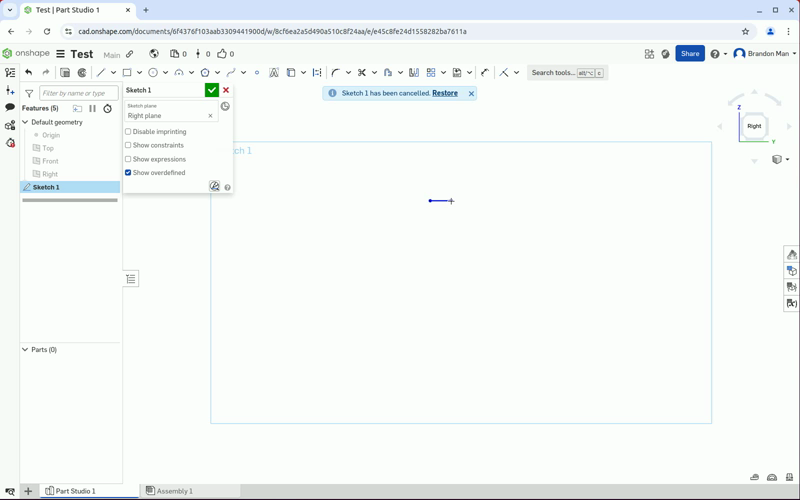
mouse_move(451, 200)
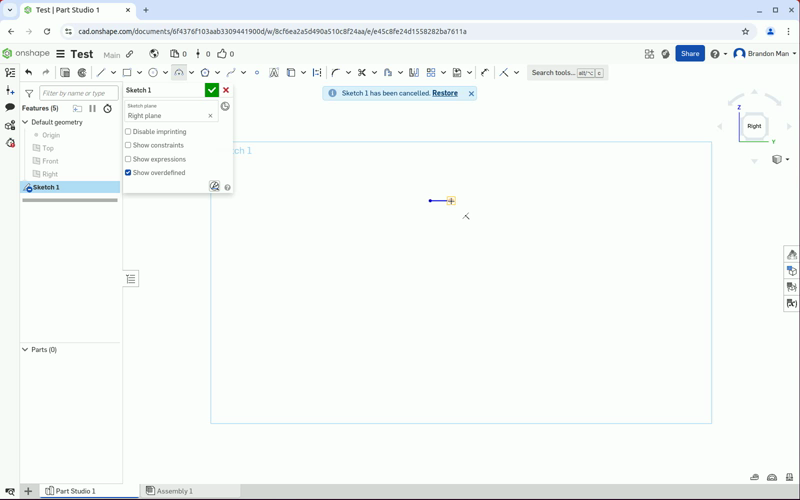
click(451, 200)
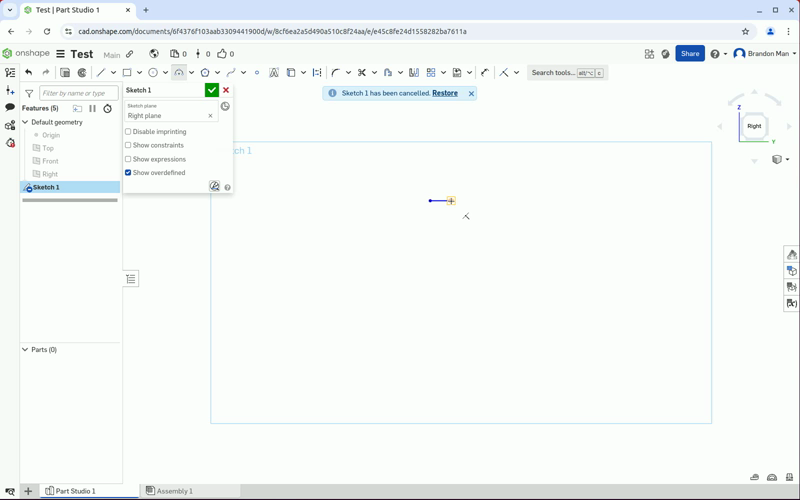
key_down(shift)
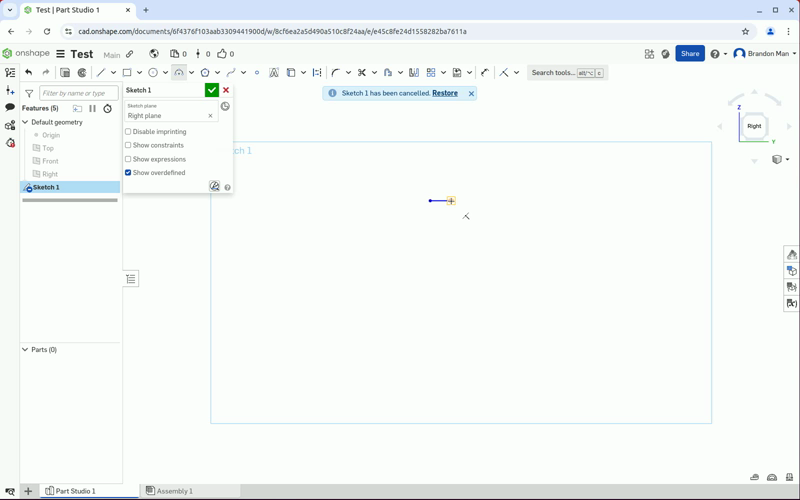
mouse_move(470, 200)
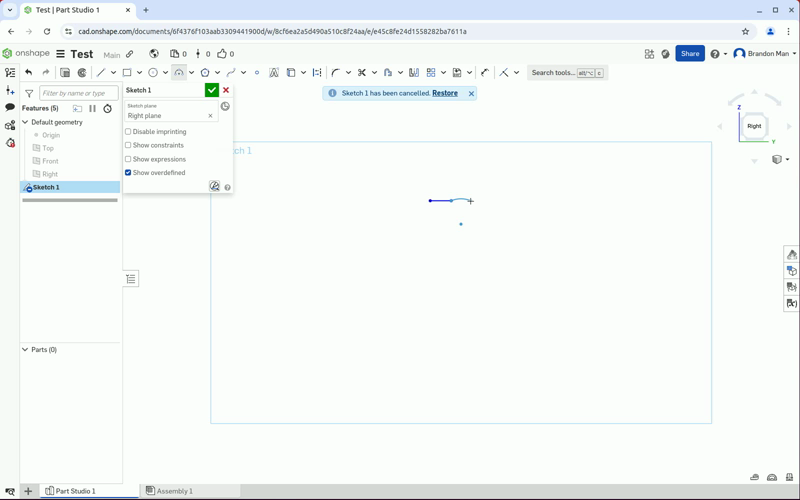
click(470, 200)
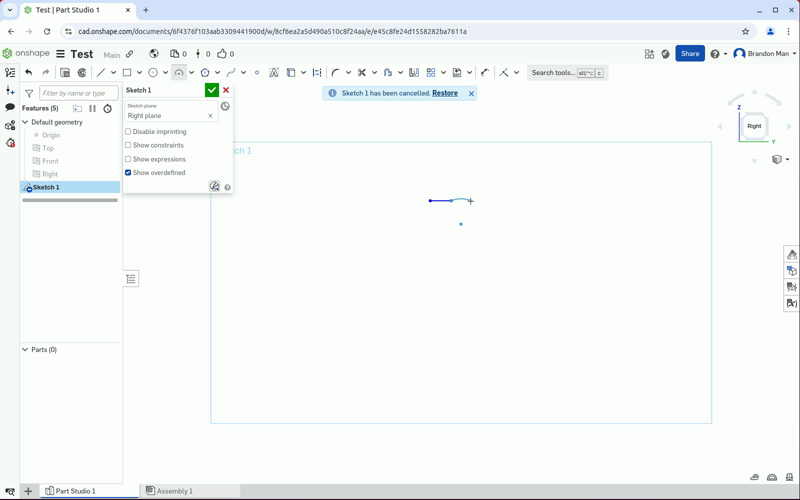
mouse_move(461, 190)
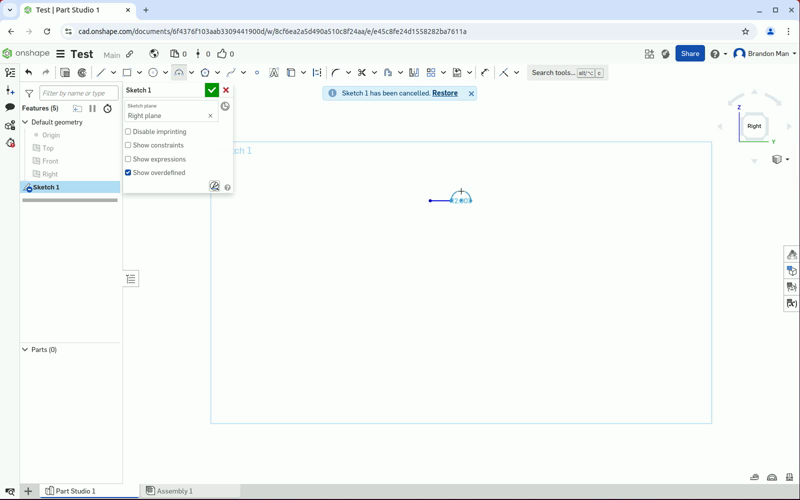
click(461, 190)
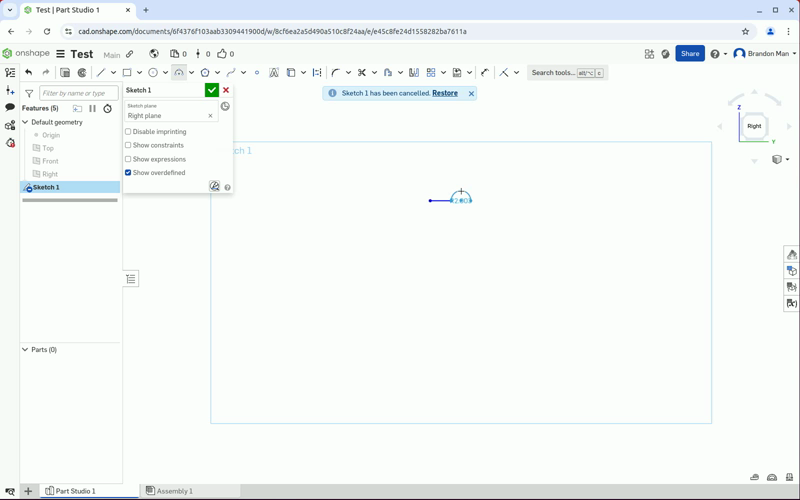
key_up(shift)
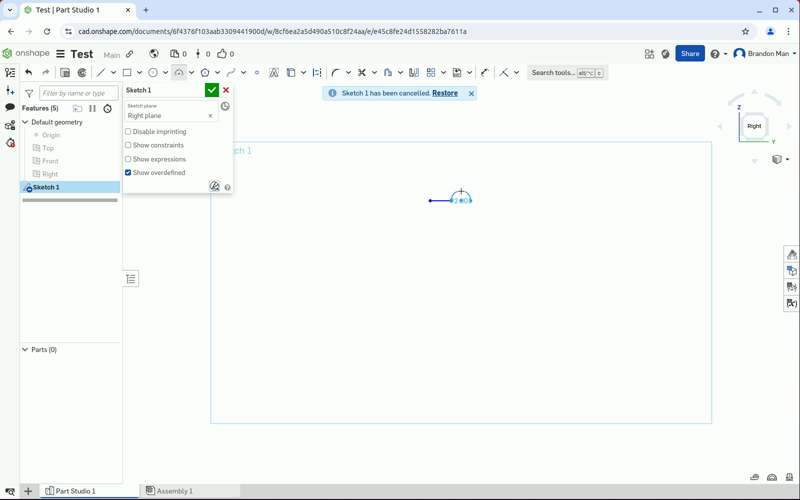
key(esc)
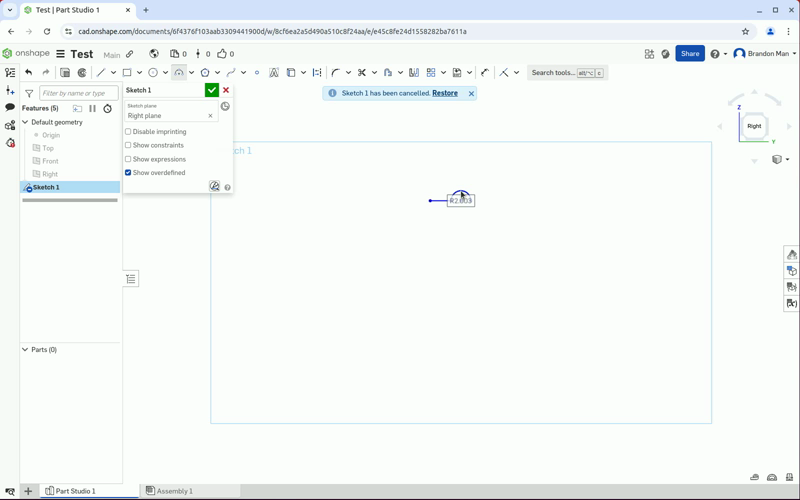
key(l)
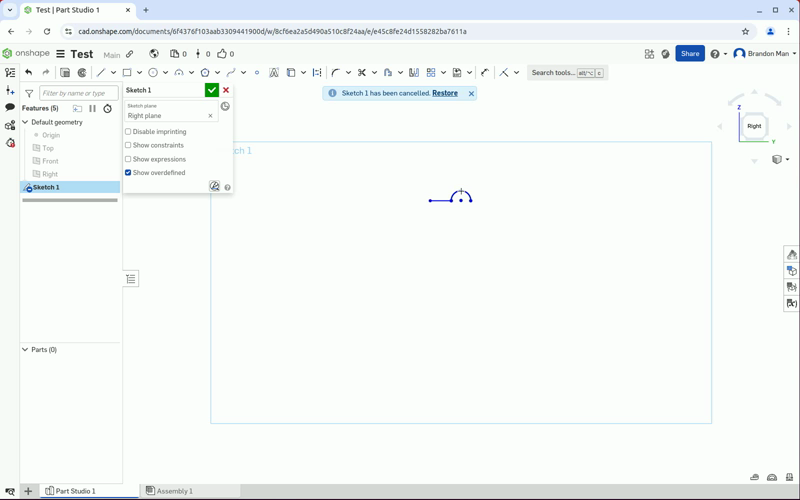
mouse_move(470, 200)
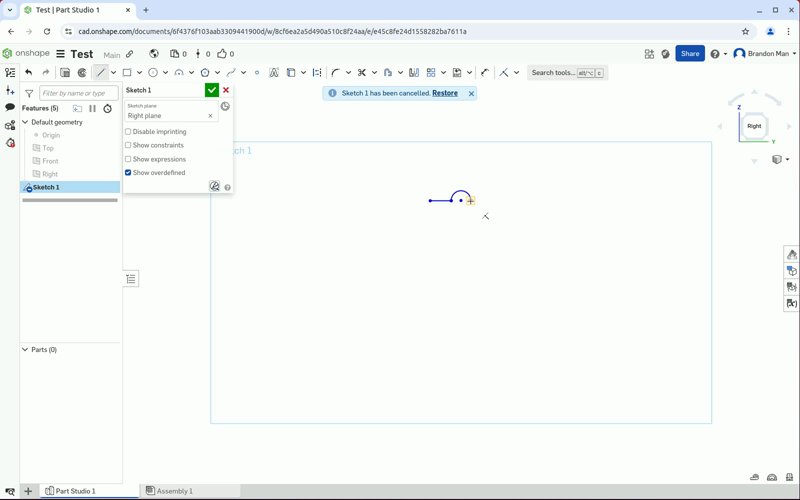
click(470, 200)
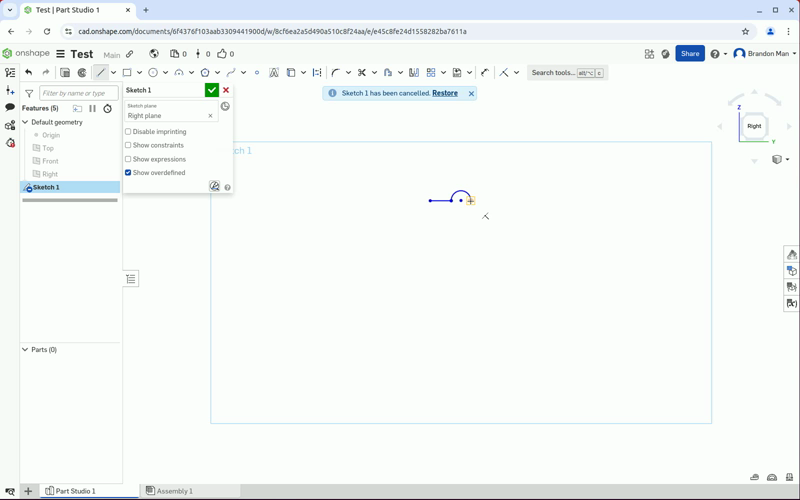
key_down(shift)
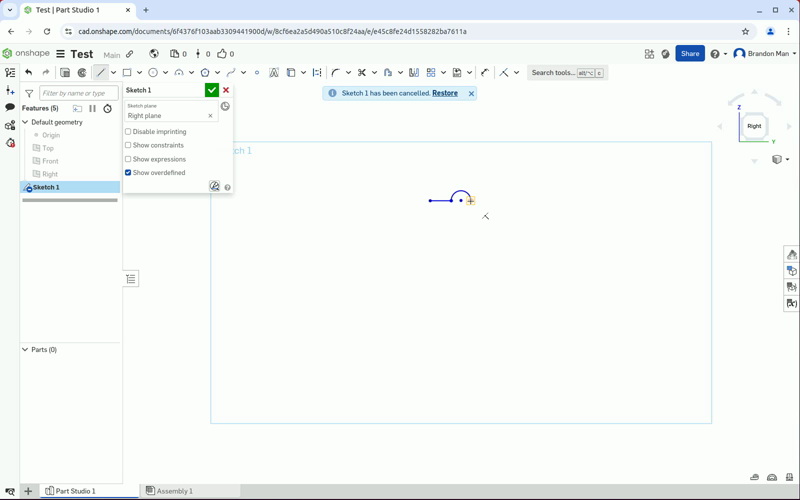
mouse_move(501, 200)
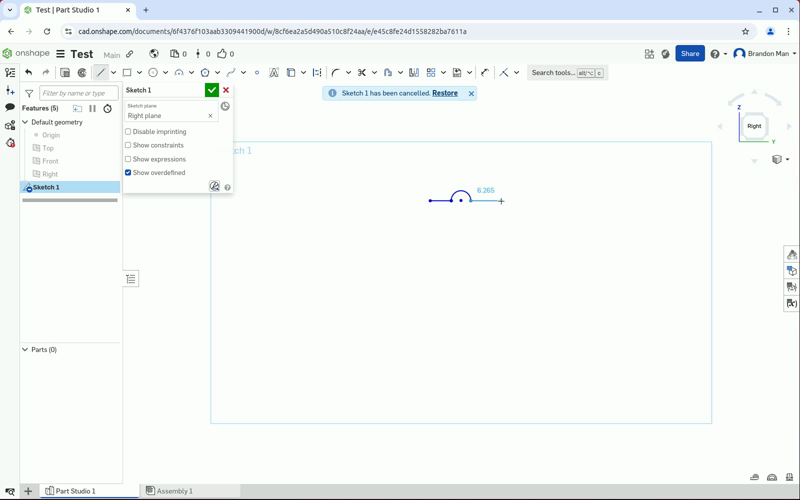
mouse_move(491, 200)
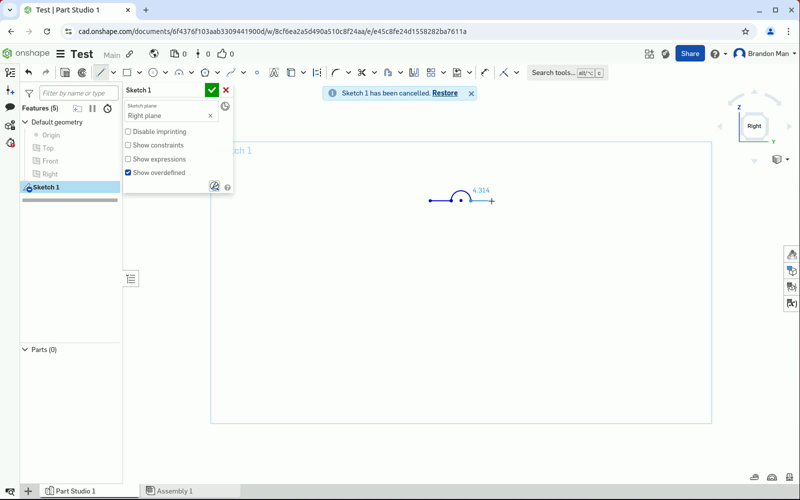
click(491, 200)
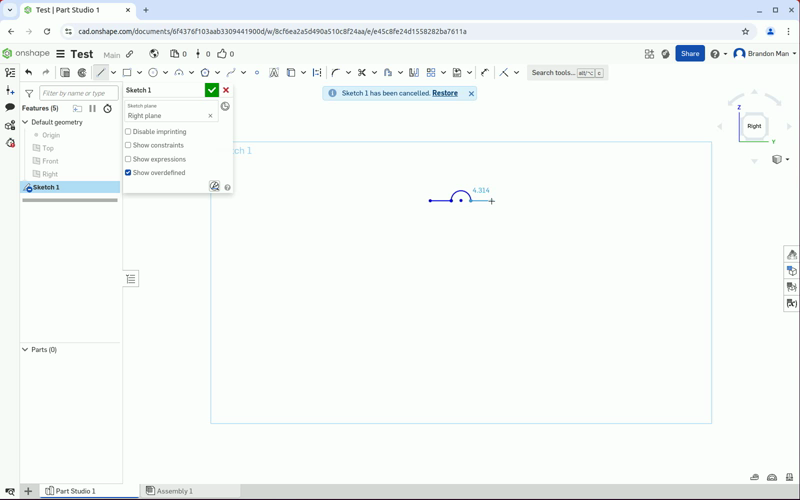
key_up(shift)
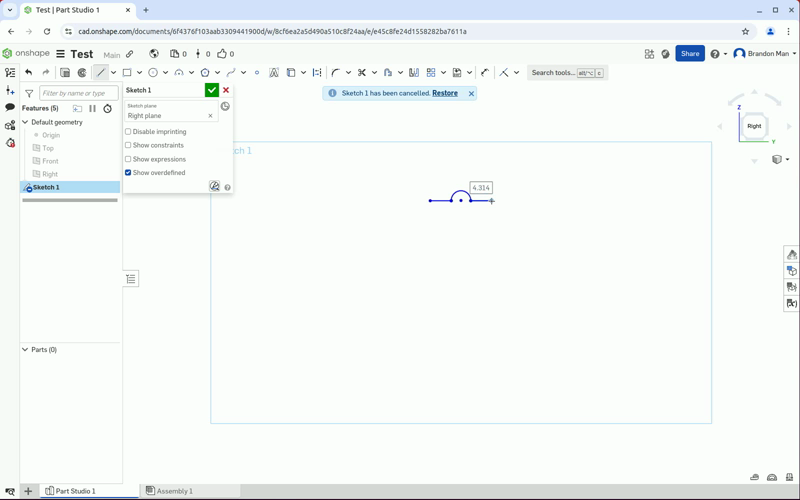
key(esc)
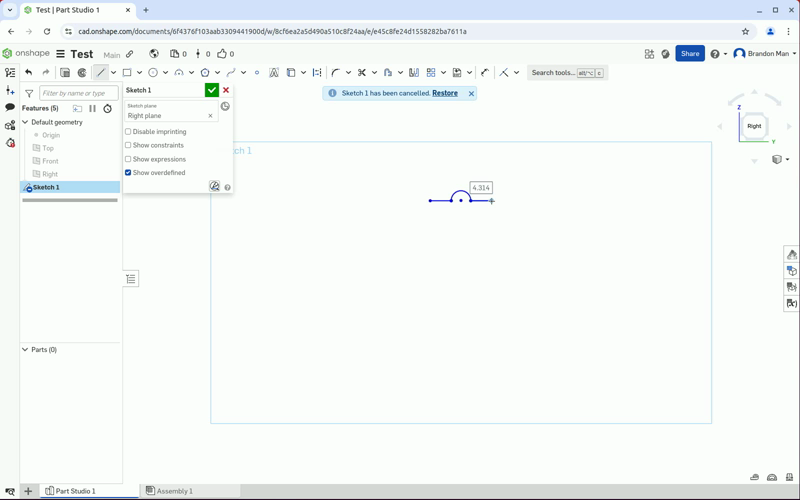
key(a)
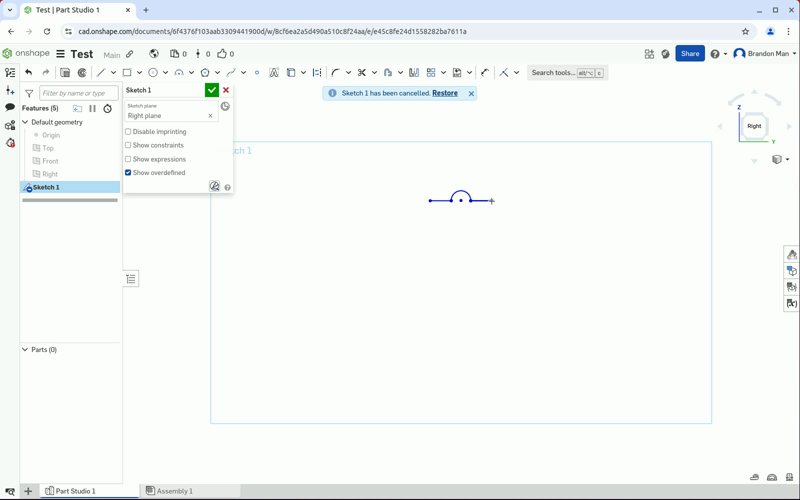
mouse_move(491, 200)
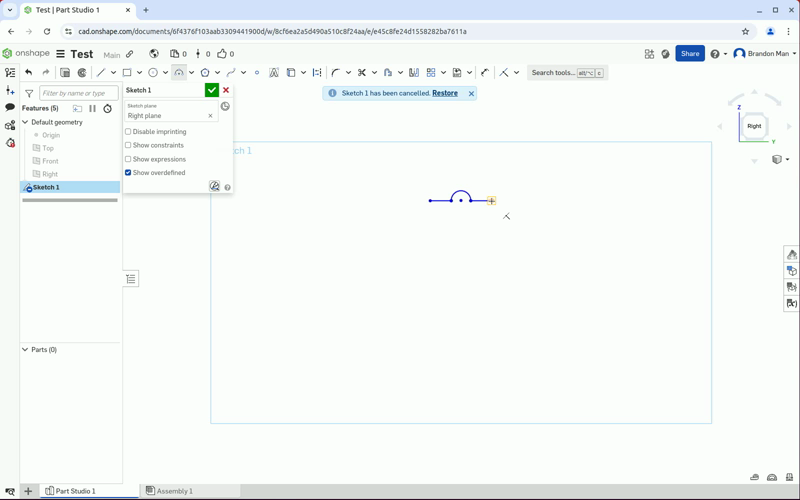
click(491, 200)
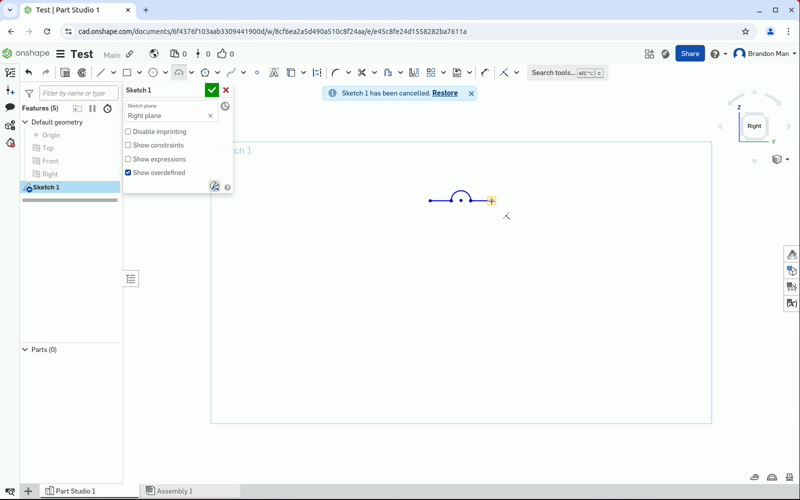
mouse_move(430, 200)
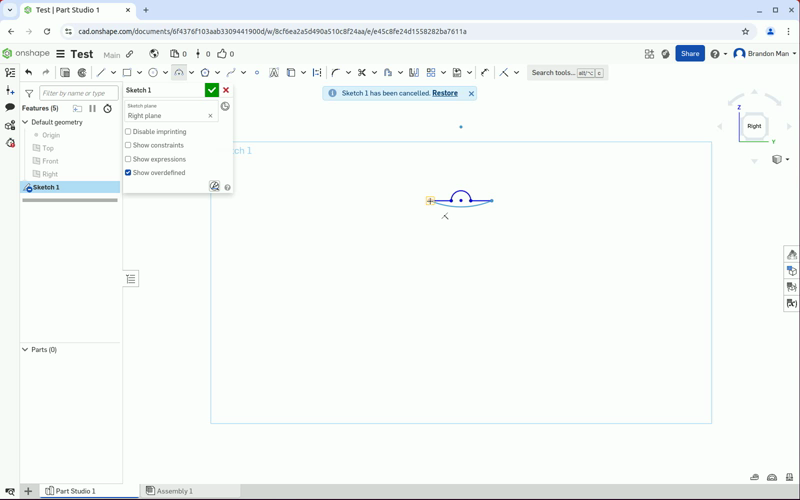
click(430, 200)
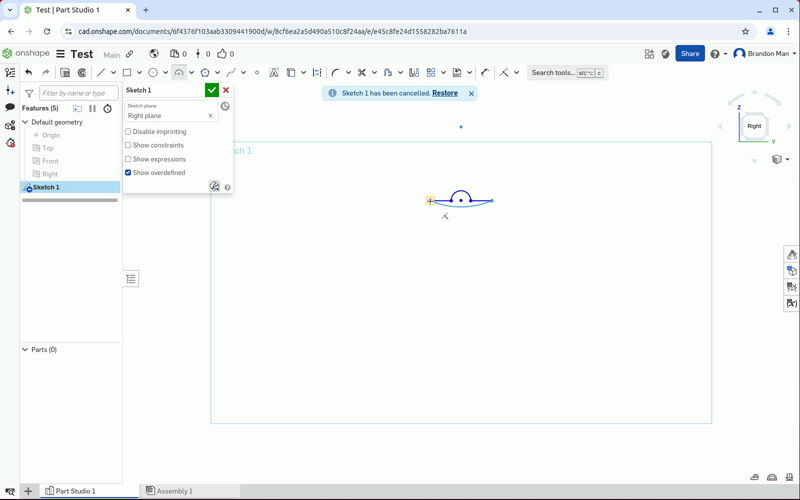
key_down(shift)
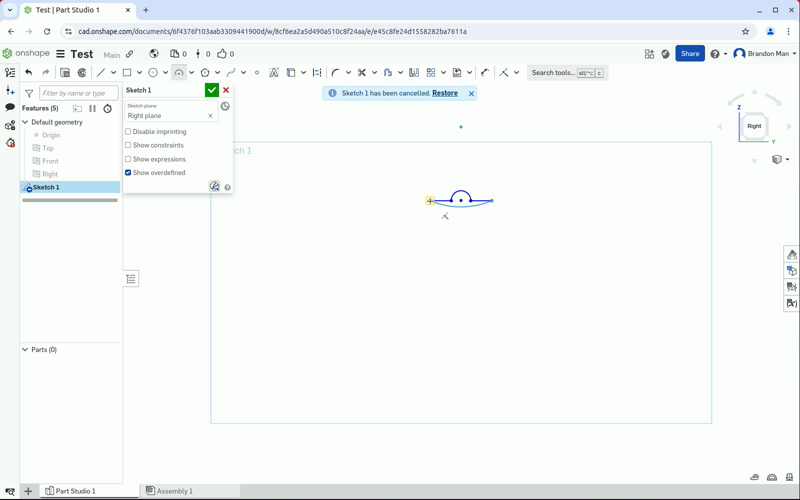
mouse_move(461, 170)
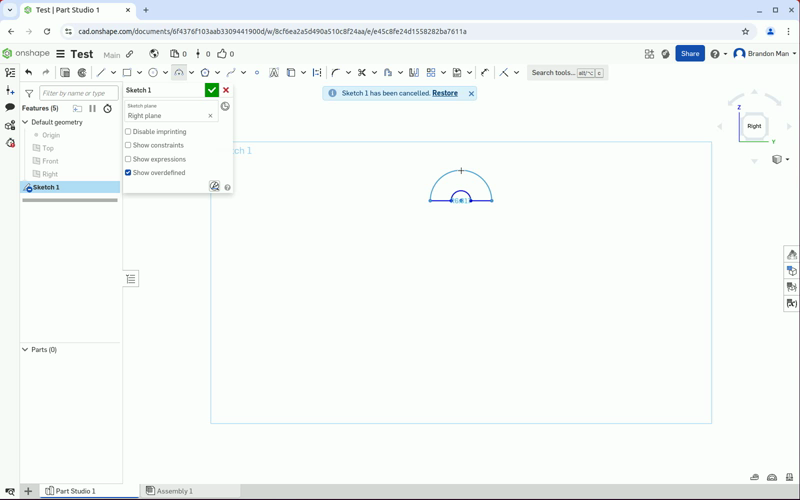
click(461, 170)
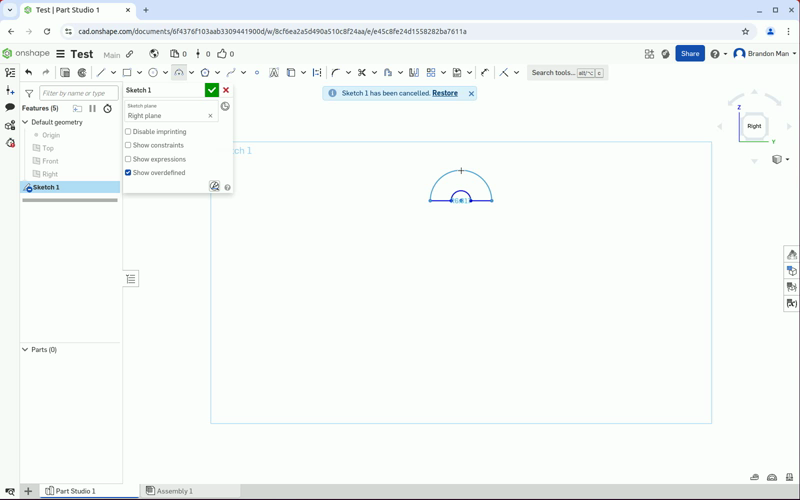
key_up(shift)
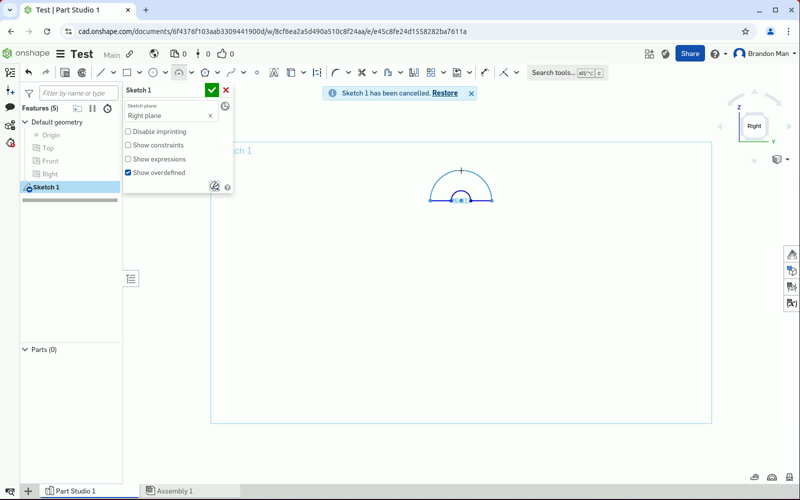
key(esc)
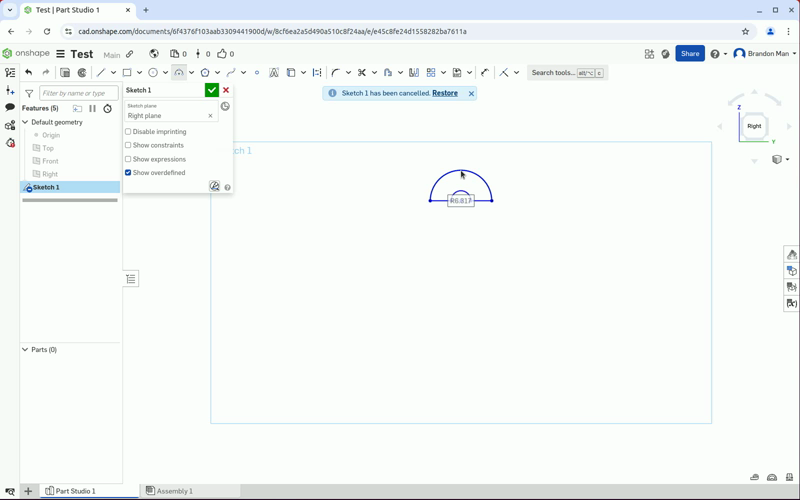
mouse_move(461, 194)
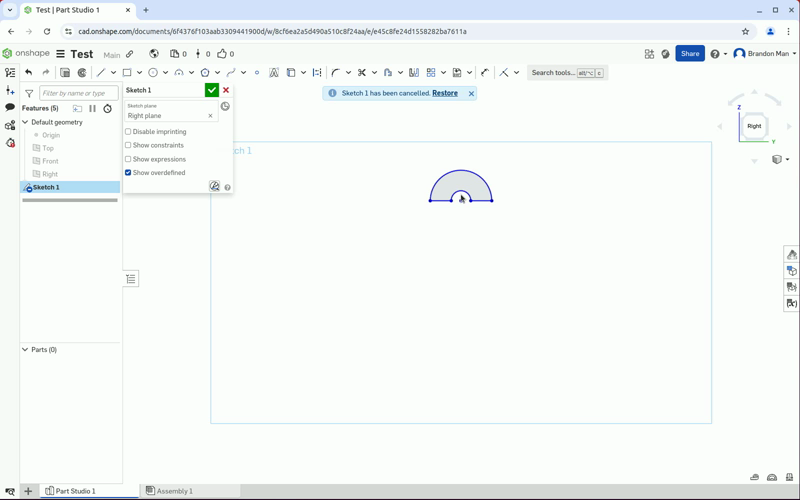
scroll(6)
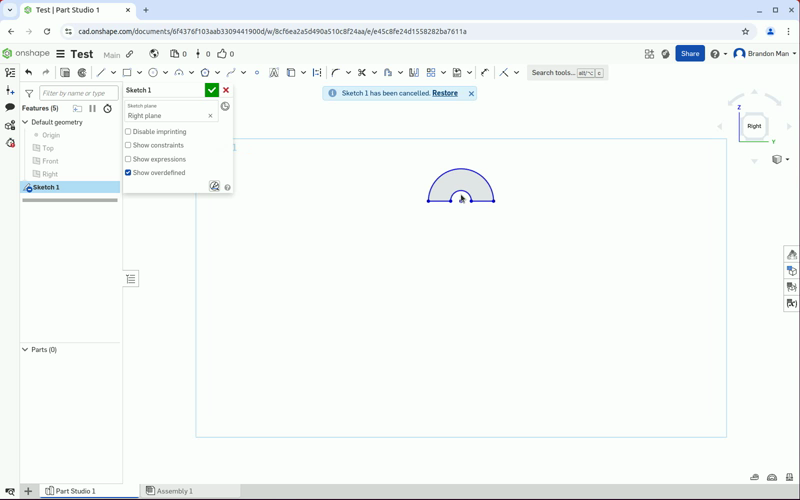
scroll(6)
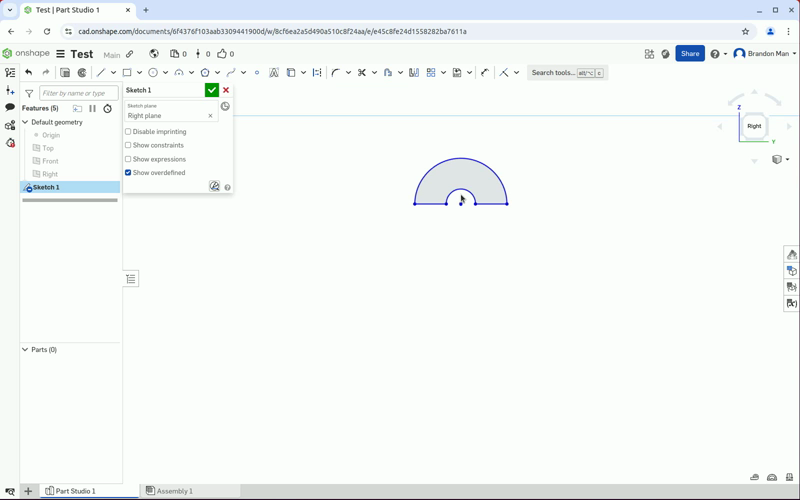
scroll(6)
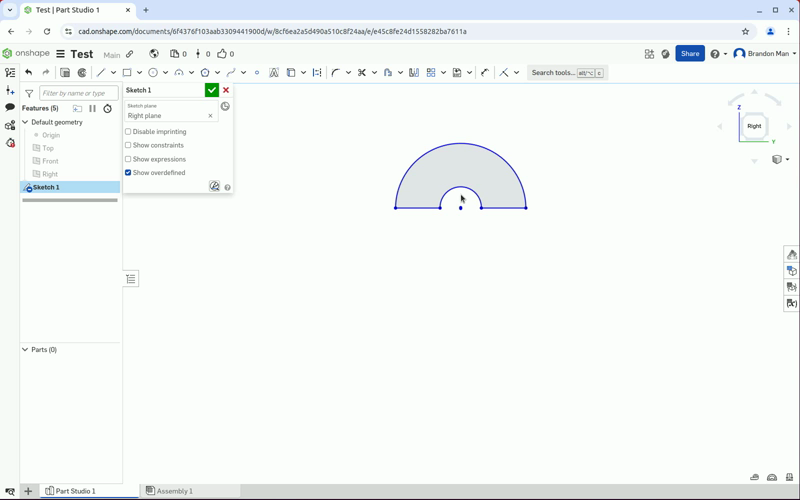
scroll(6)
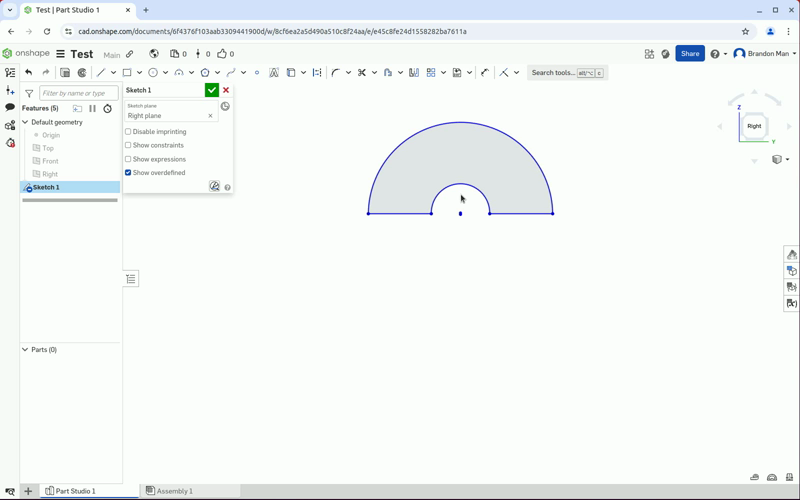
scroll(6)
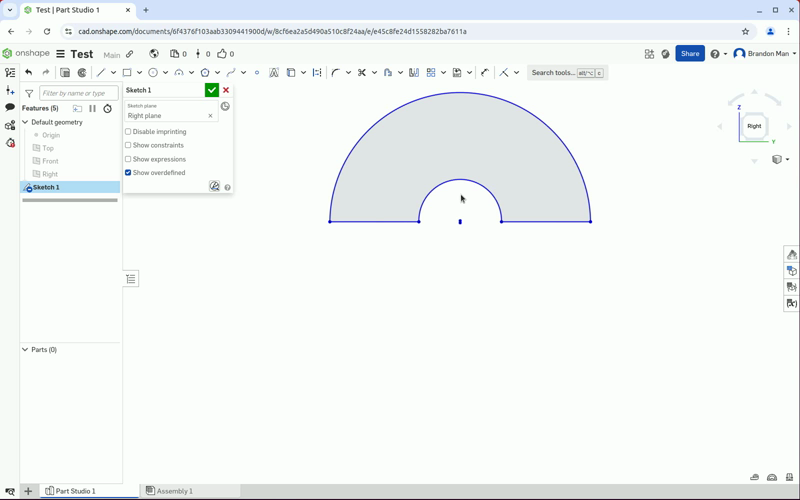
scroll(6)
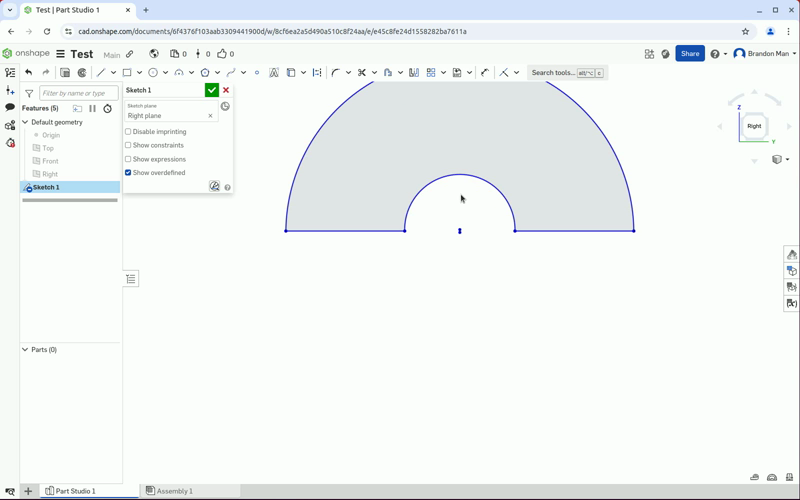
scroll(6)
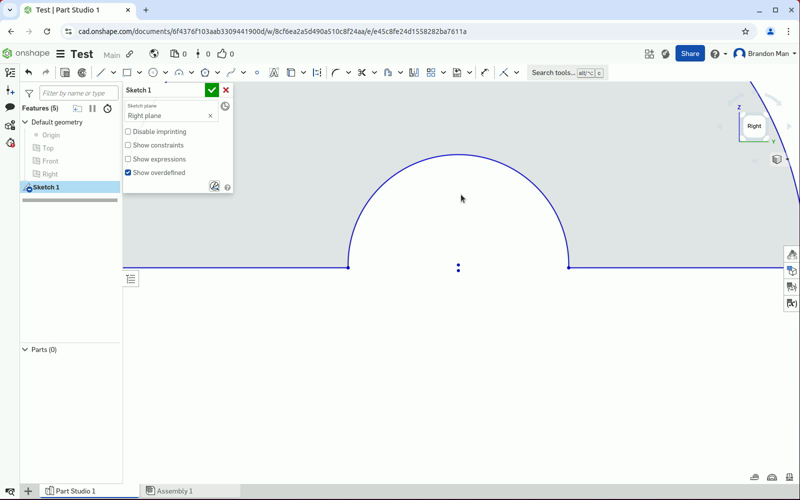
click(461, 194)
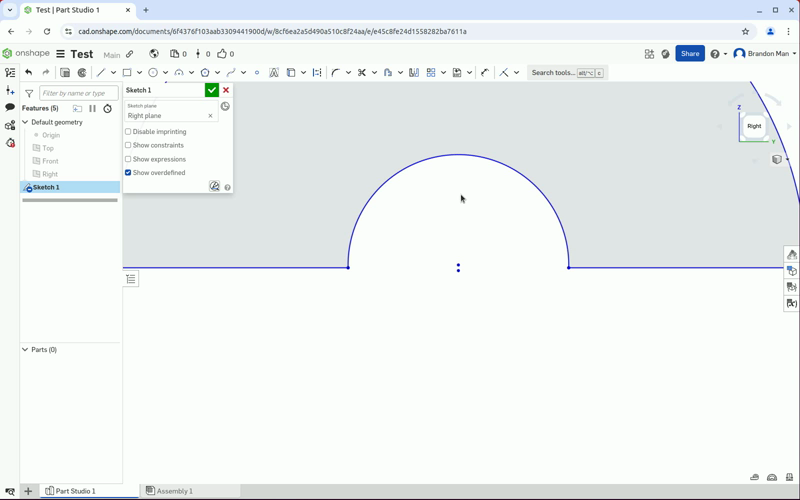
scroll(-6)
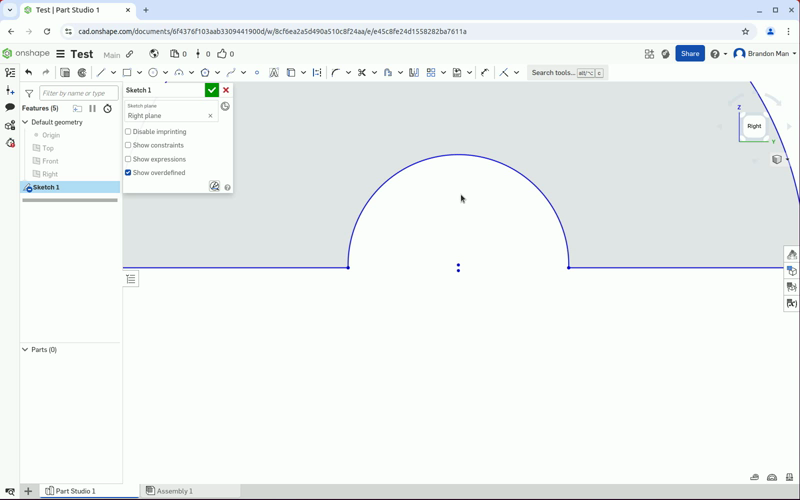
scroll(-6)
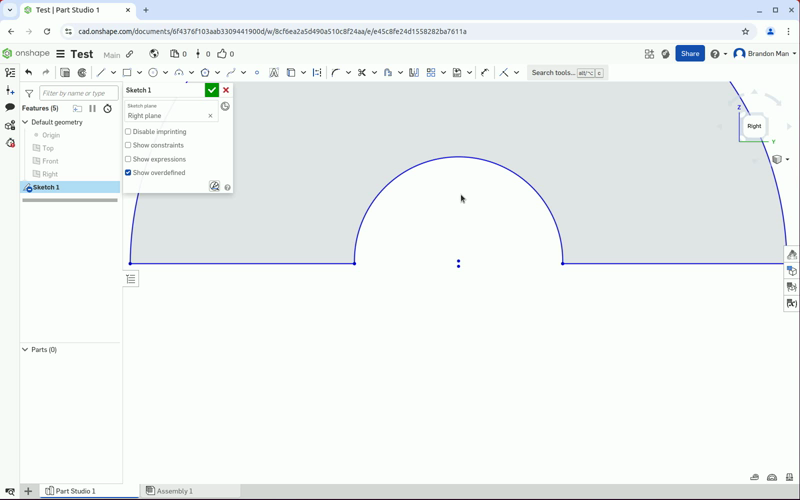
scroll(-6)
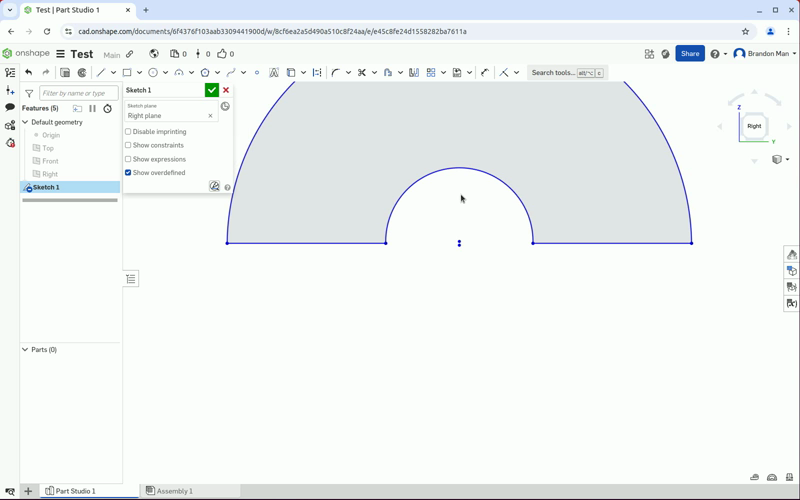
scroll(-6)
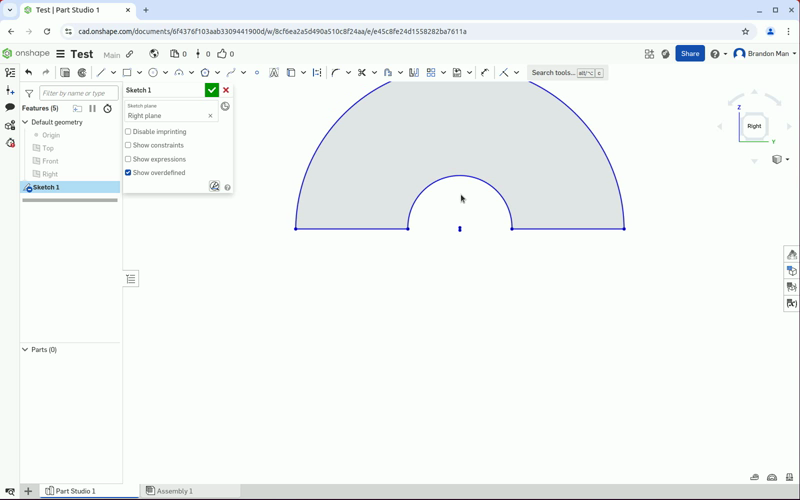
scroll(-6)
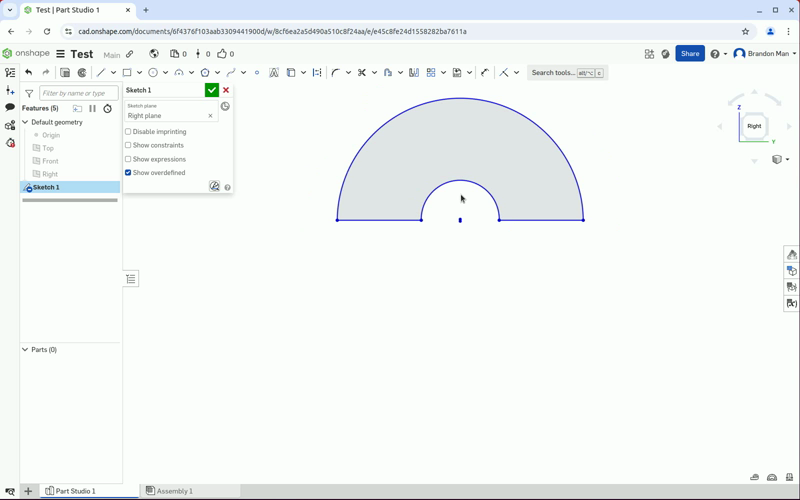
scroll(-6)
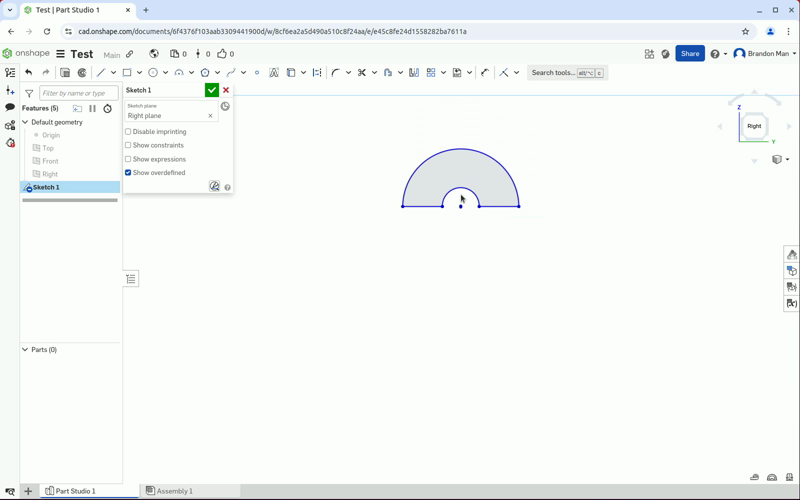
scroll(-6)
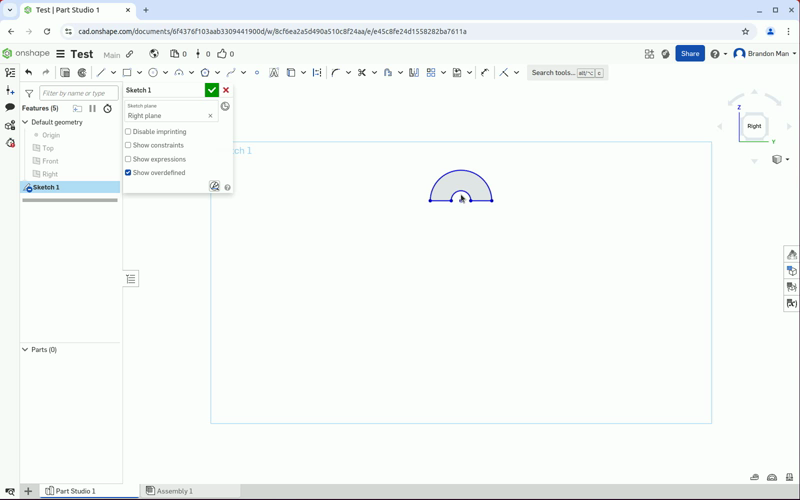
mouse_move(73, 352)
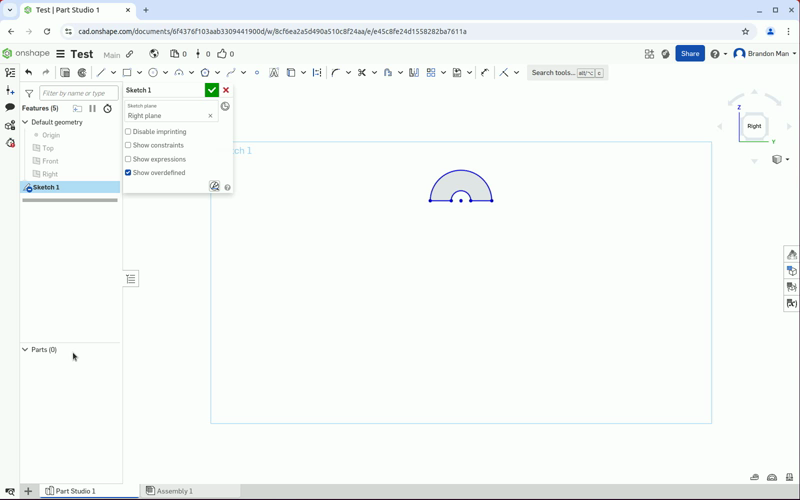
key(shift+y)
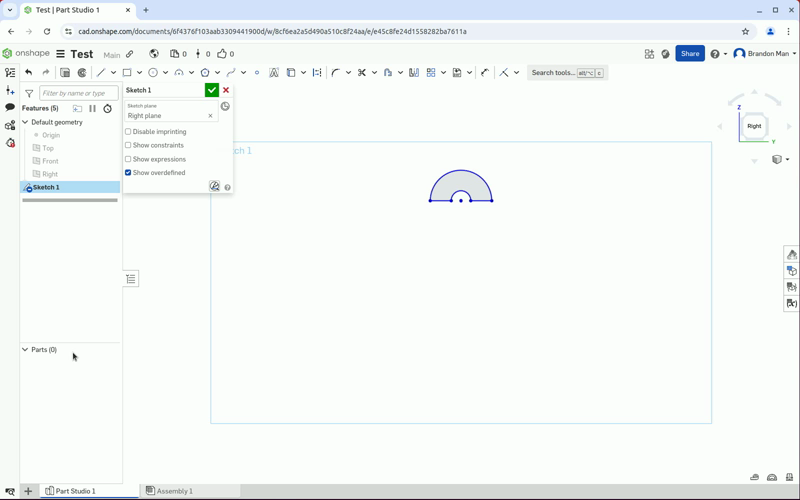
key(shift+e)
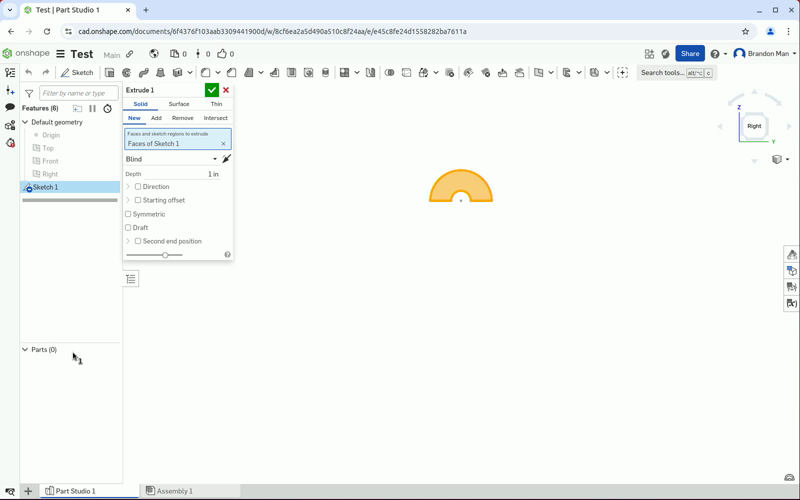
mouse_move(143, 106)
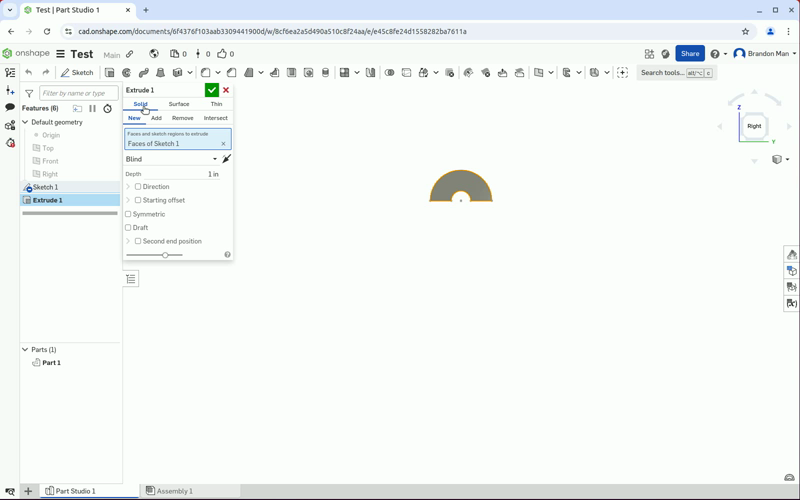
click(143, 106)
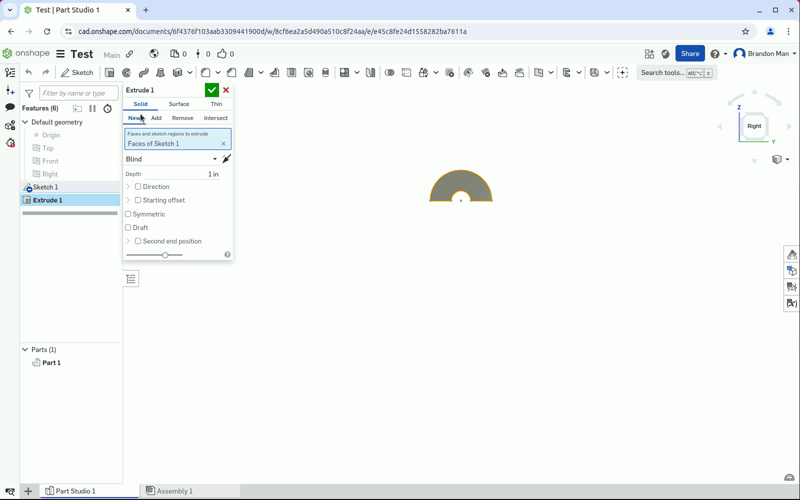
mouse_move(137, 120)
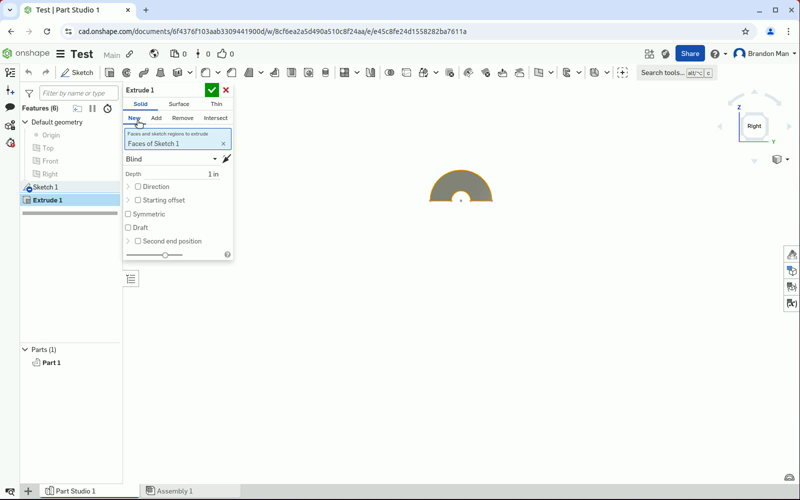
click(137, 120)
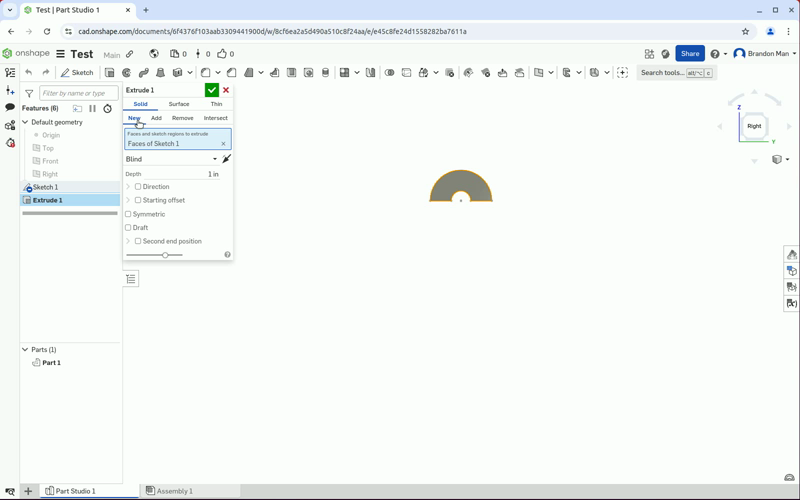
key(tab, 4)
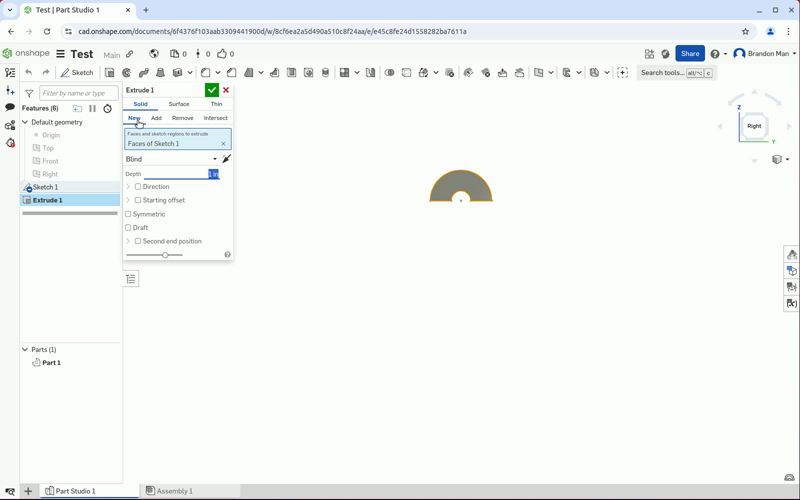
text(4.092)
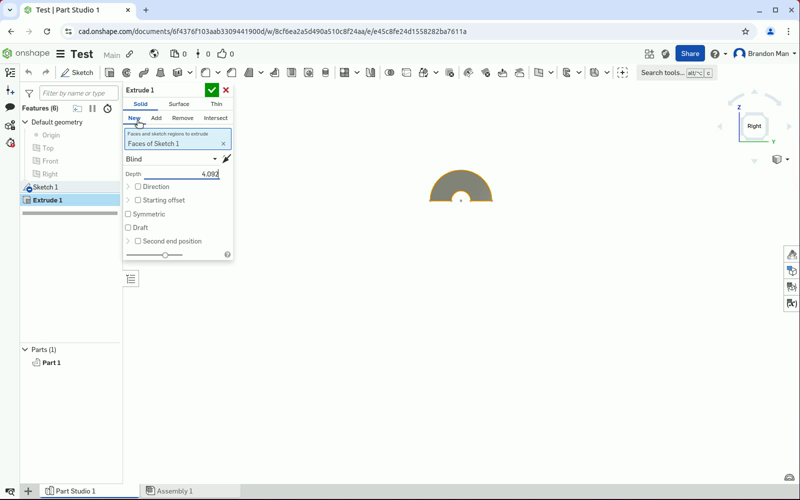
key(enter)
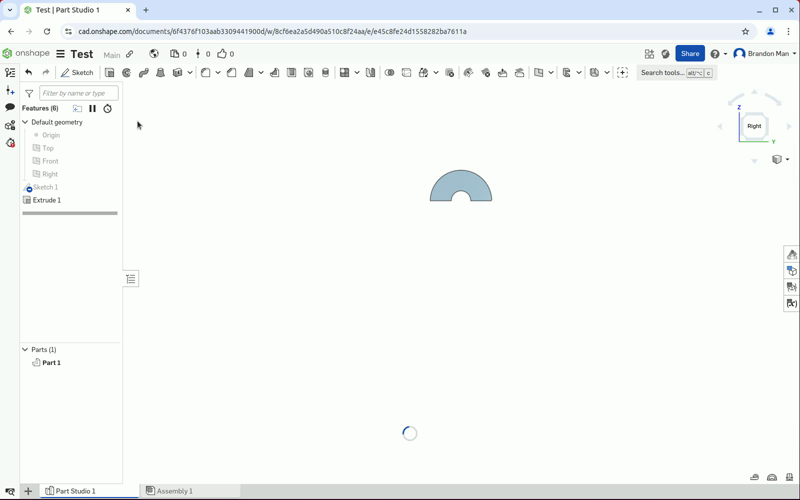
key(shift+h)
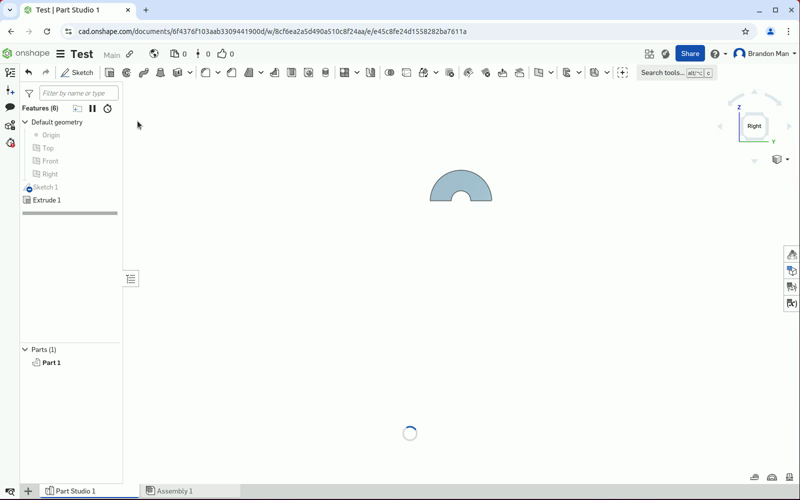
key(shift+h)
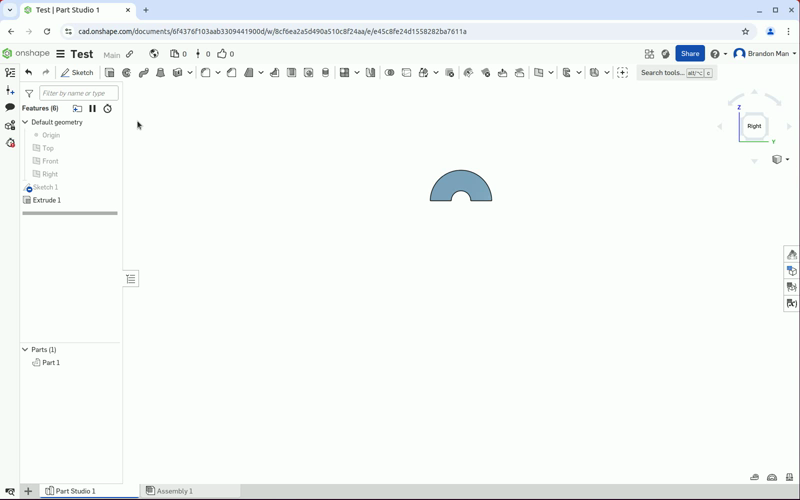
mouse_move(73, 189)
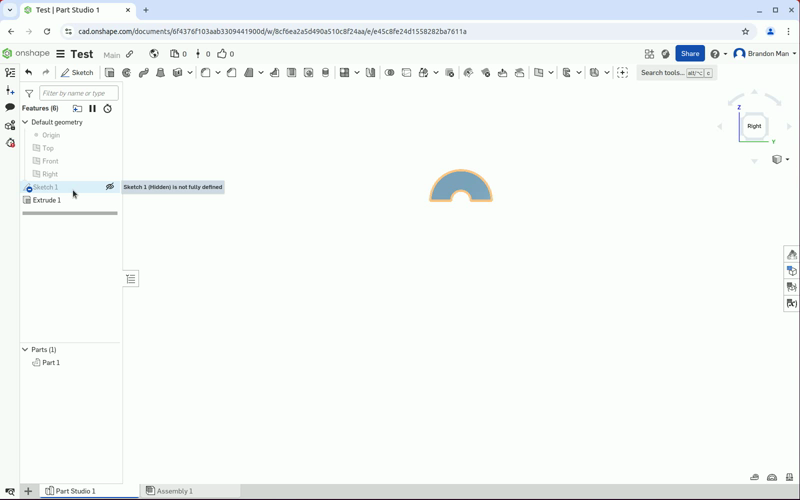
click(73, 189)
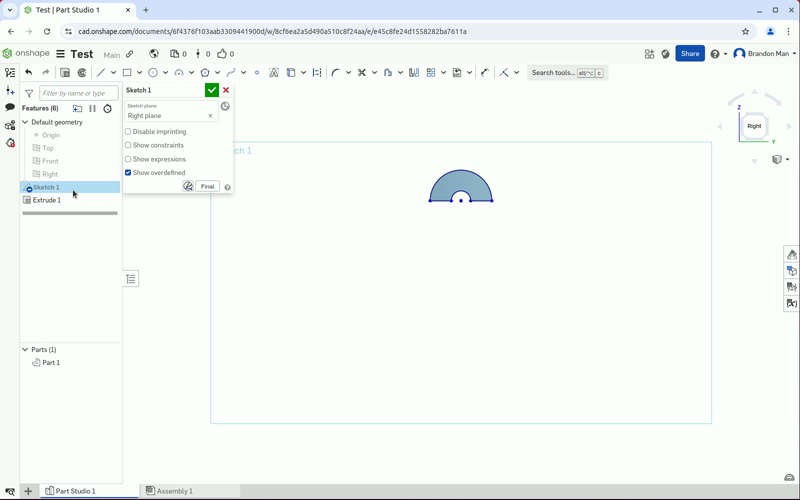
mouse_move(229, 92)
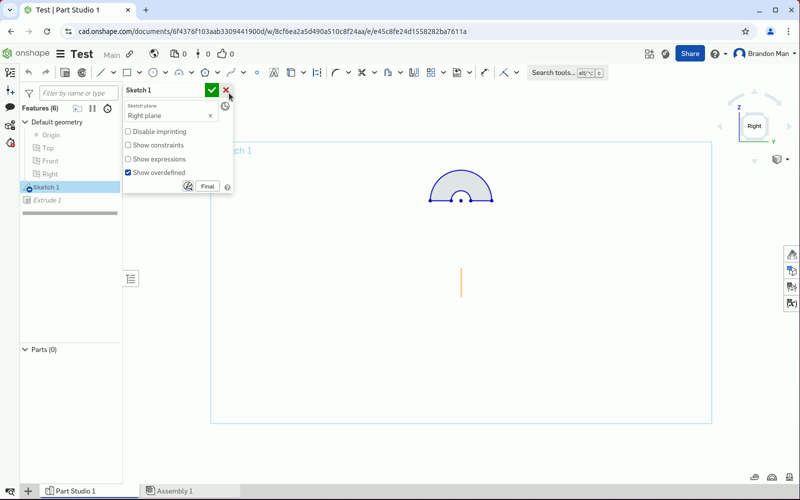
click(229, 92)
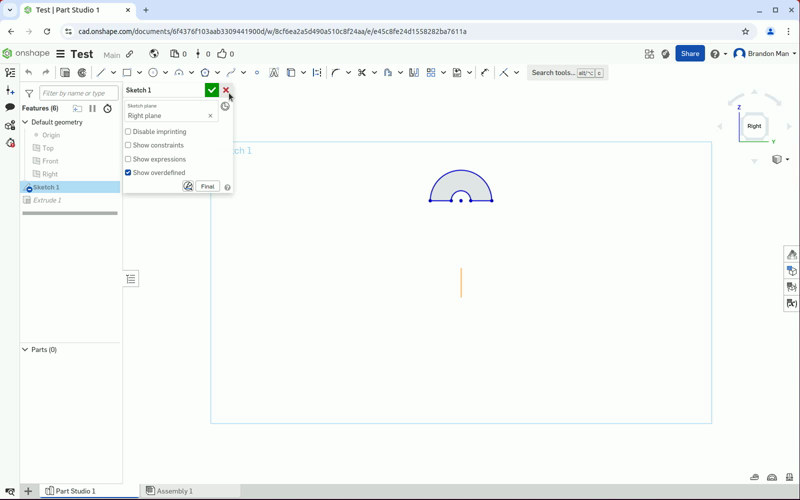
key(shift+s)
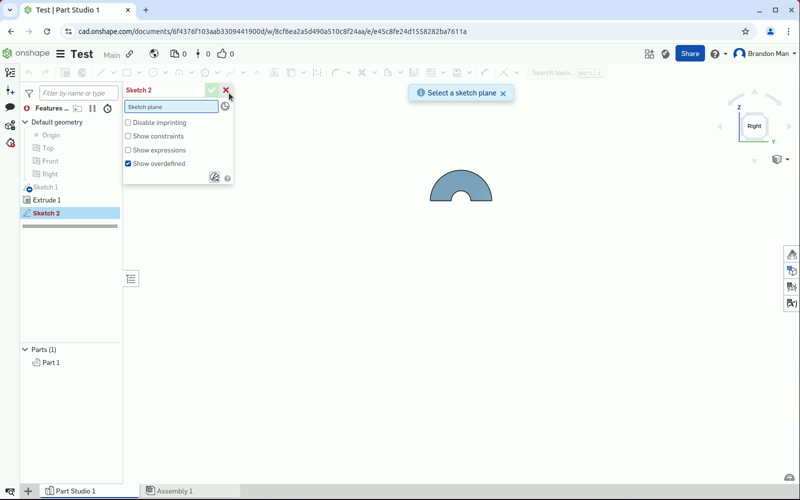
mouse_move(73, 176)
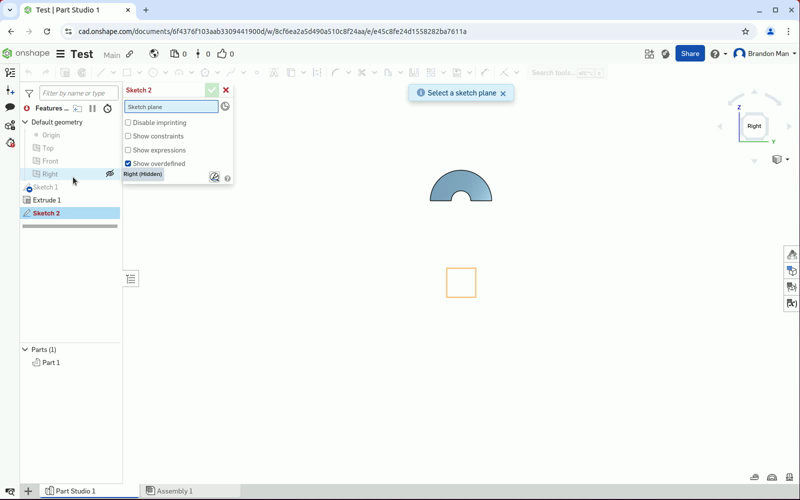
click(73, 176)
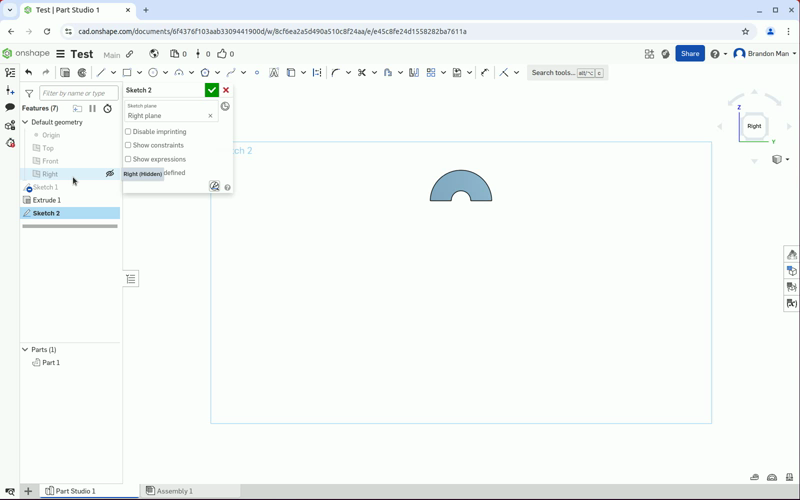
mouse_move(73, 352)
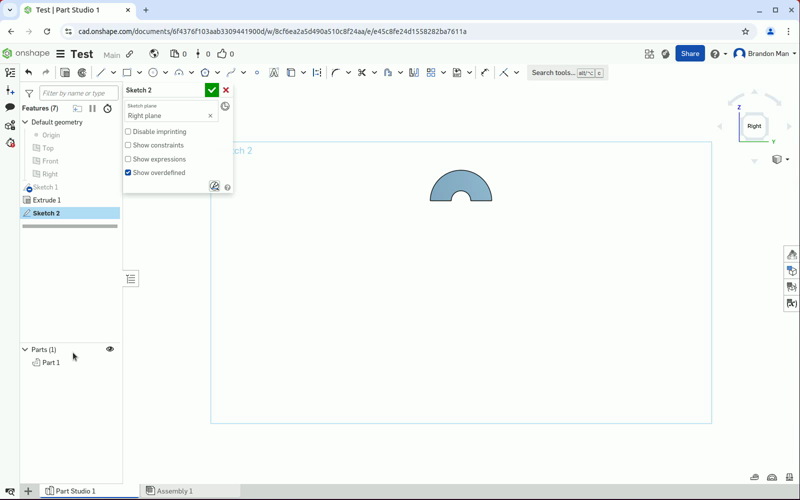
key(y)
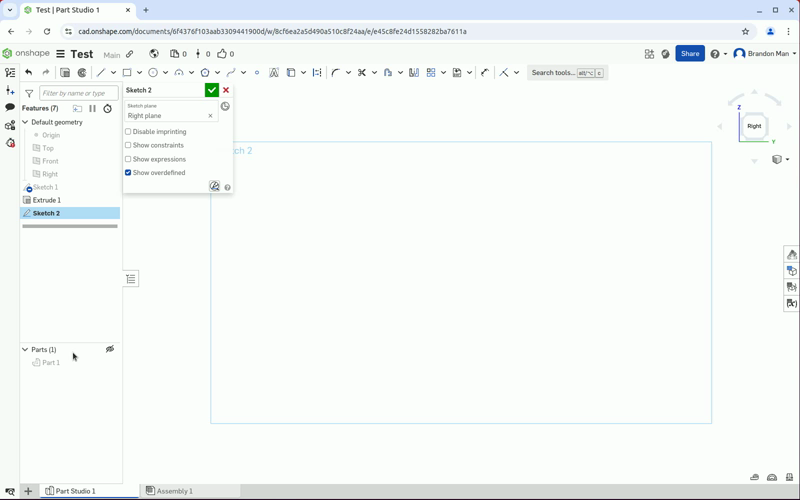
key(a)
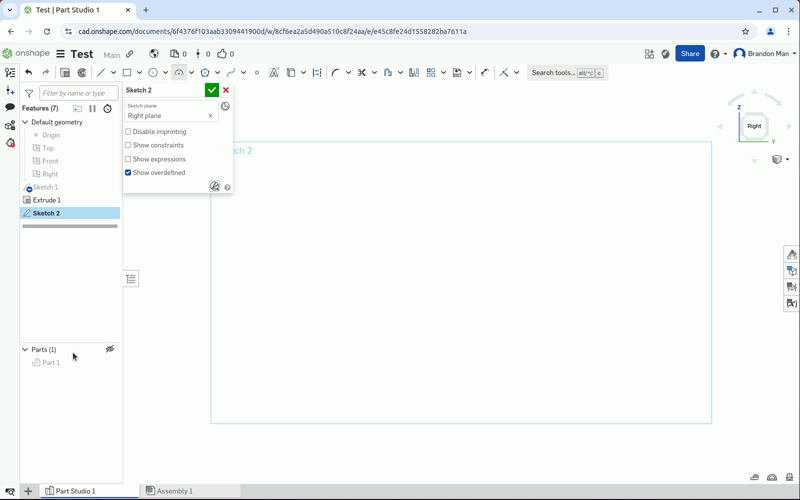
key_down(shift)
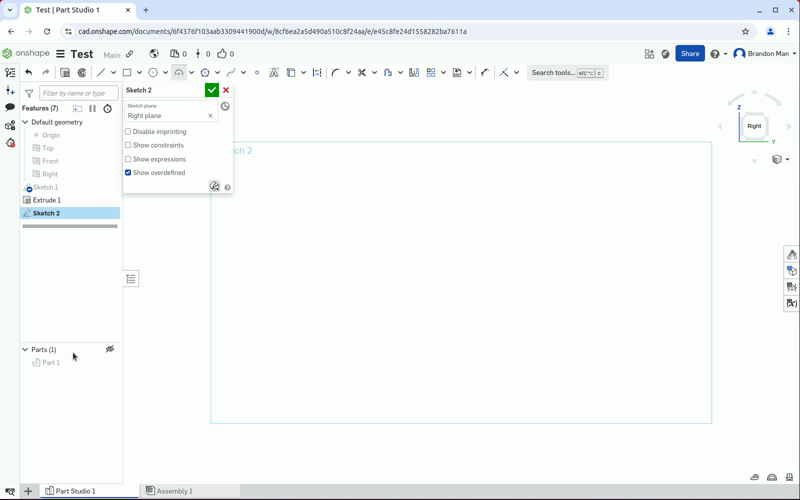
mouse_move(430, 282)
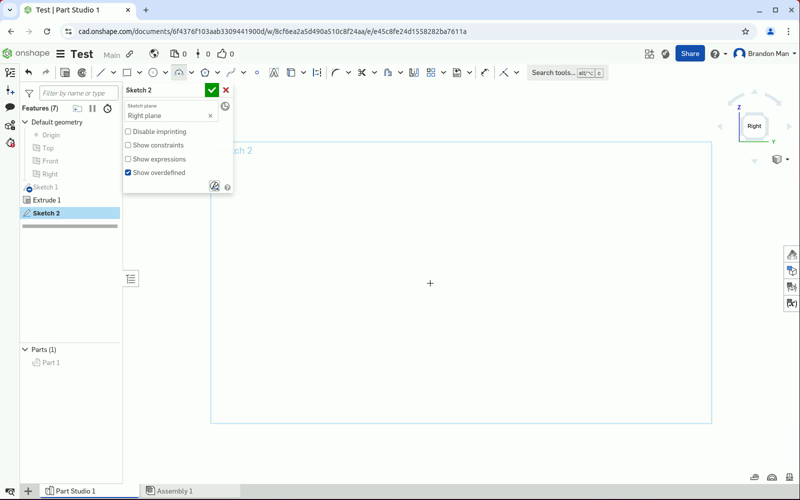
click(430, 282)
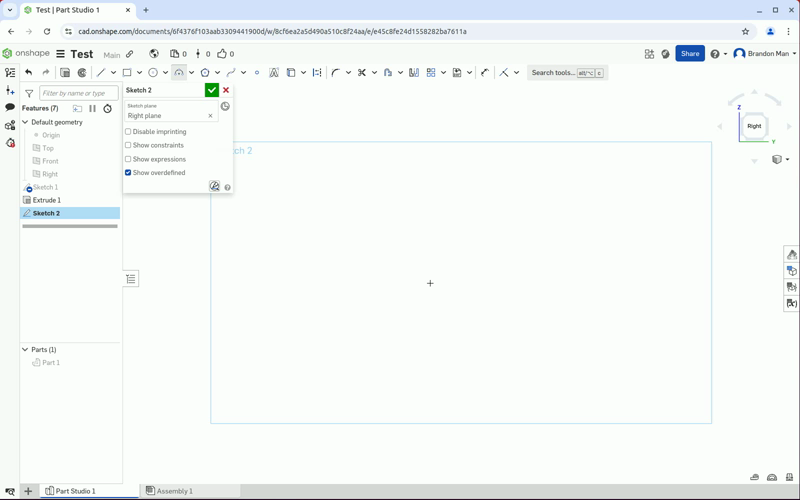
key_up(shift)
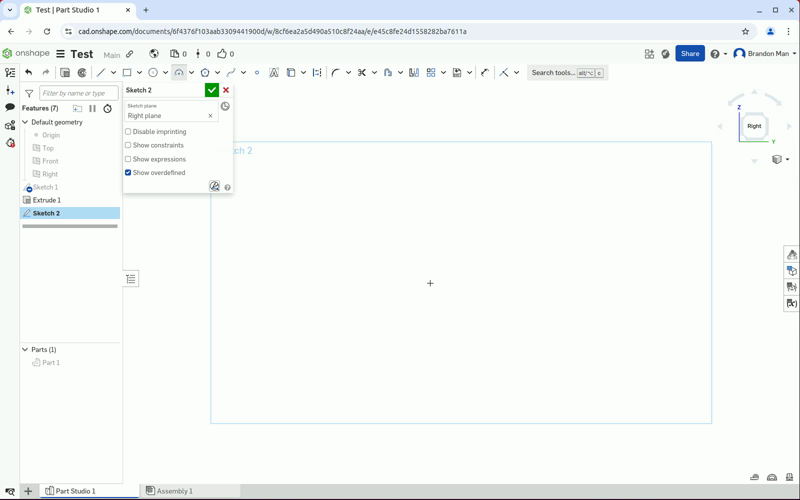
key_down(shift)
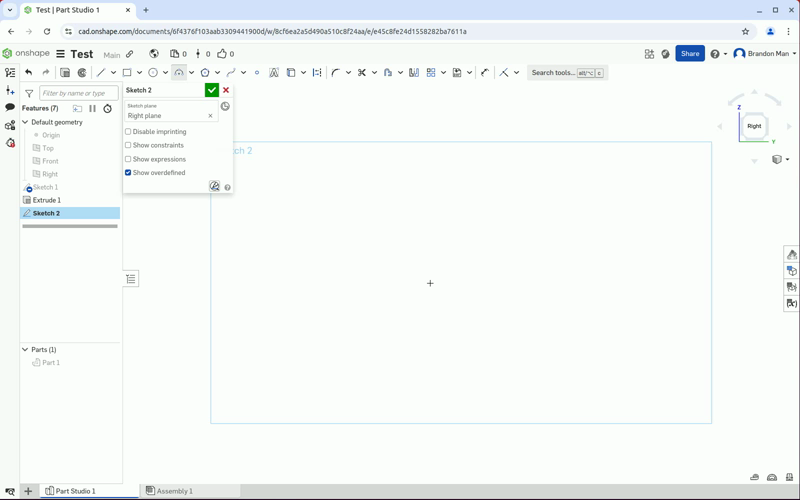
mouse_move(492, 282)
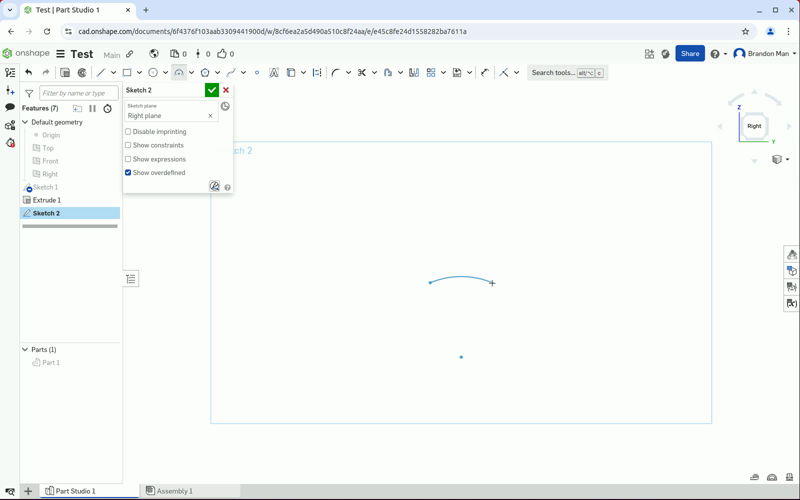
click(492, 282)
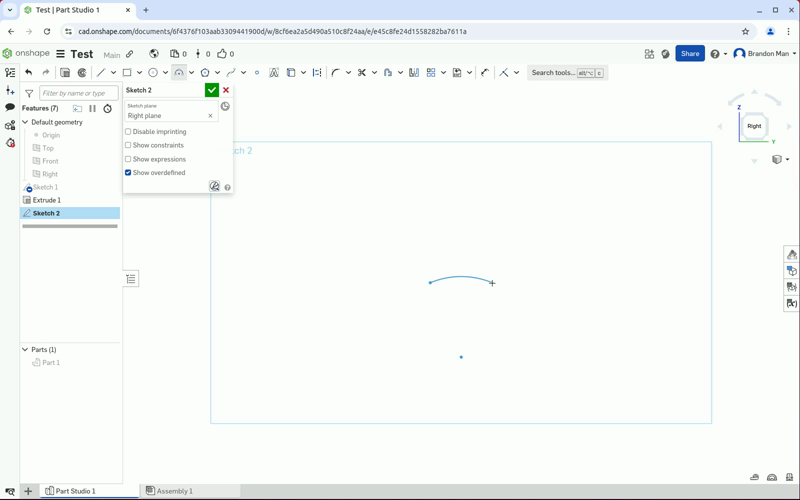
mouse_move(461, 313)
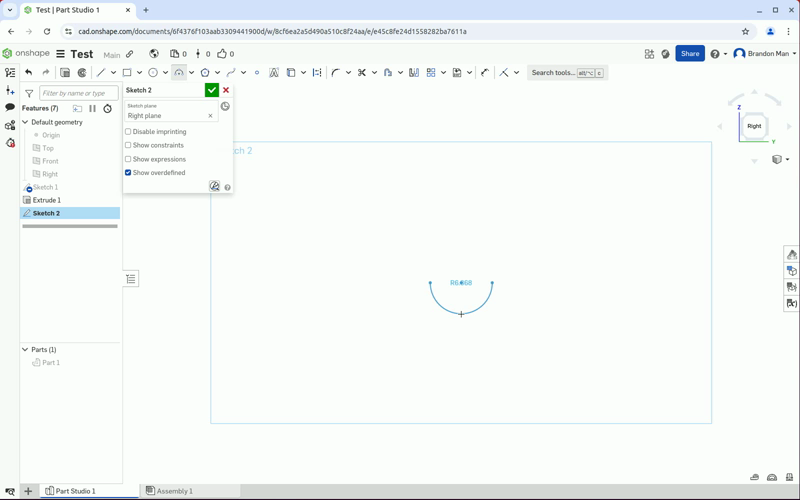
click(461, 313)
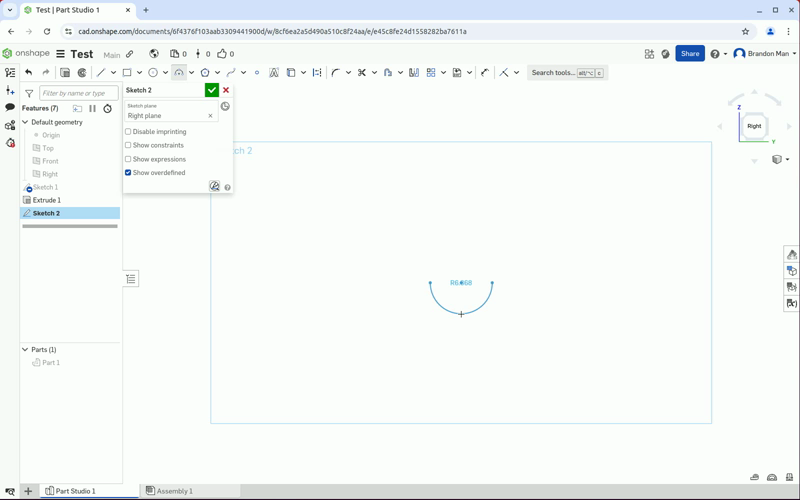
key_up(shift)
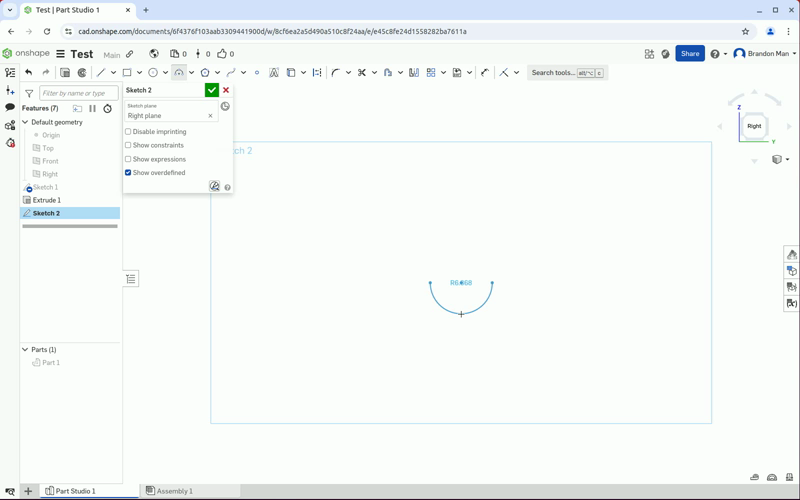
key(esc)
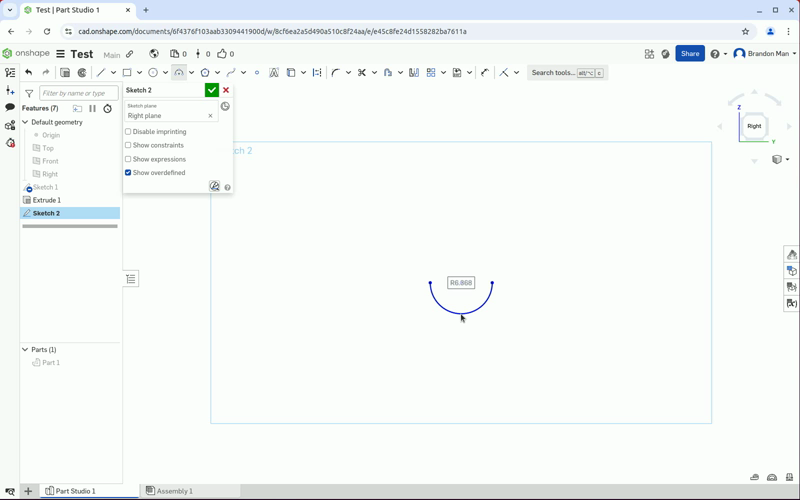
key(l)
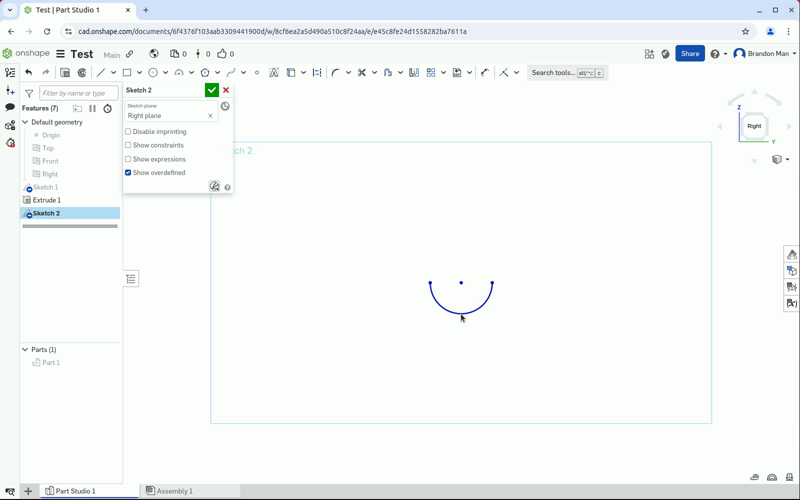
mouse_move(492, 282)
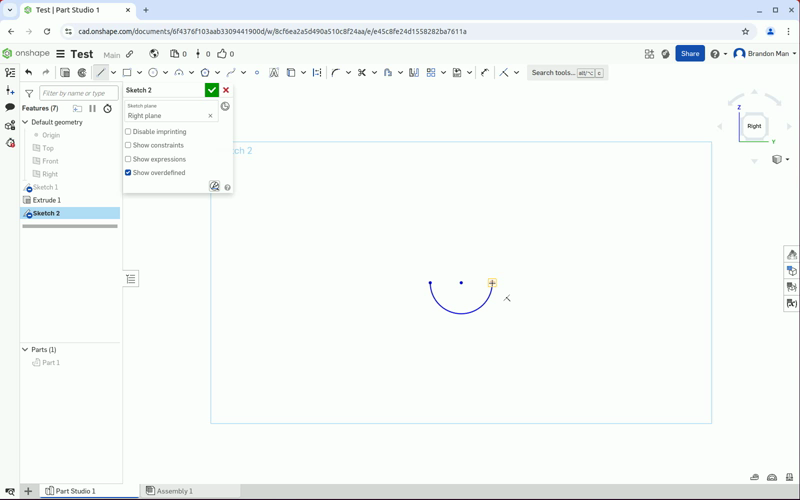
click(492, 282)
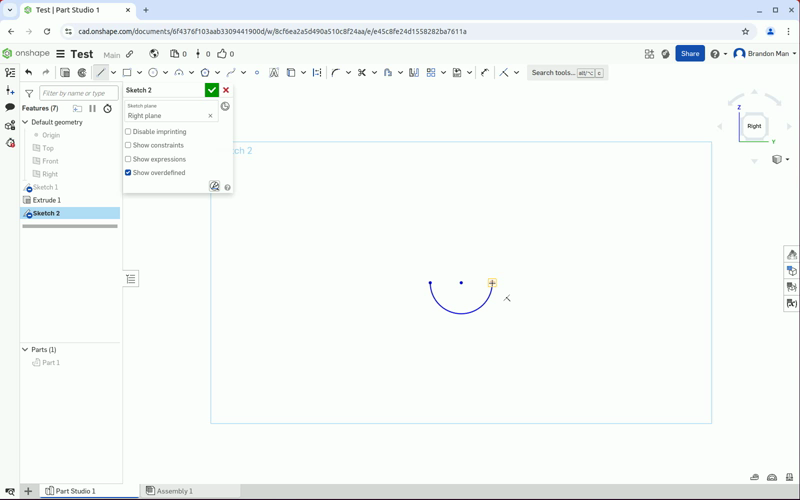
key_down(shift)
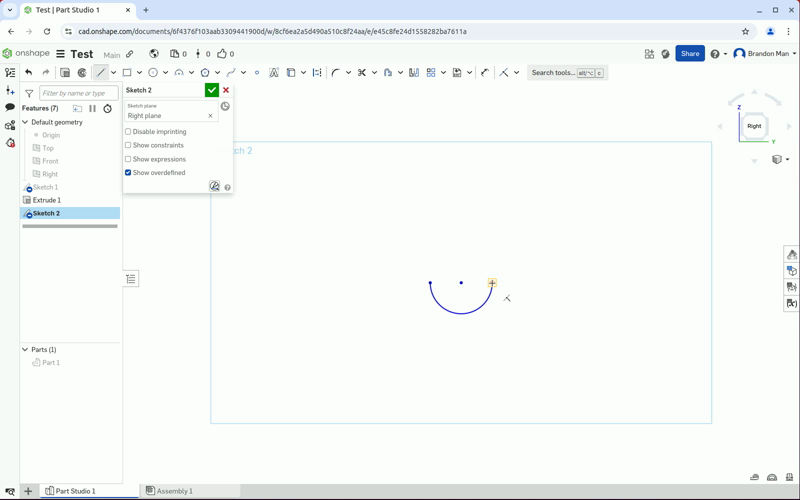
mouse_move(492, 200)
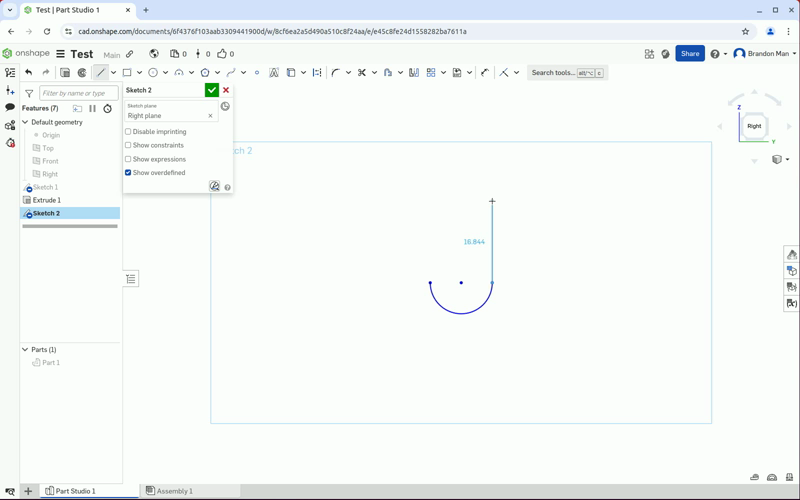
click(492, 200)
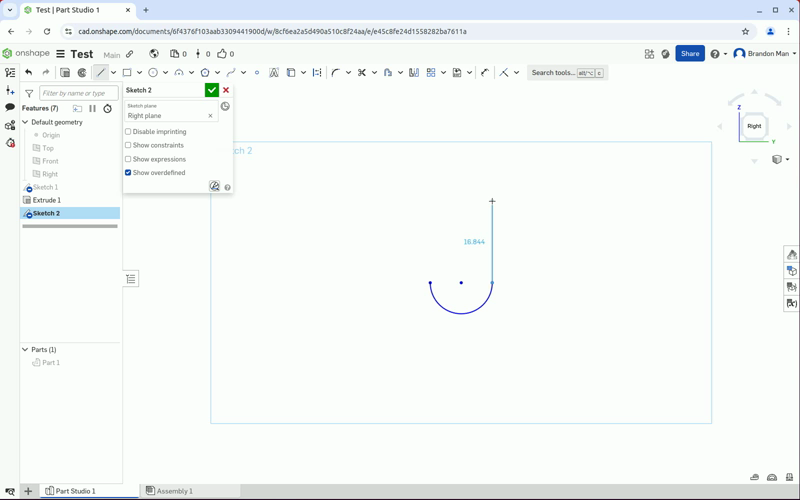
key_up(shift)
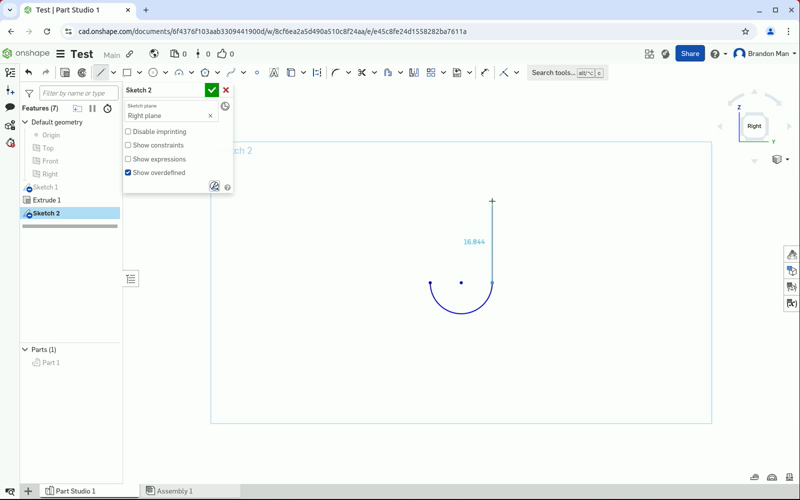
key_down(shift)
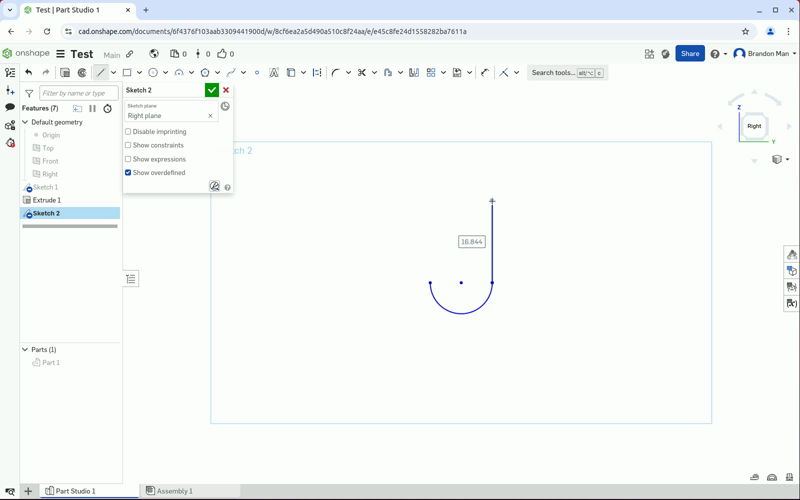
mouse_move(522, 200)
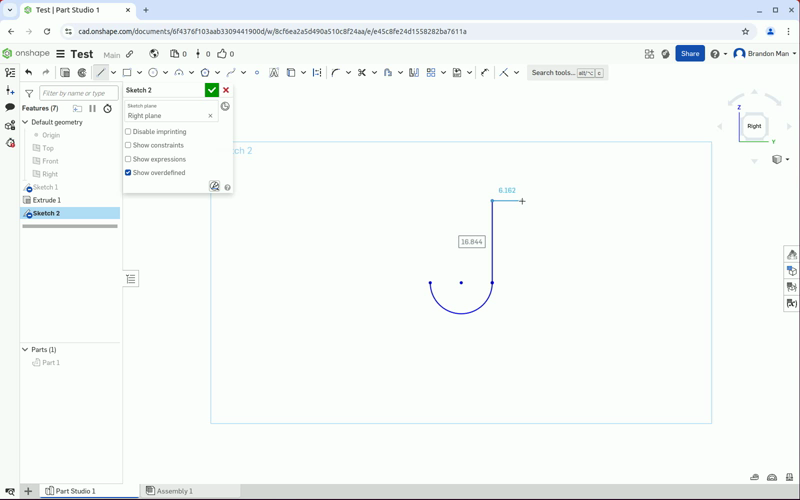
mouse_move(471, 200)
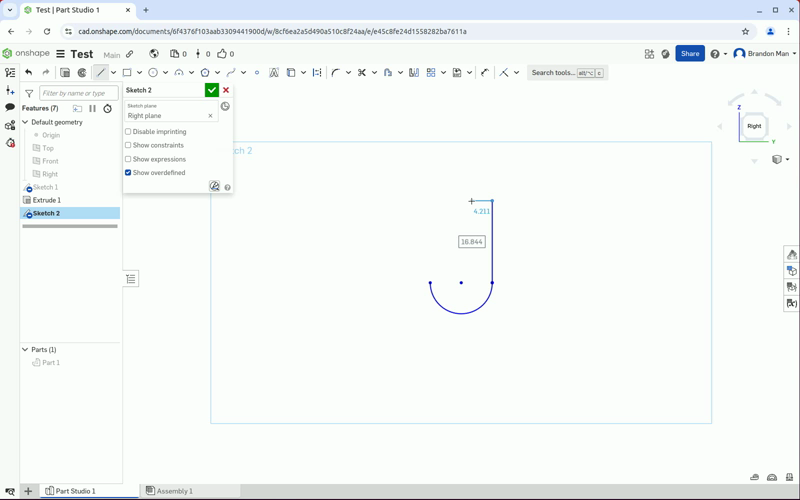
click(471, 200)
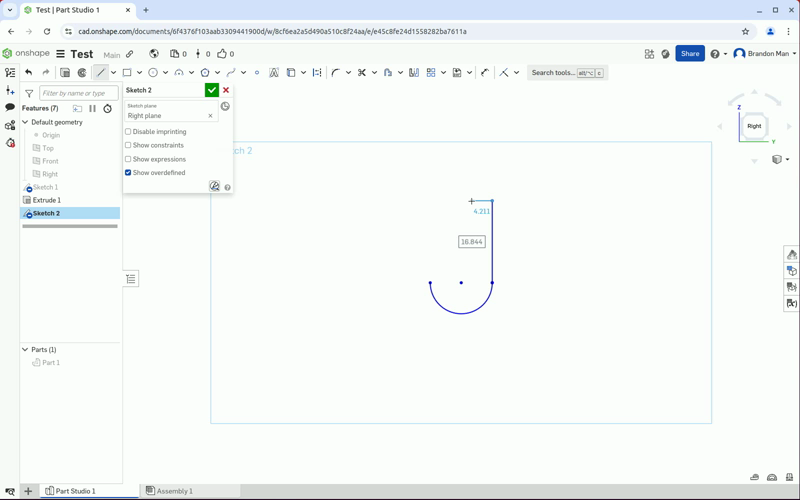
key_up(shift)
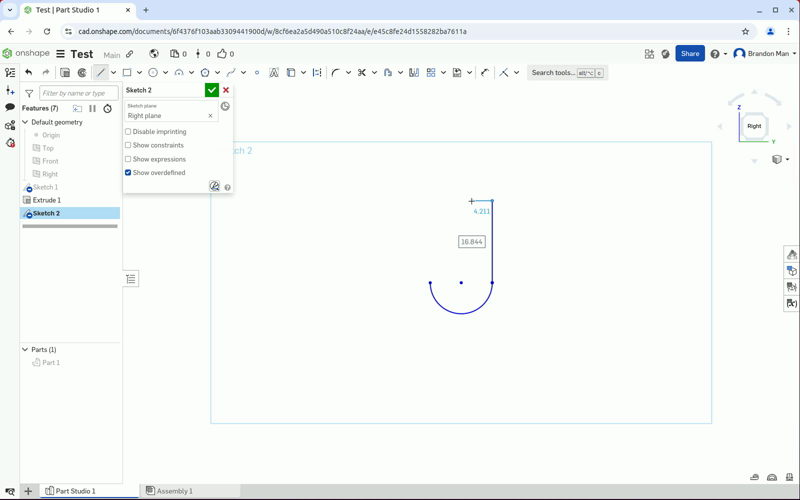
key(esc)
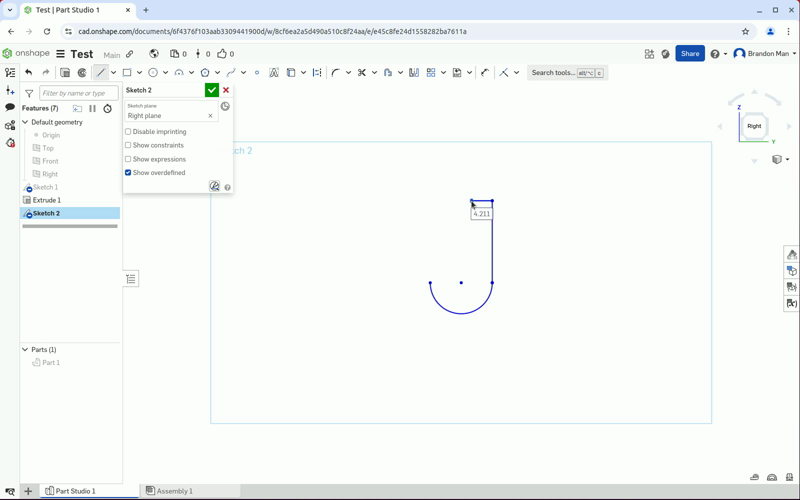
key(a)
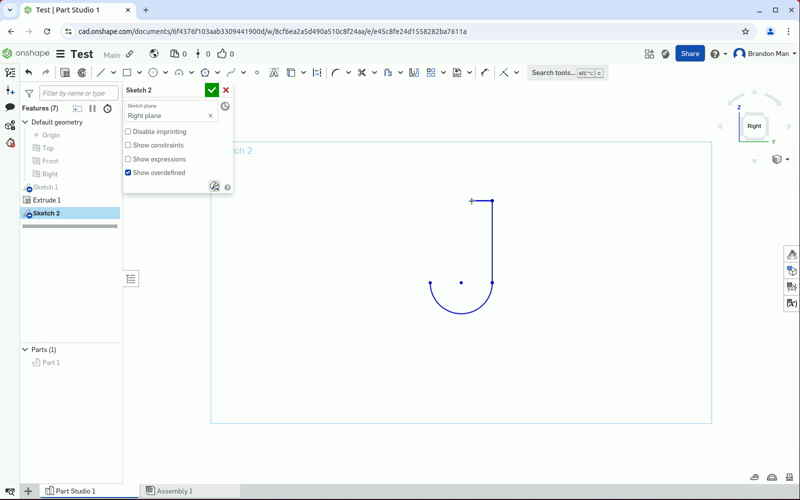
mouse_move(471, 200)
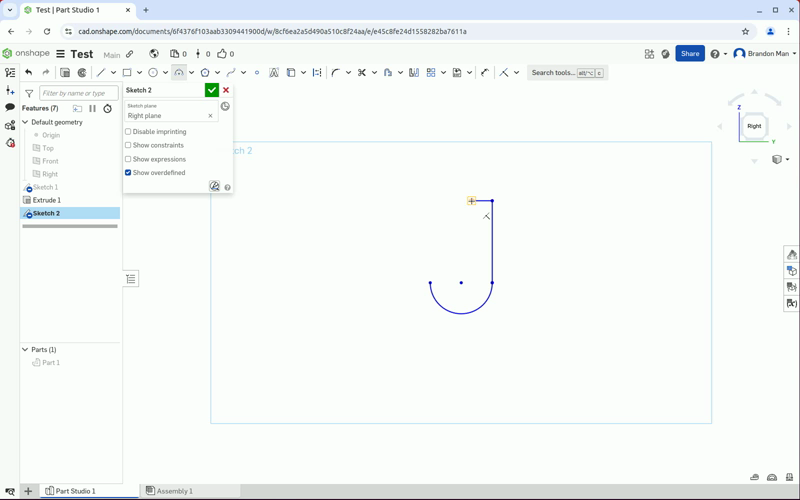
click(471, 200)
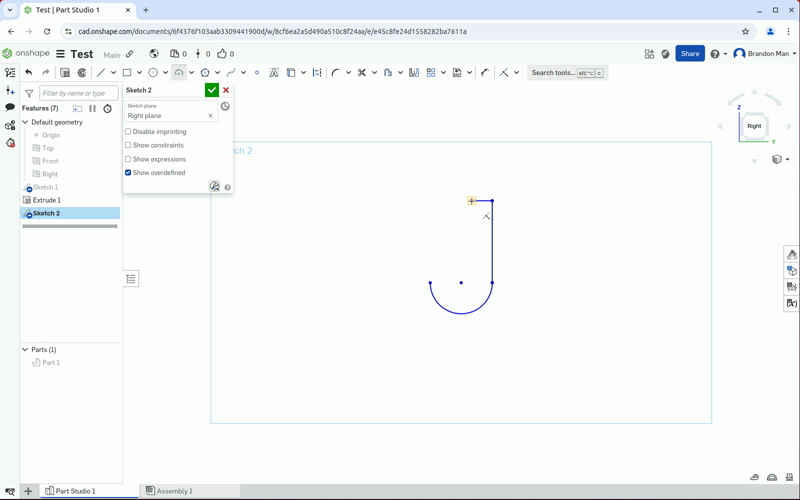
key_down(shift)
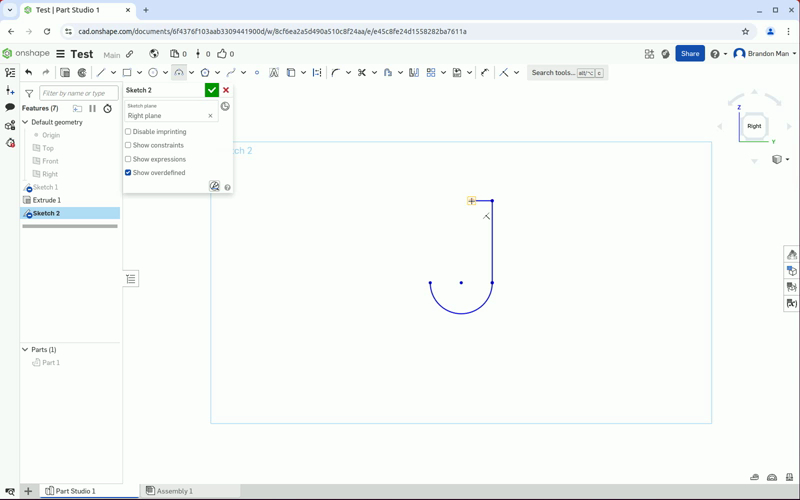
mouse_move(451, 200)
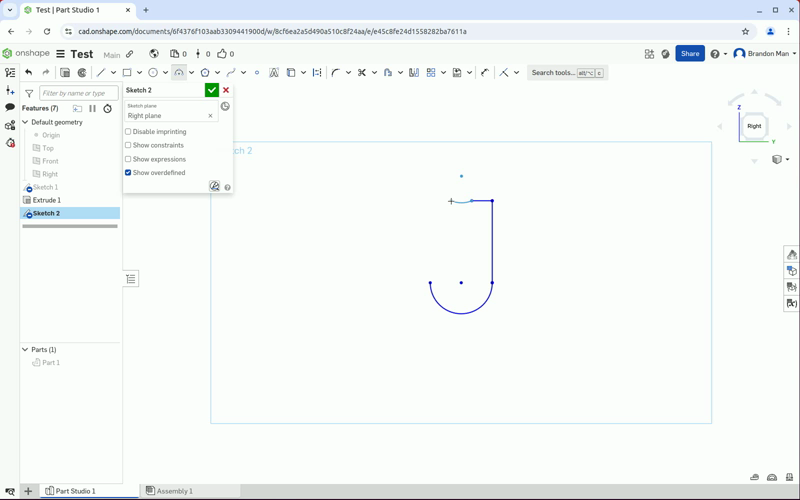
click(451, 200)
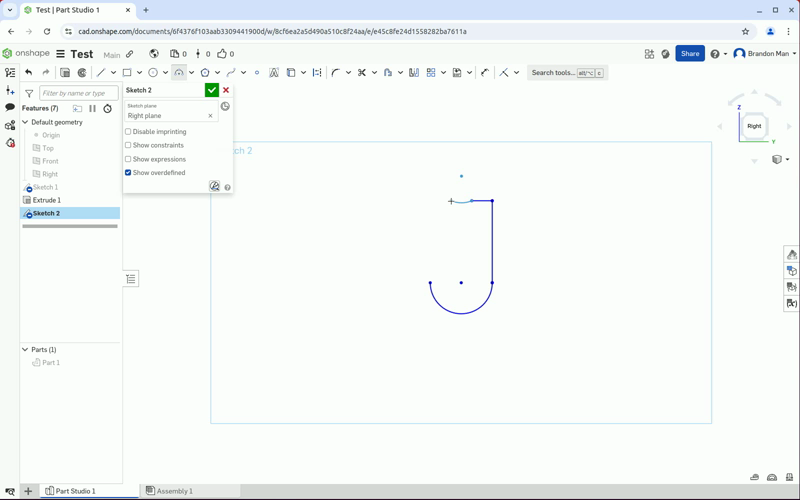
mouse_move(461, 210)
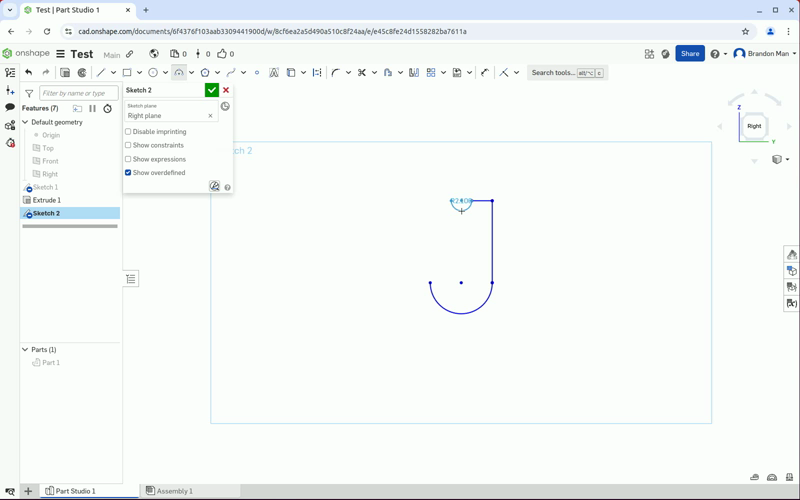
click(461, 210)
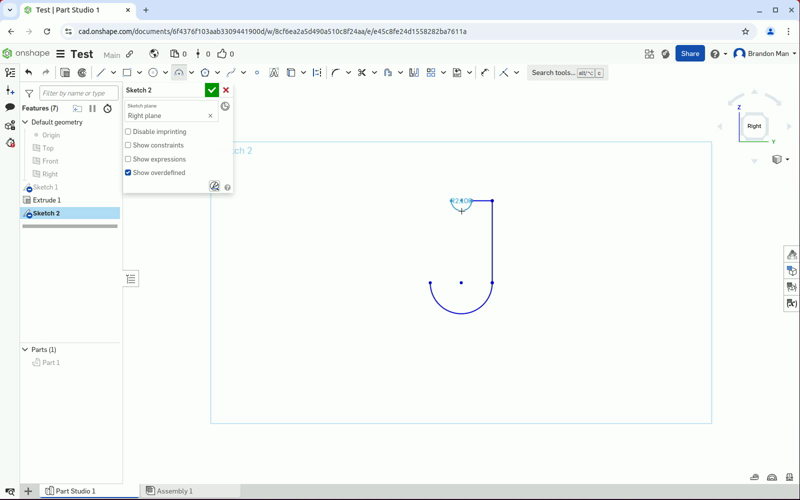
key_up(shift)
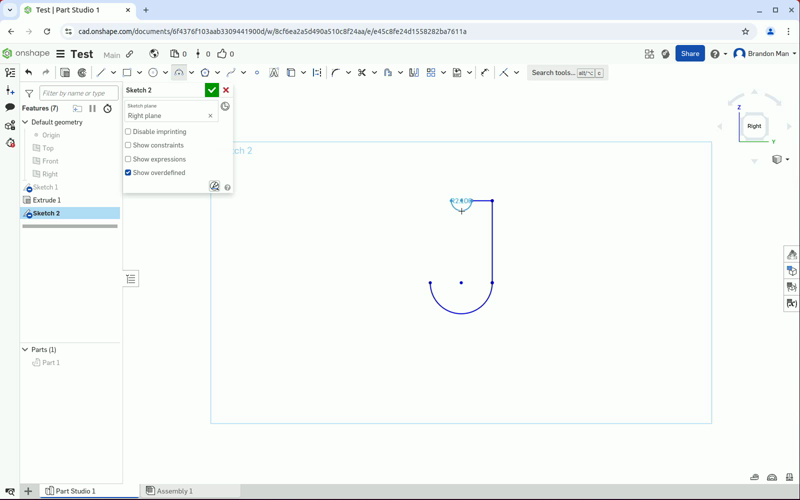
key(esc)
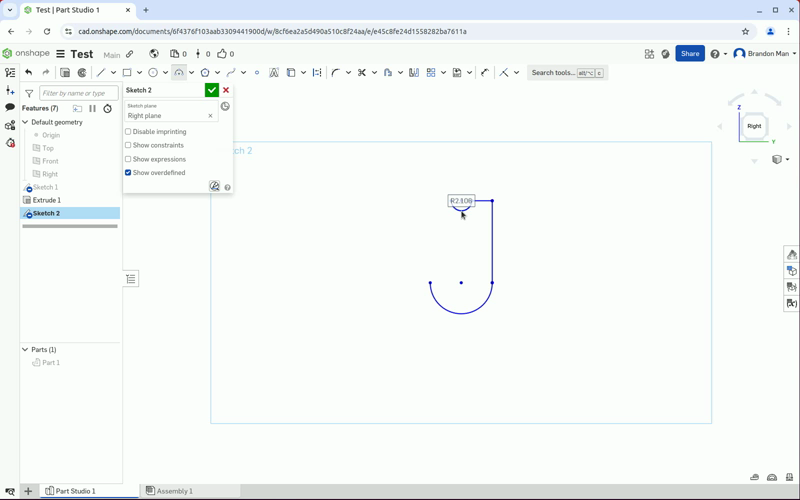
key(l)
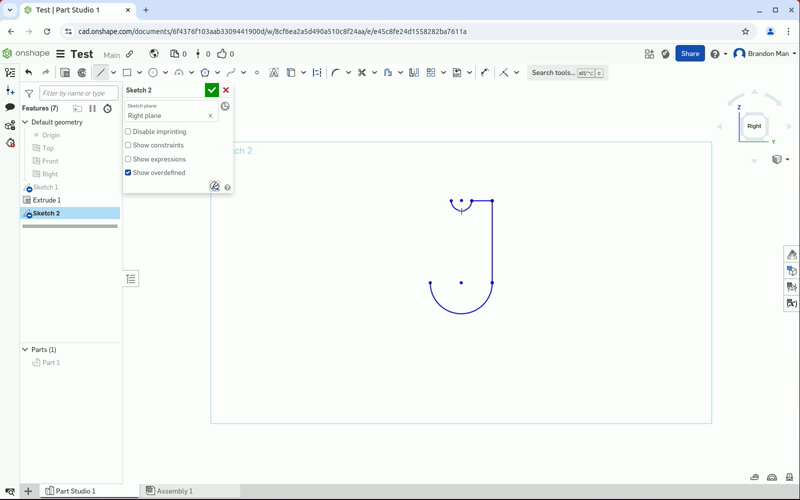
mouse_move(451, 200)
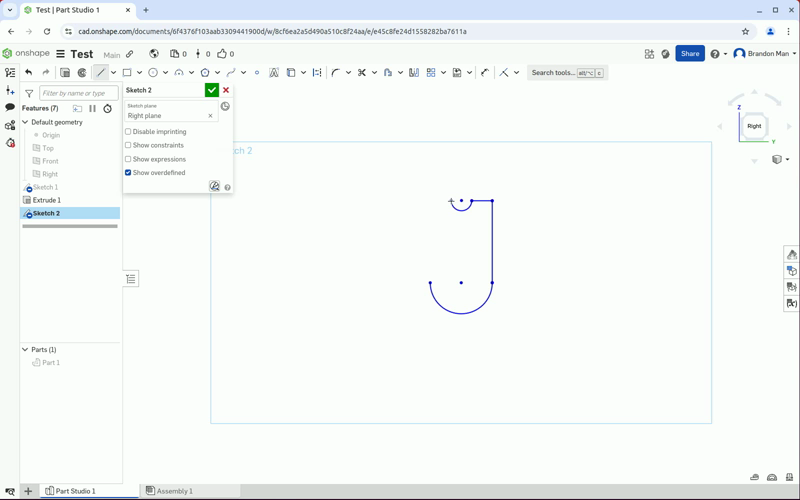
click(451, 200)
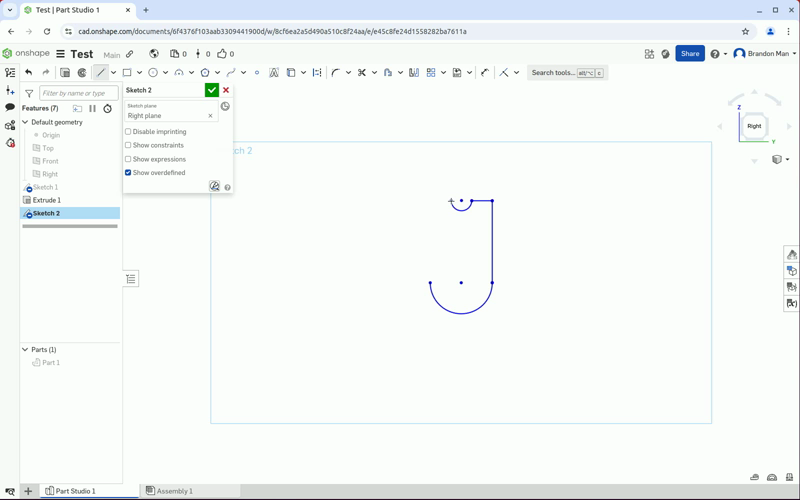
key_down(shift)
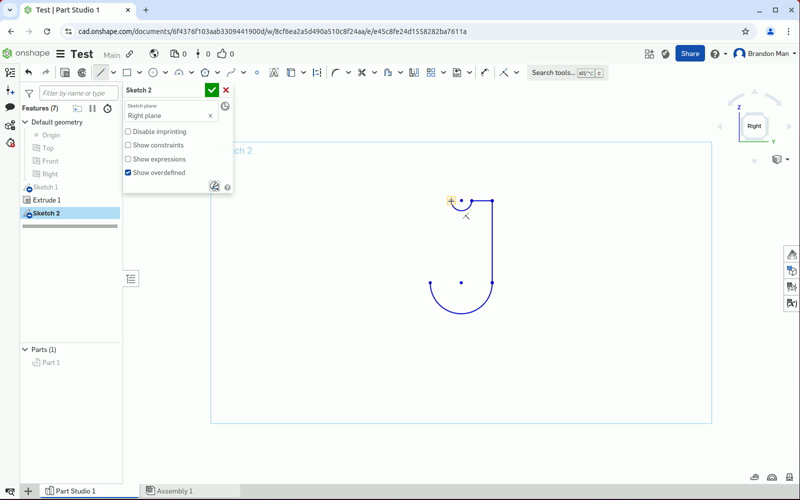
mouse_move(481, 200)
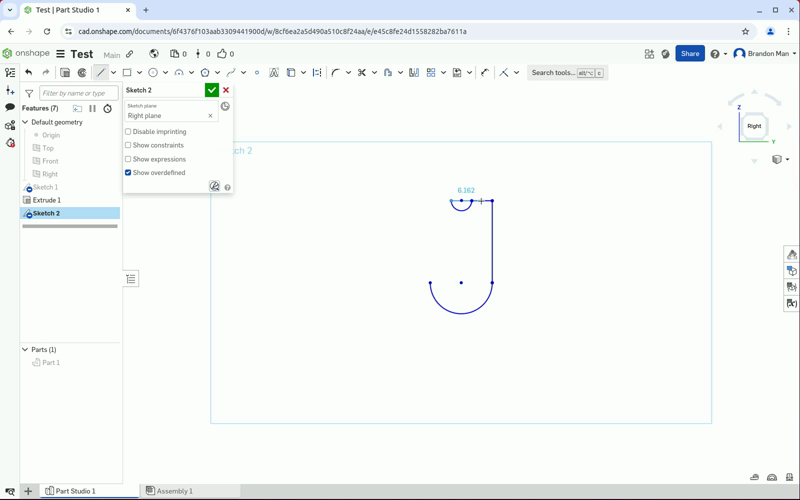
mouse_move(430, 200)
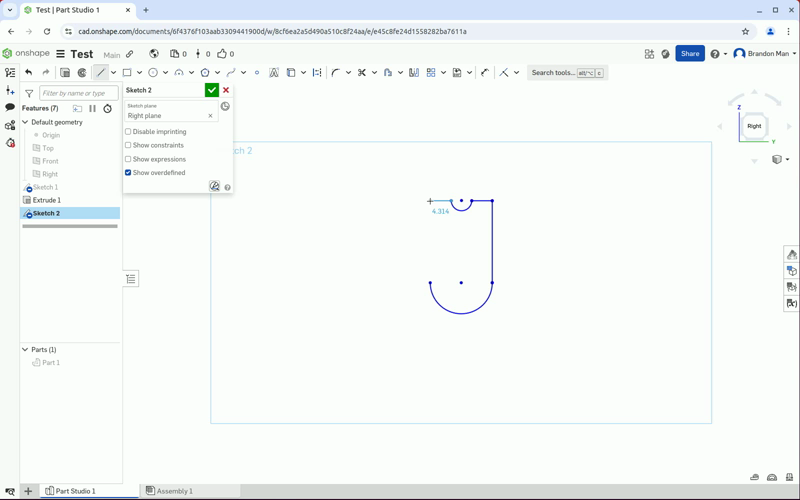
click(430, 200)
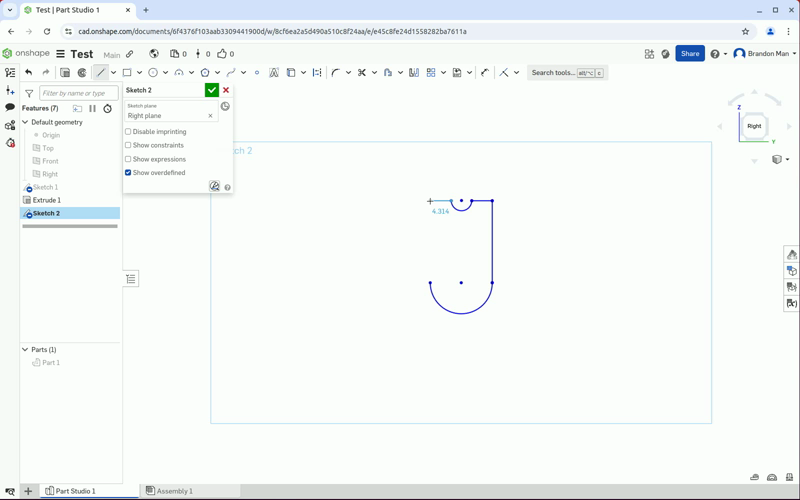
key_up(shift)
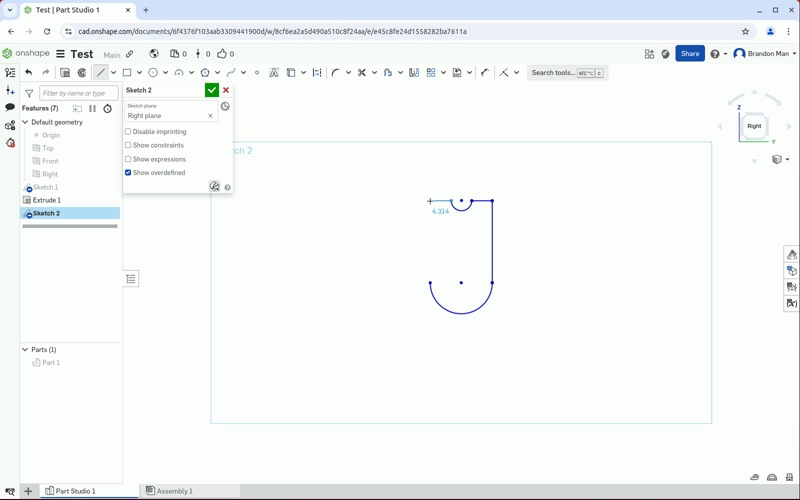
key_down(shift)
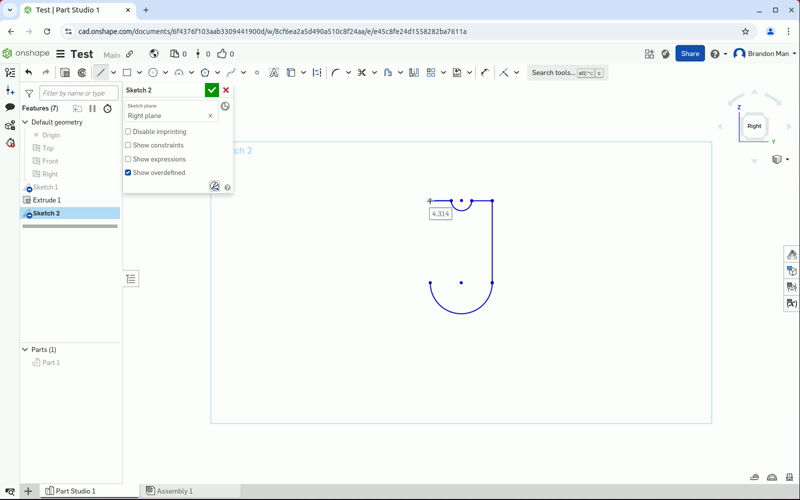
mouse_move(430, 282)
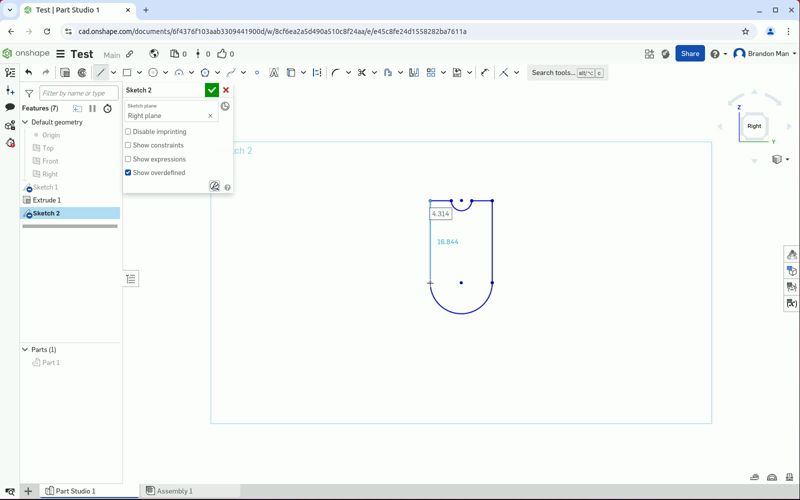
key_up(shift)
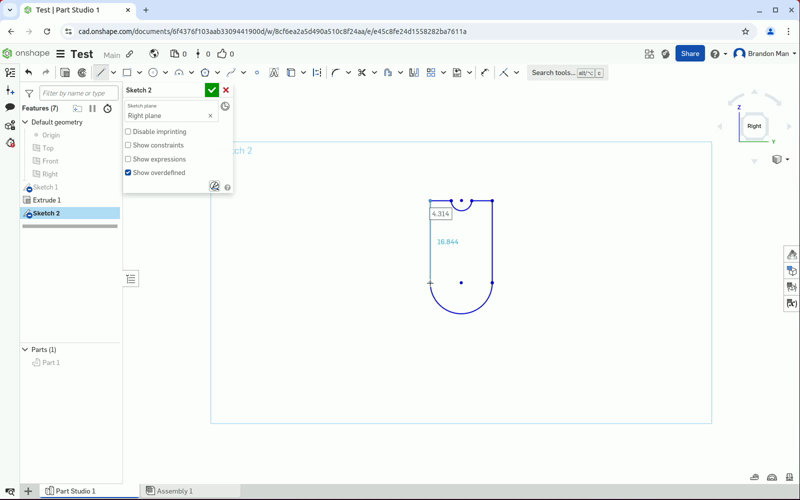
click(430, 282)
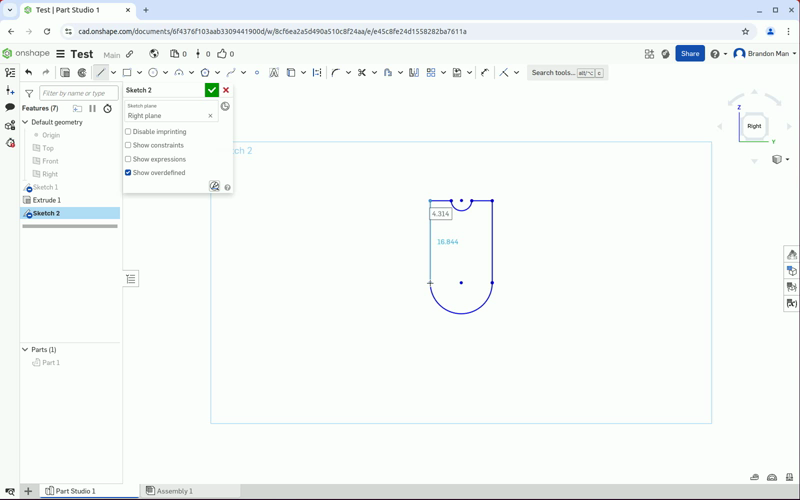
key(esc)
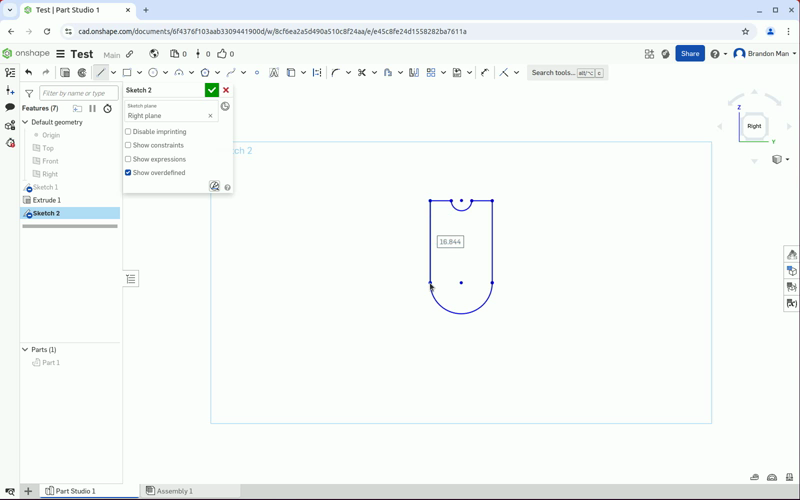
key(c)
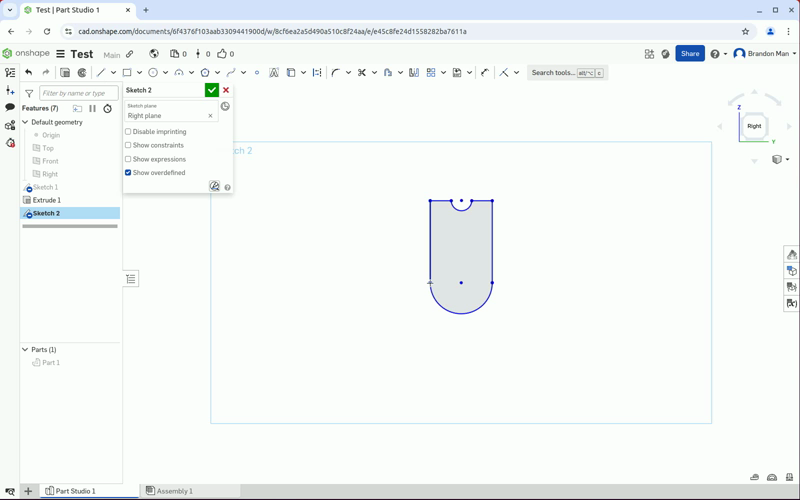
key_down(shift)
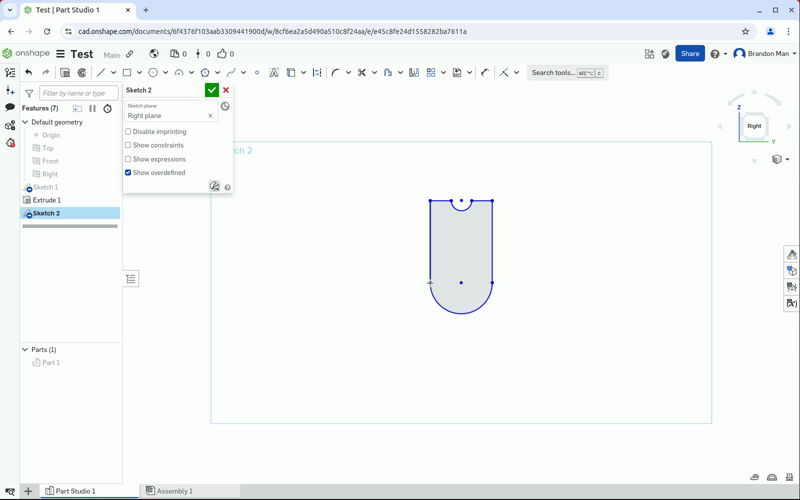
mouse_move(461, 282)
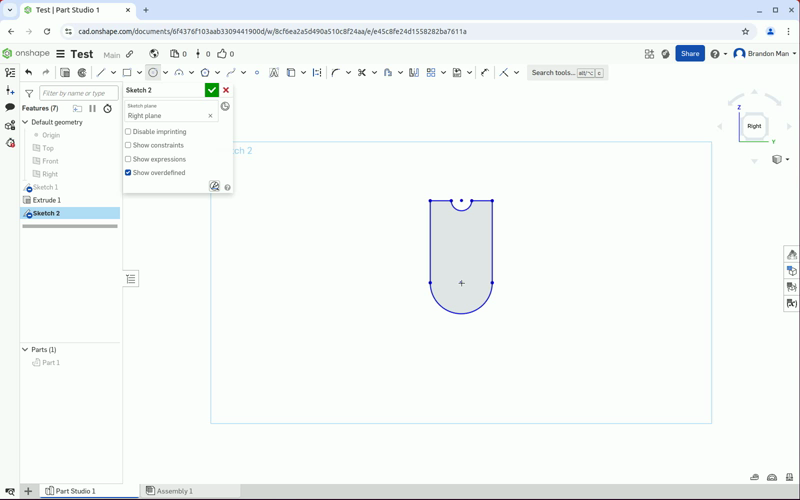
scroll(6)
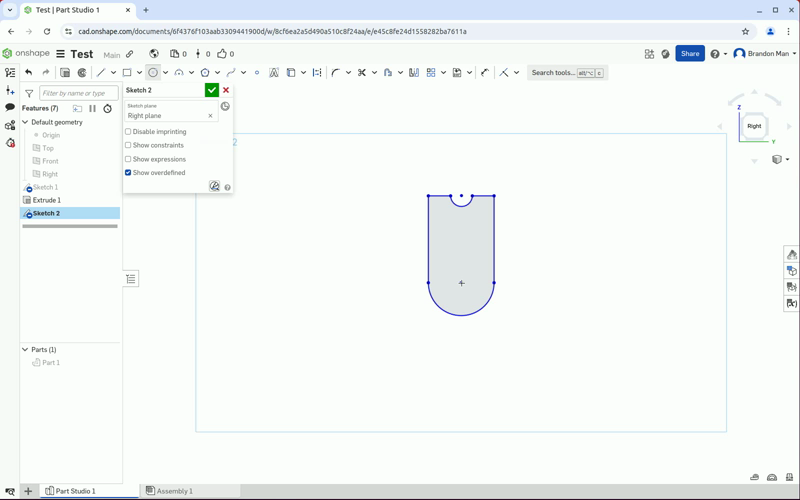
scroll(6)
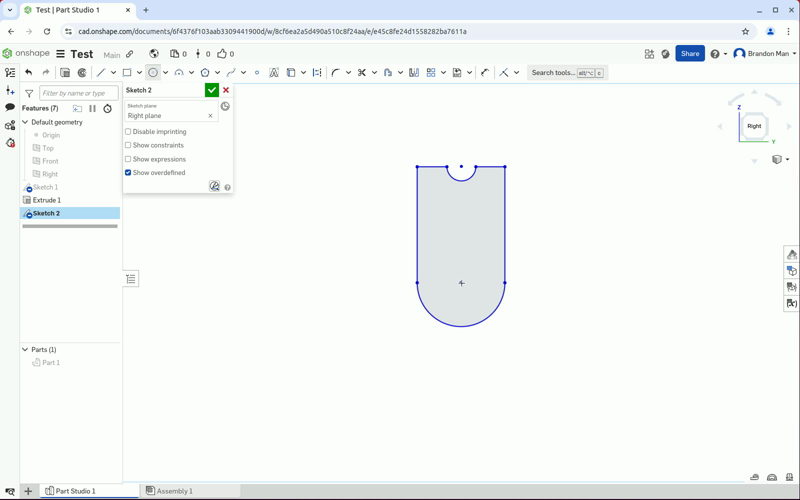
scroll(6)
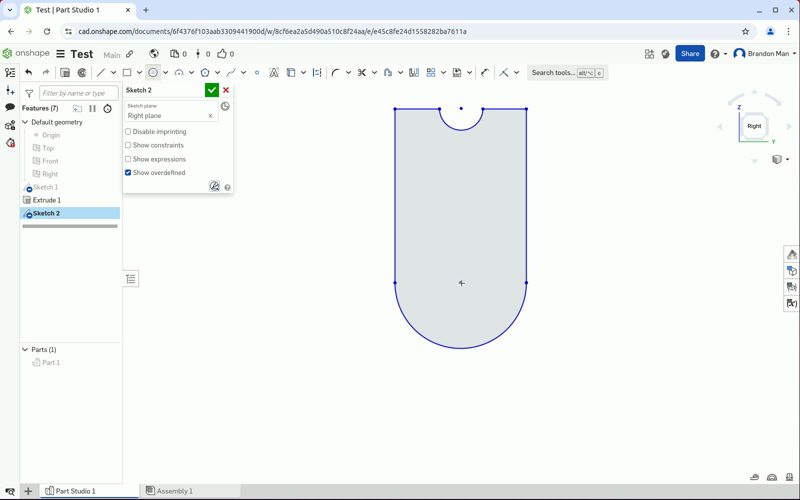
scroll(6)
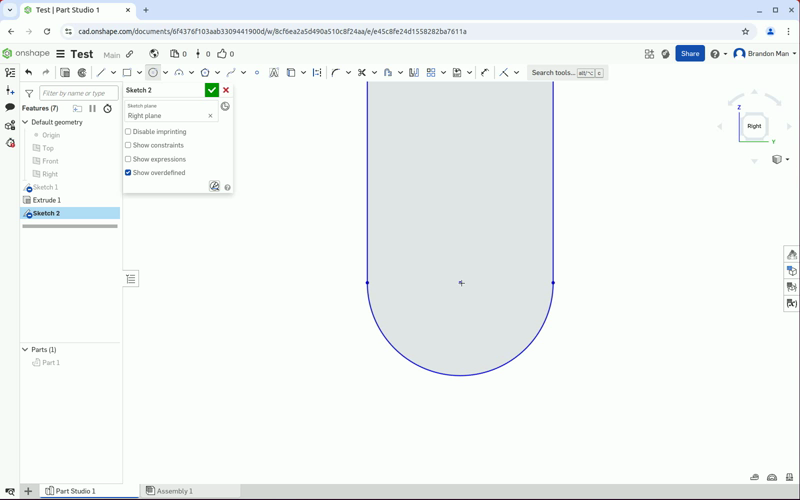
scroll(6)
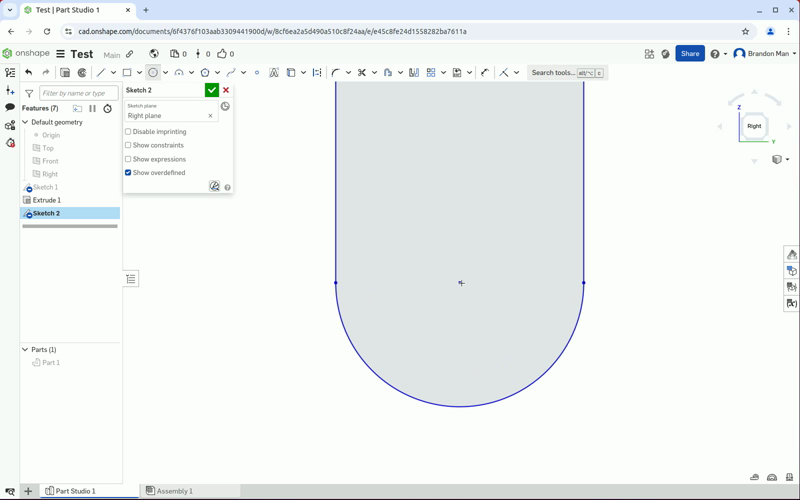
scroll(6)
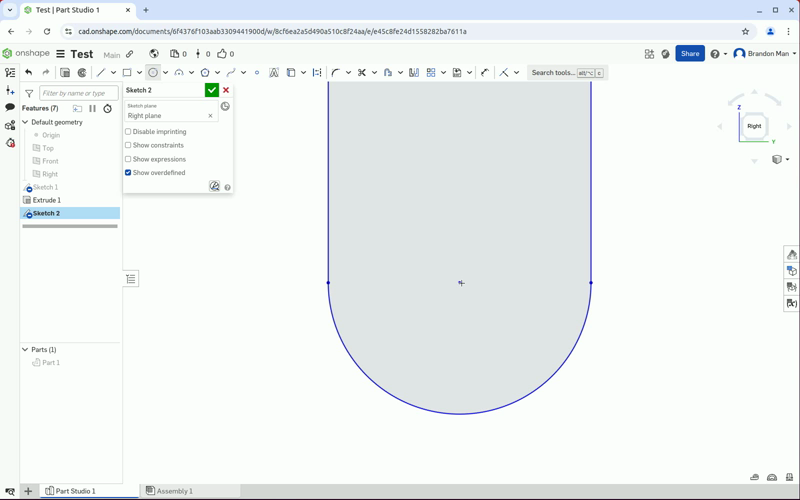
scroll(6)
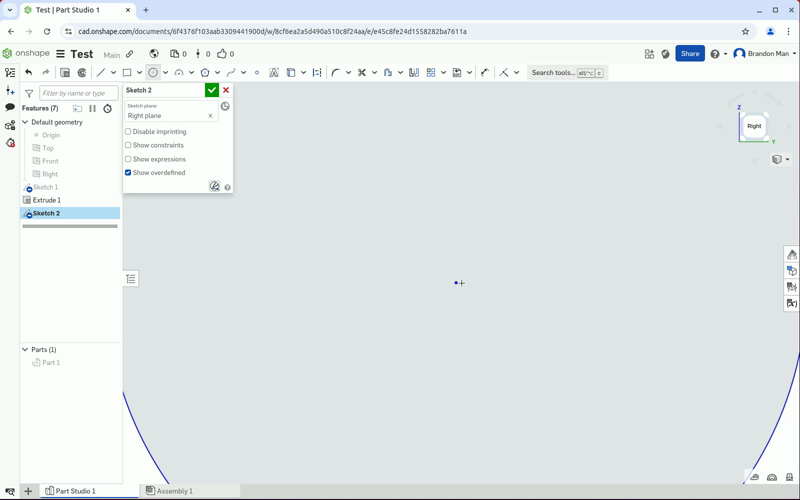
click(461, 282)
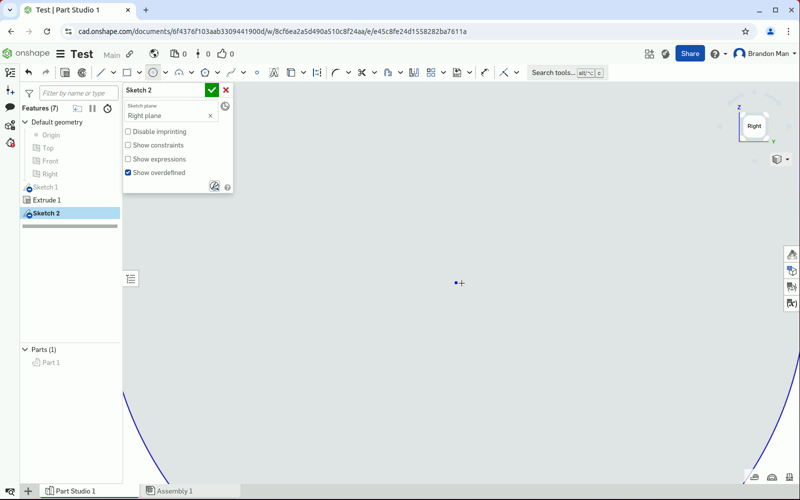
scroll(-6)
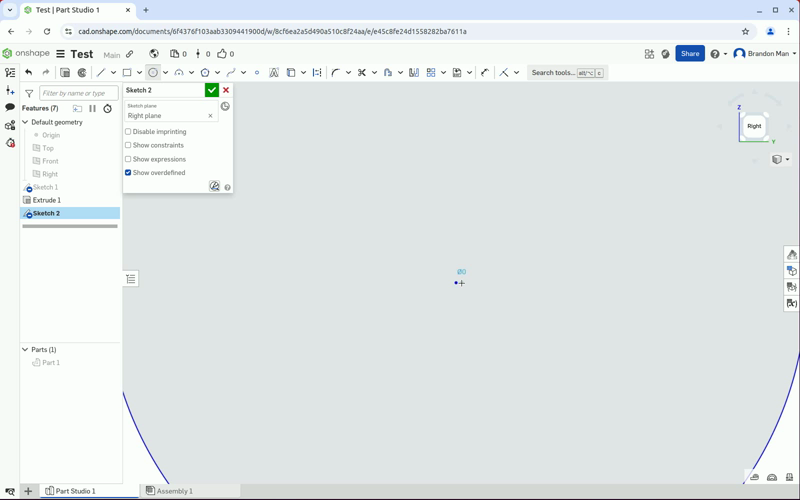
scroll(-6)
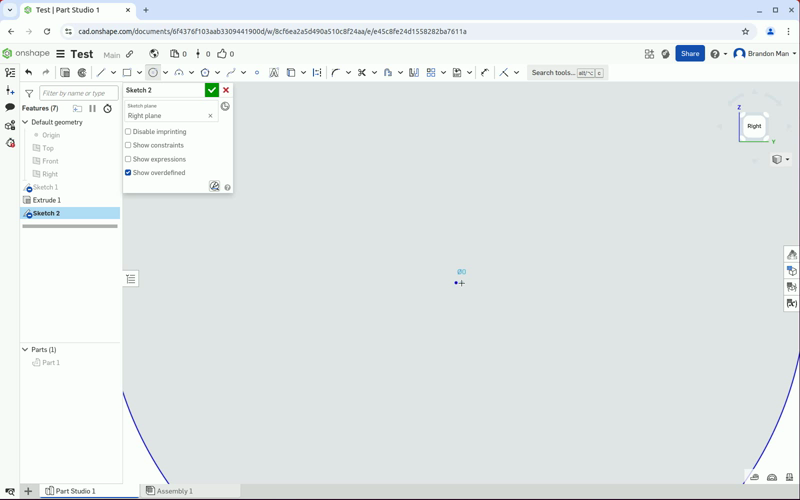
scroll(-6)
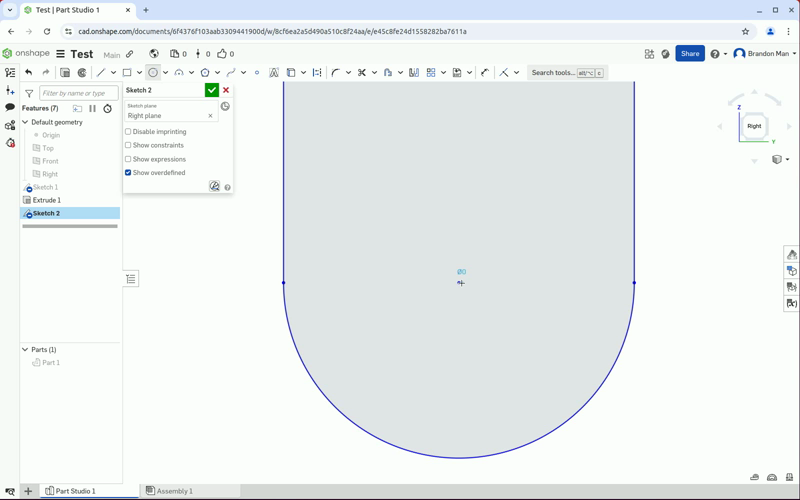
scroll(-6)
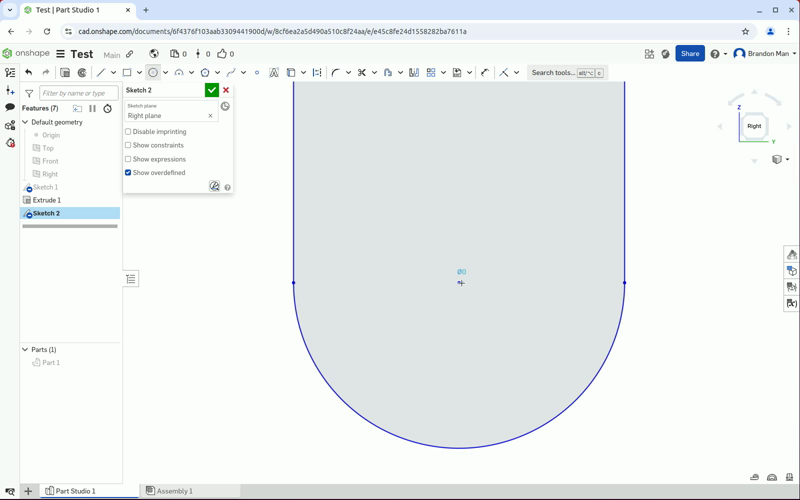
scroll(-6)
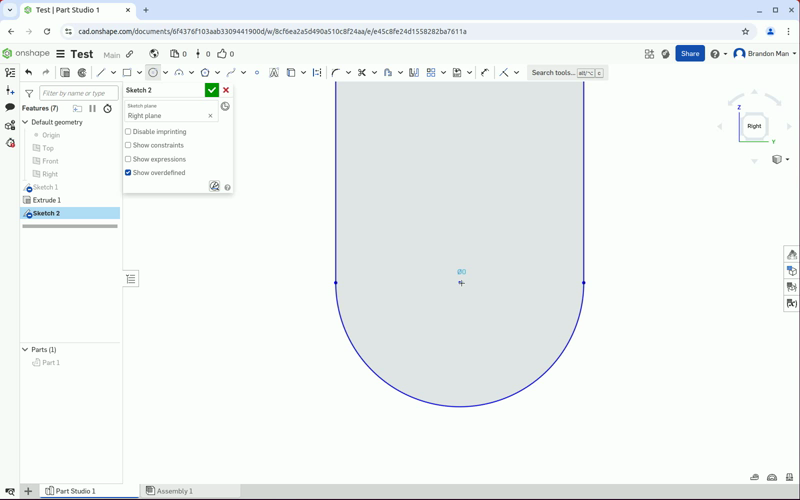
scroll(-6)
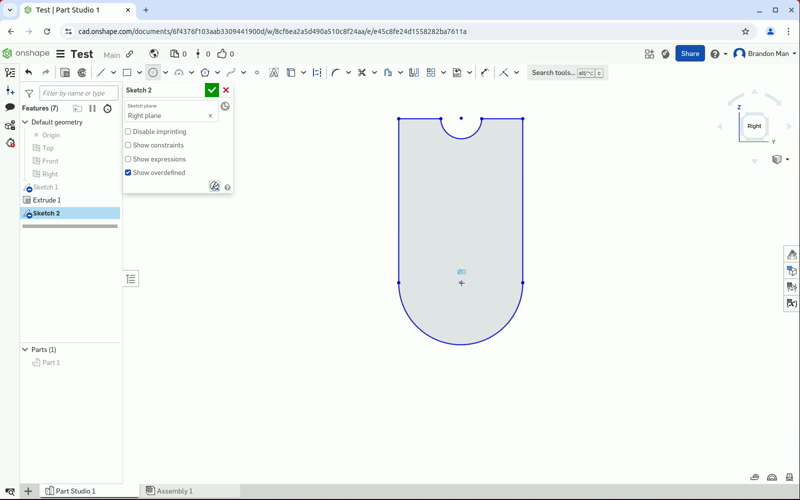
scroll(-6)
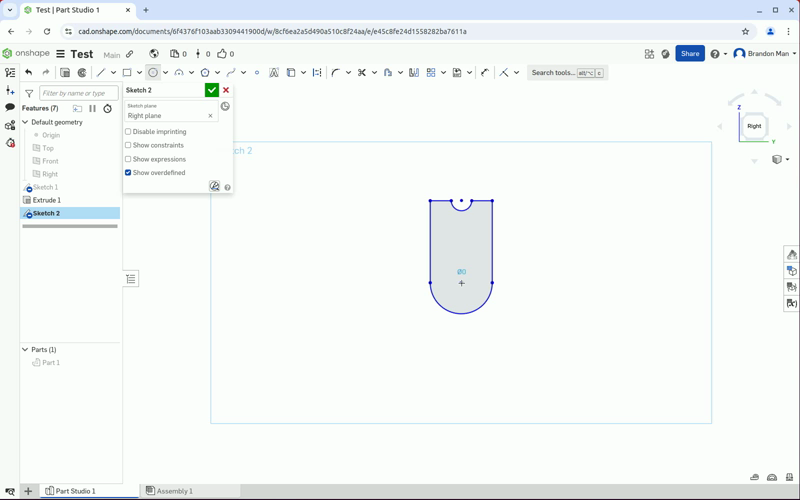
key_up(shift)
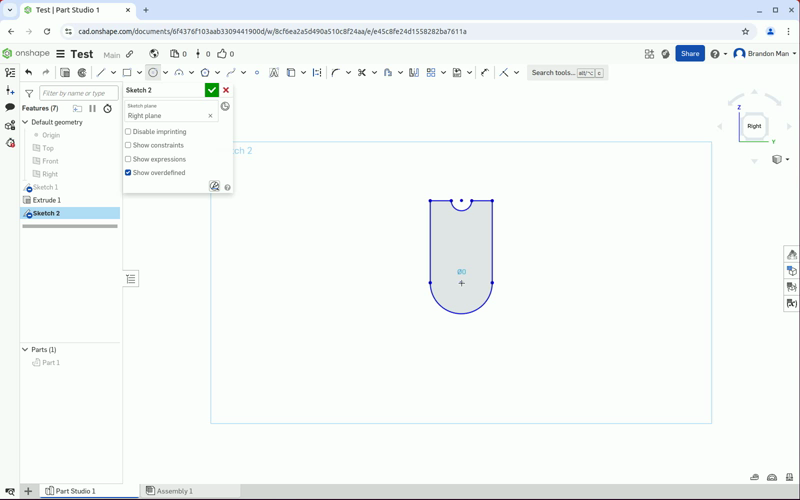
mouse_move(472, 282)
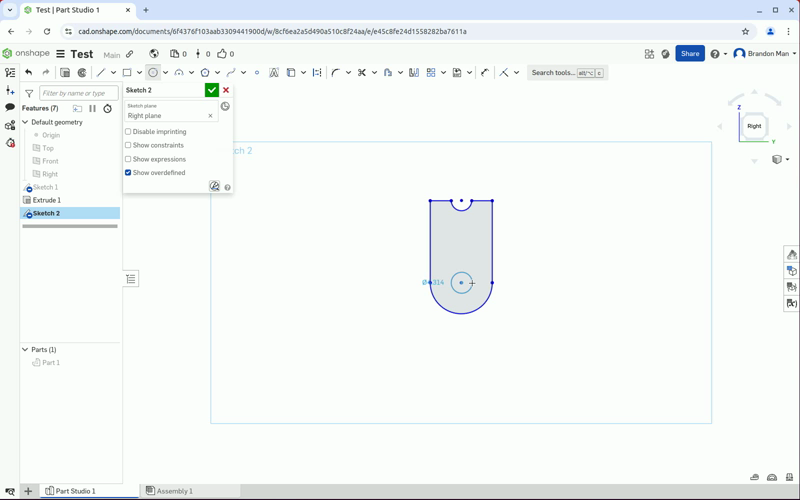
click(472, 282)
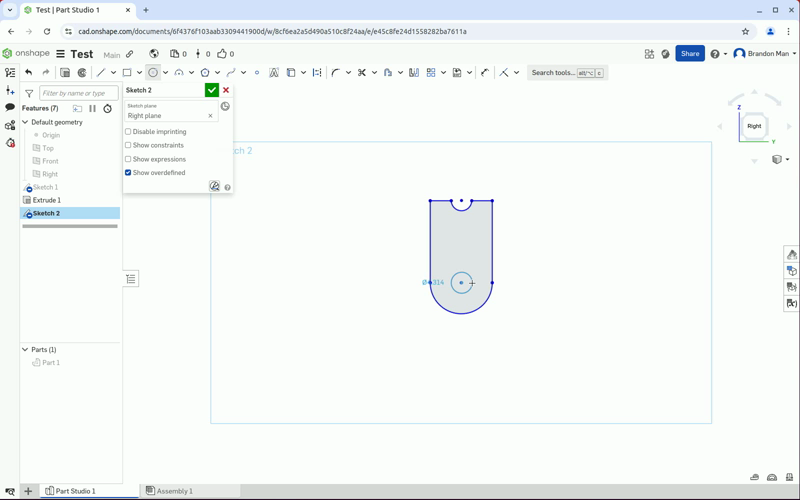
key(esc)
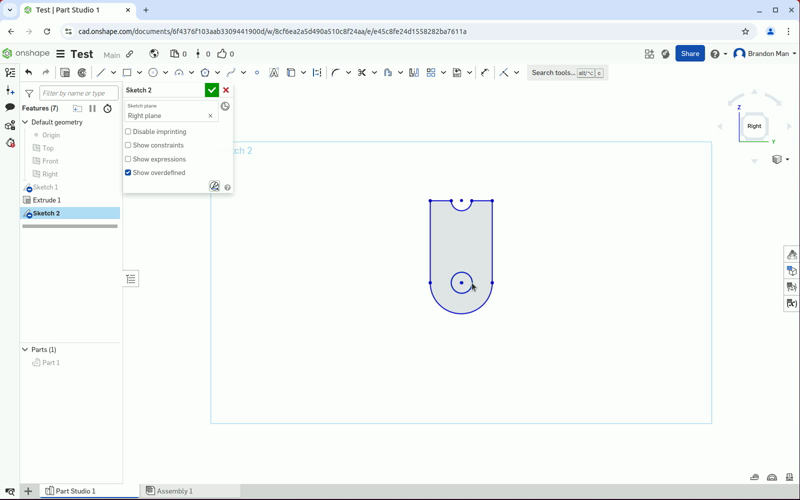
mouse_move(443, 299)
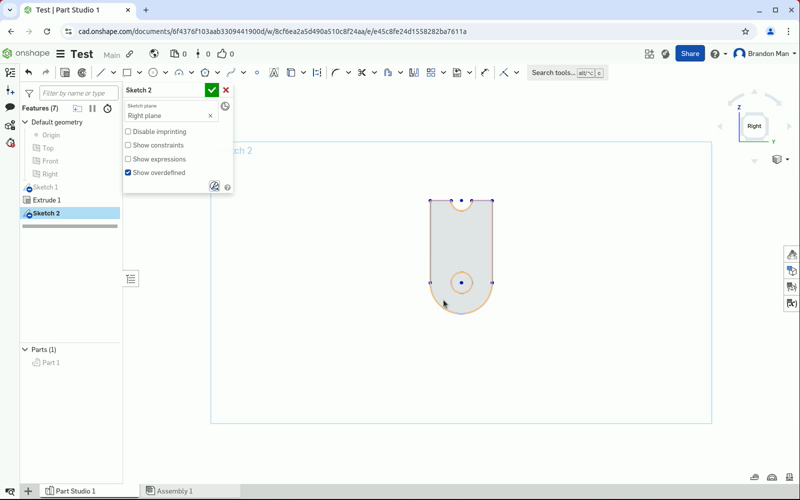
click(443, 299)
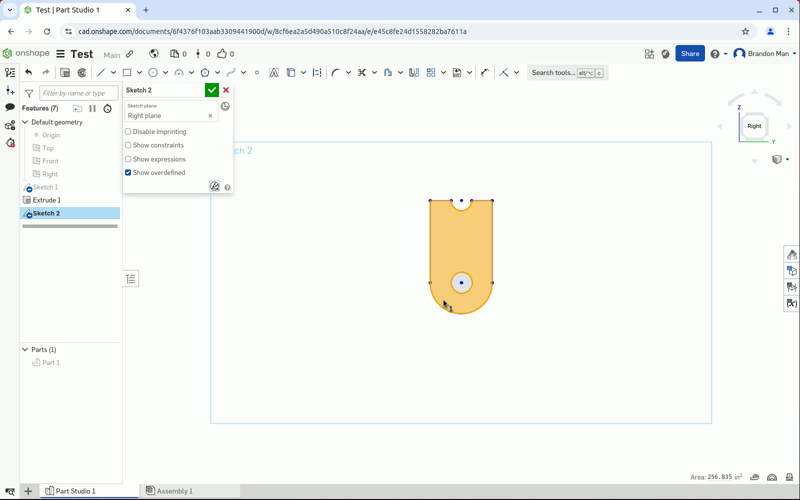
mouse_move(73, 352)
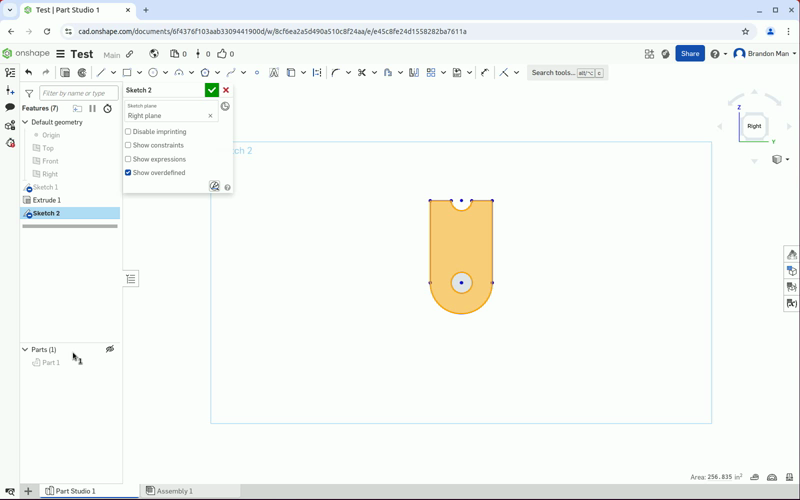
key(shift+y)
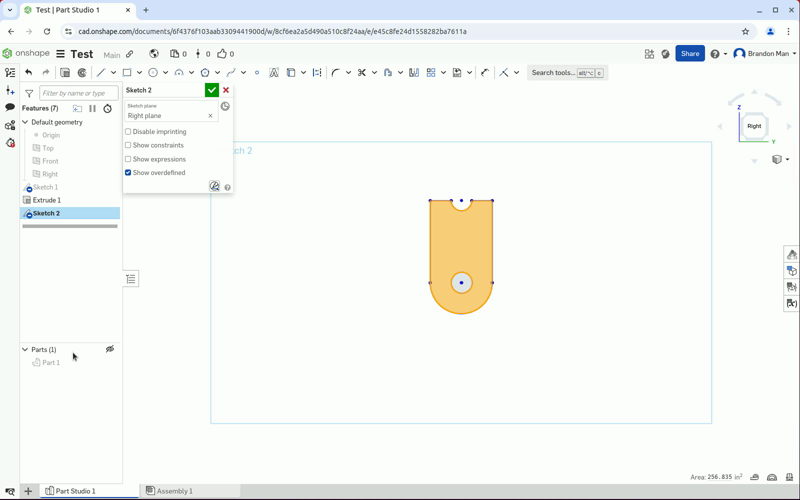
key(shift+e)
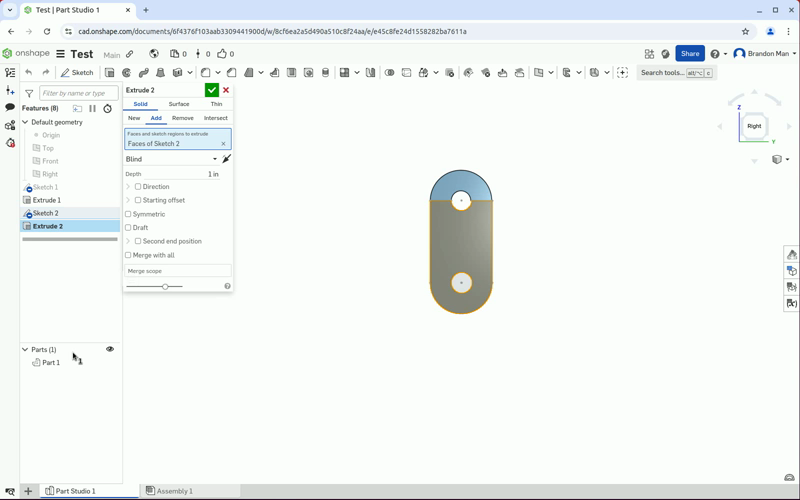
mouse_move(143, 106)
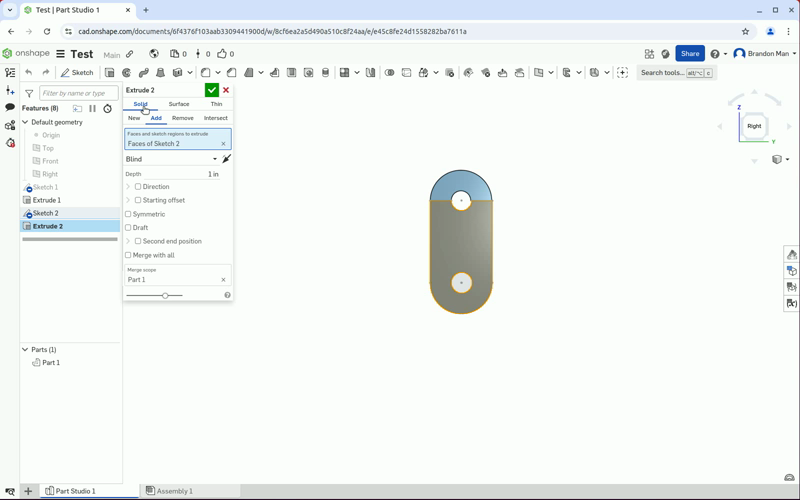
click(143, 106)
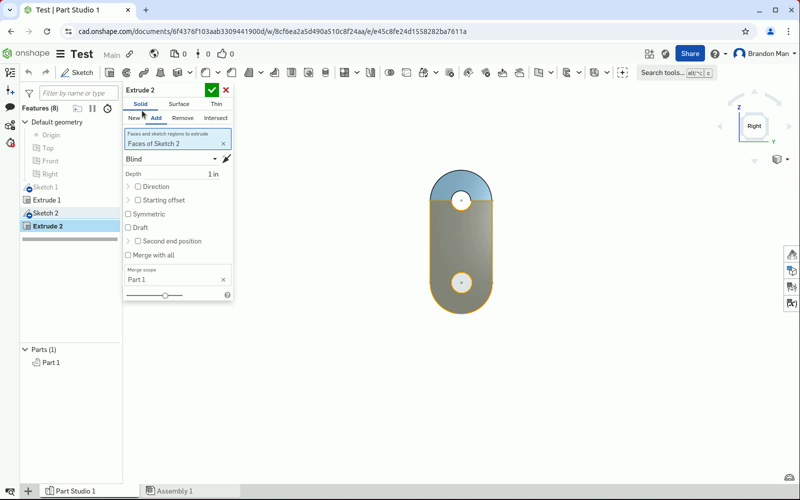
mouse_move(137, 120)
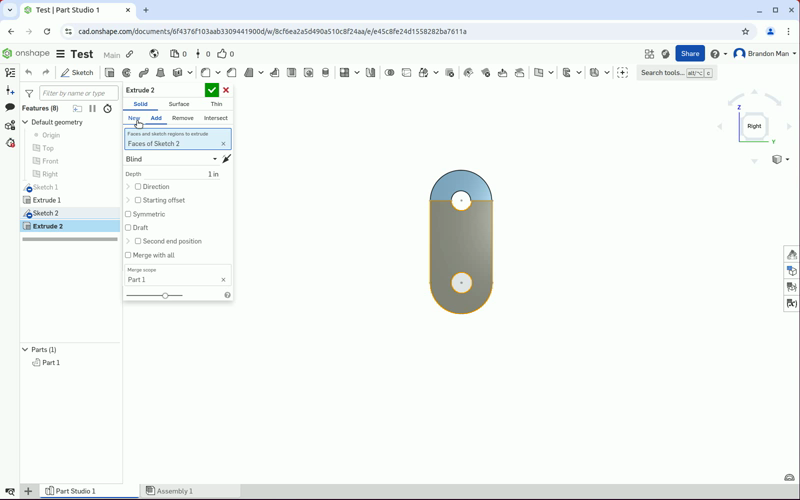
click(137, 120)
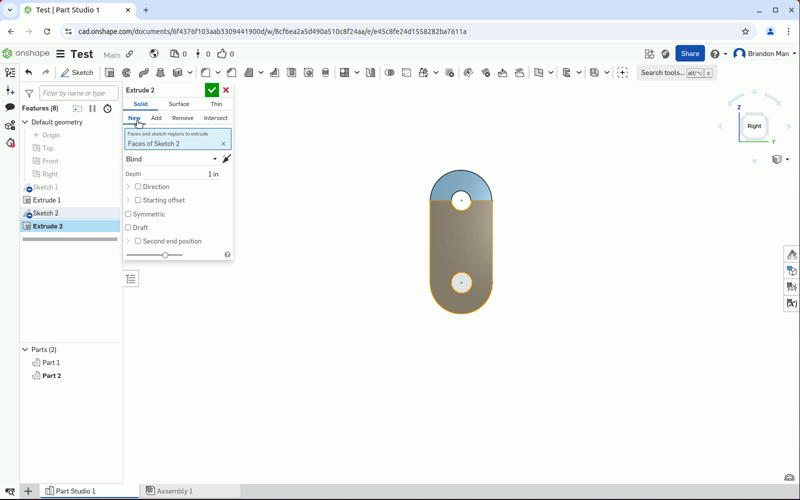
key(tab, 4)
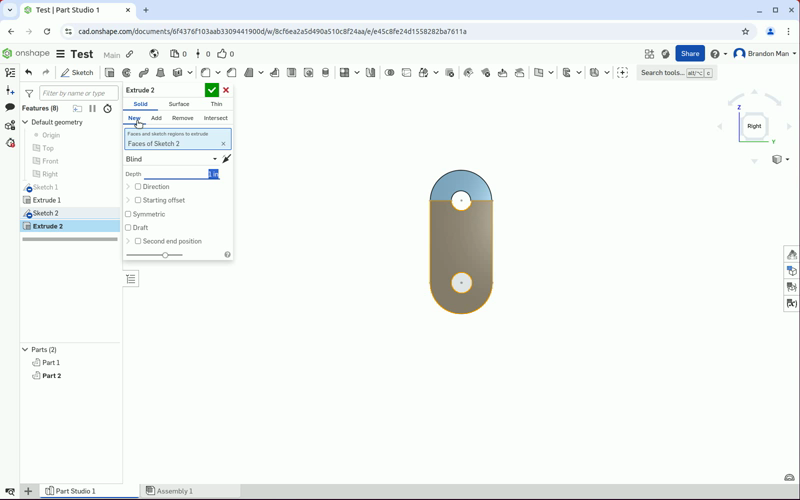
text(4.092)
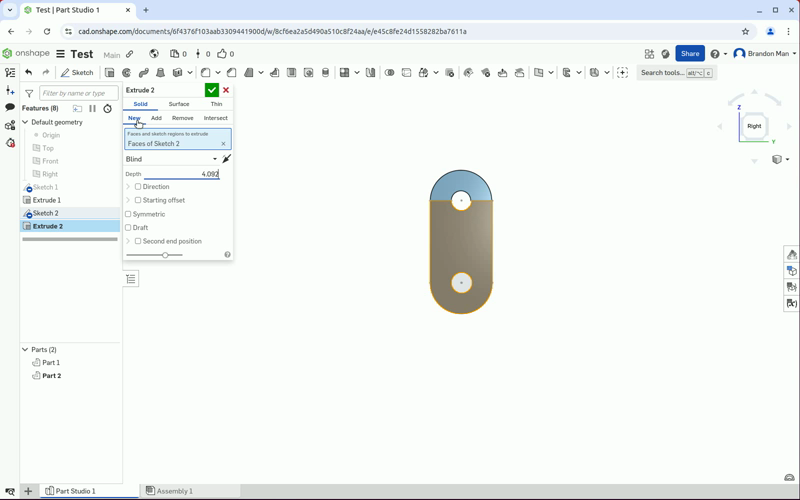
key(enter)
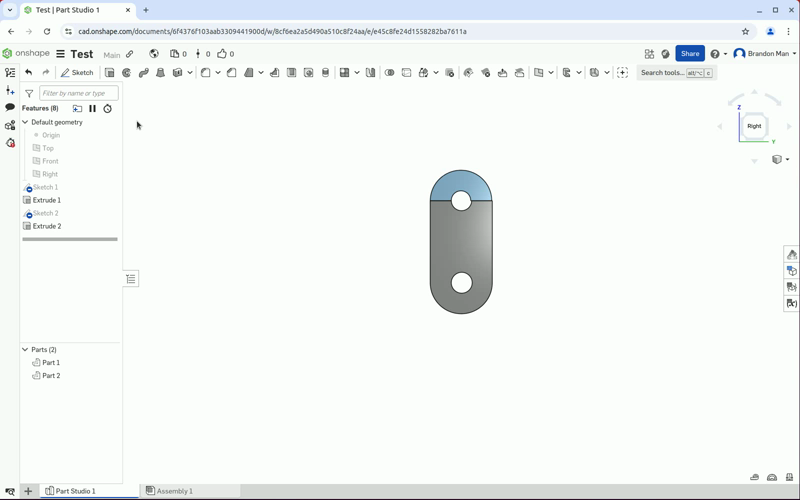
key(shift+h)
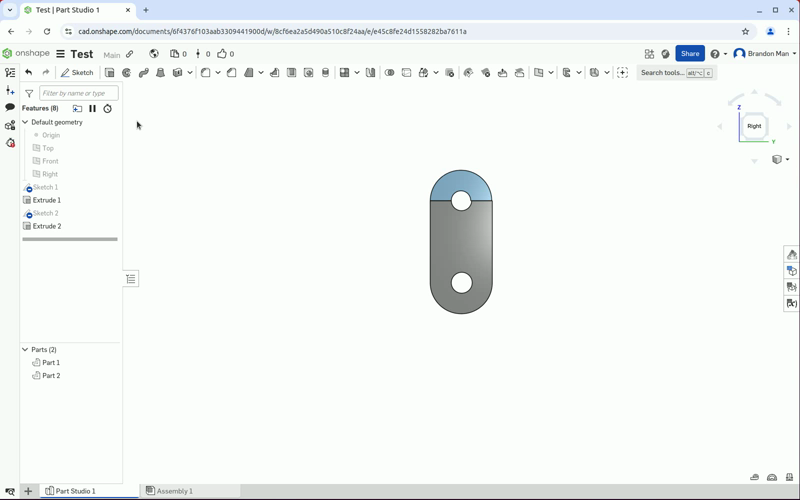
key(shift+h)
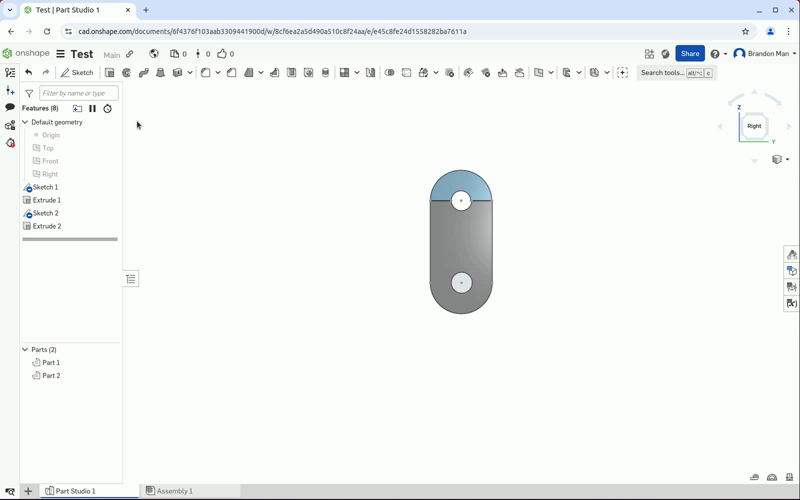
key(shift+7)
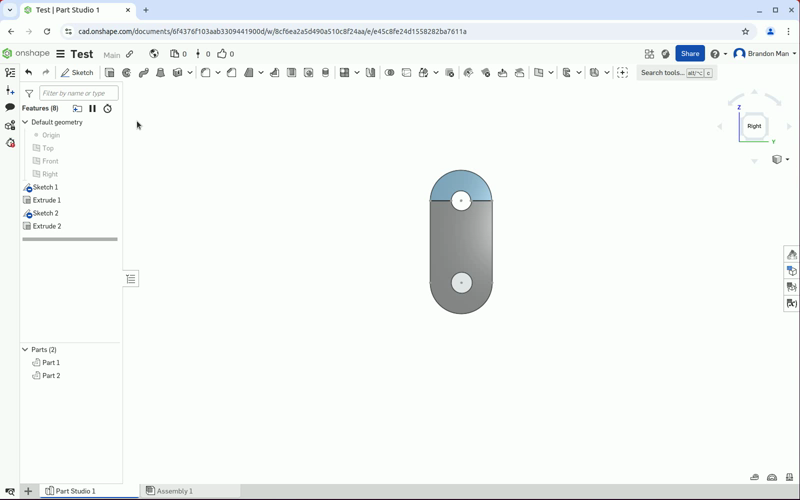
key(right, 2)
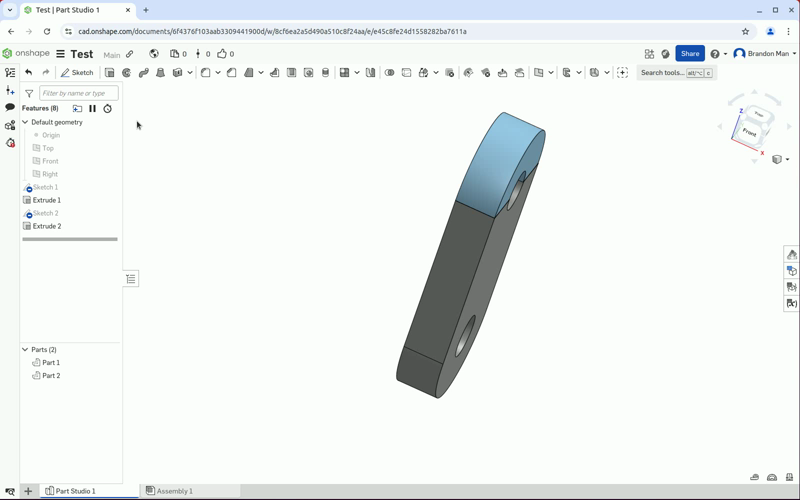
key(down, 2)
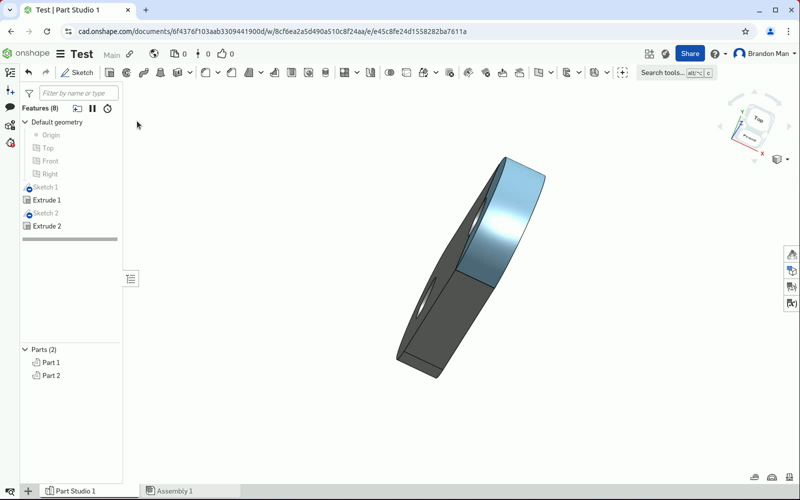
key(up, 2)
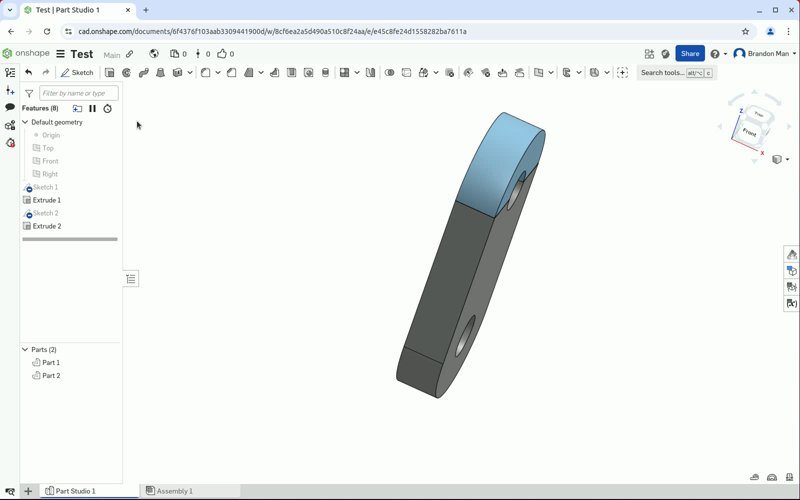
key(left, 2)
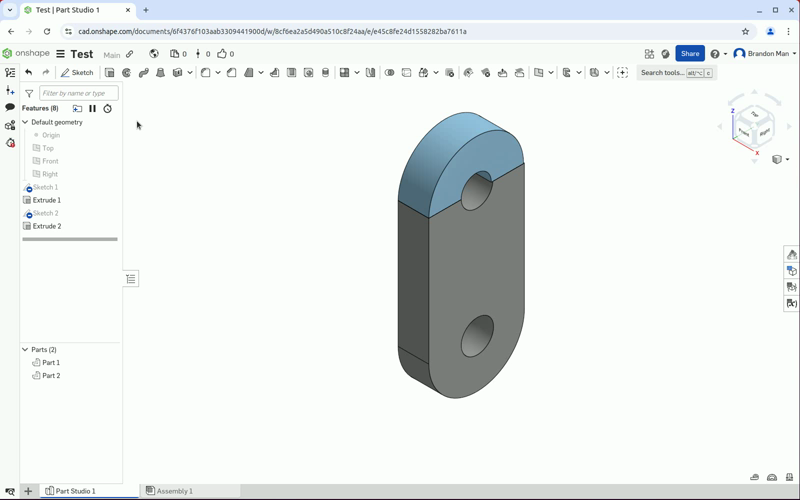
mouse_move(73, 189)
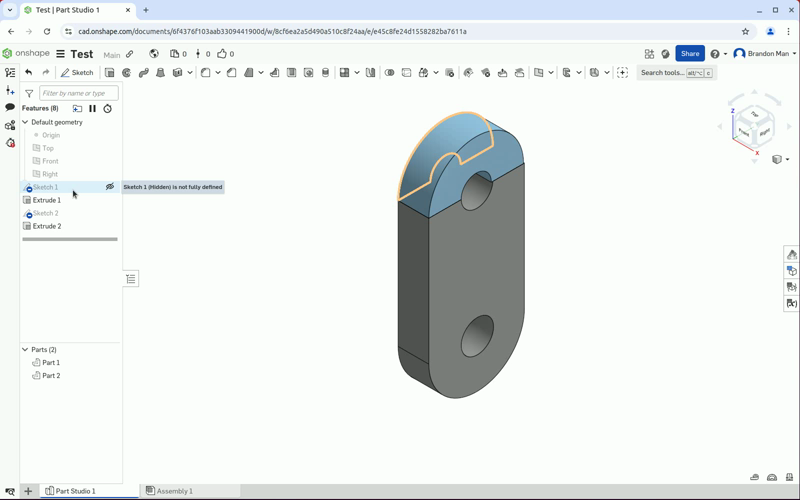
click(73, 189)